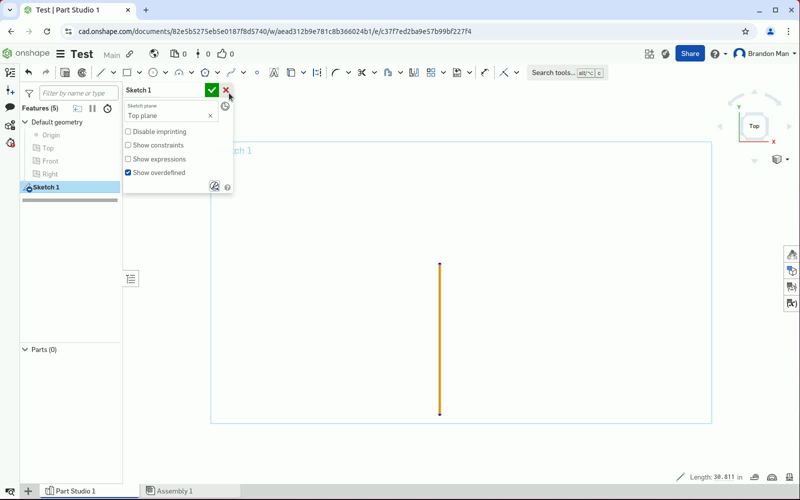
key(shift+h)
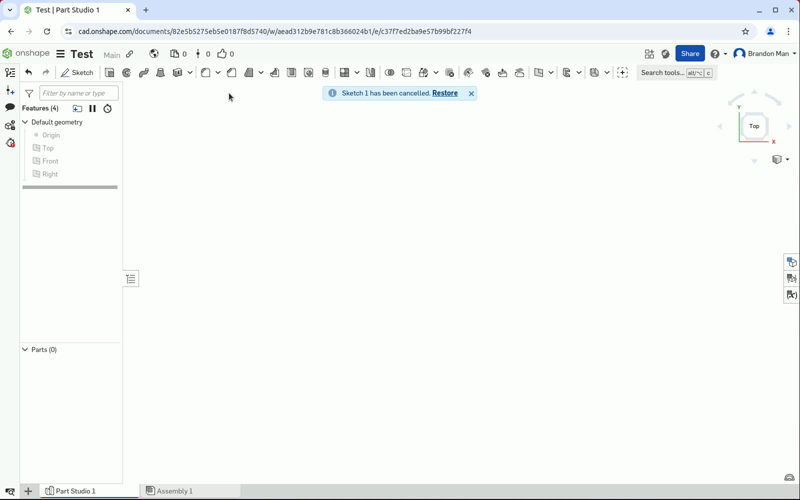
mouse_move(73, 352)
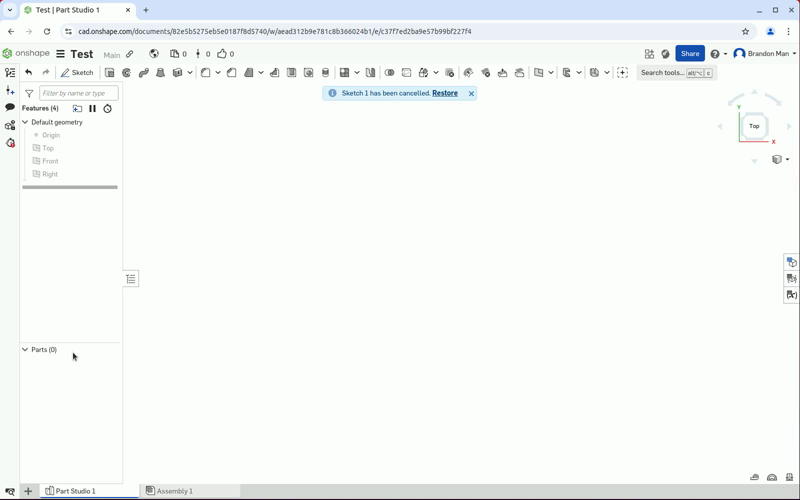
key(y)
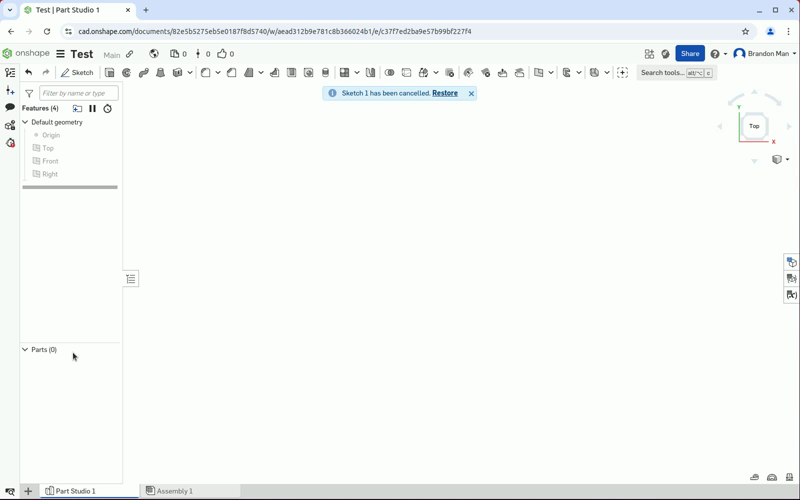
key(shift+p)
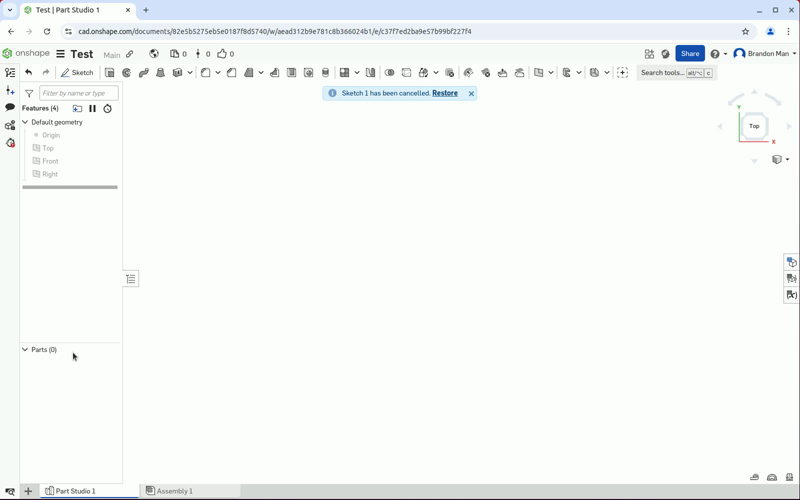
key(space)
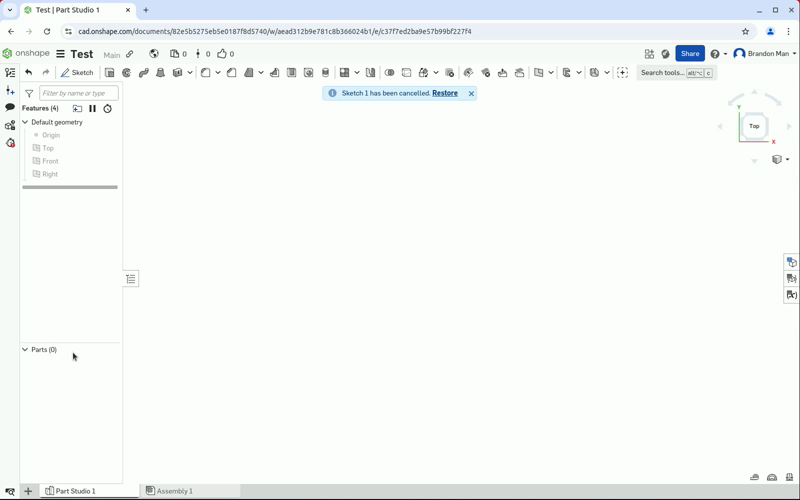
key_down(shift)
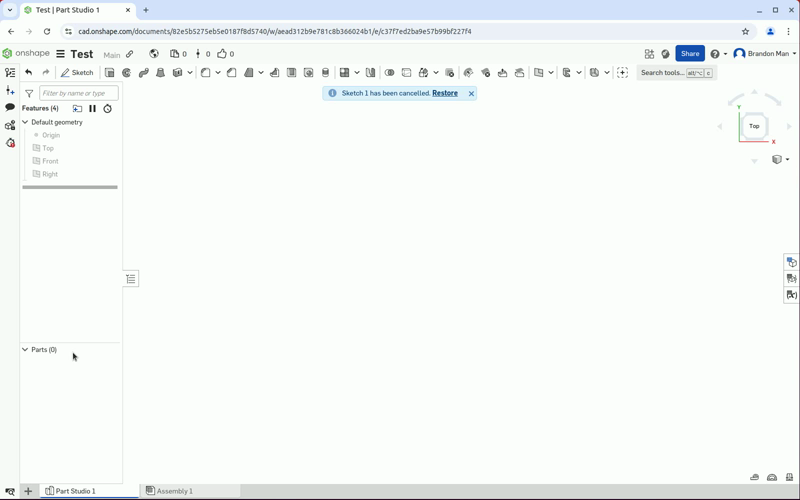
key(up)
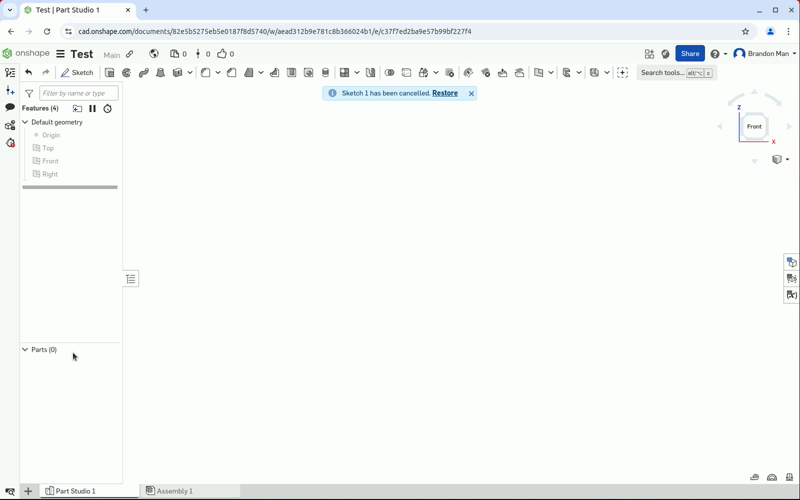
key_up(shift)
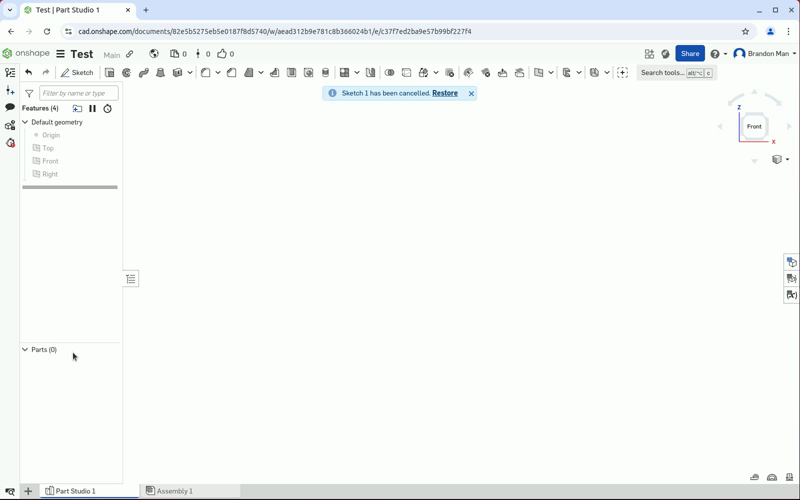
mouse_move(73, 352)
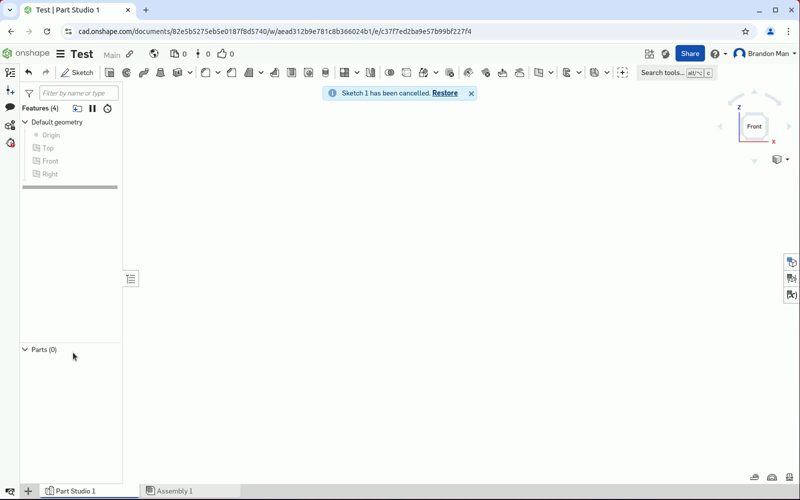
key(shift+y)
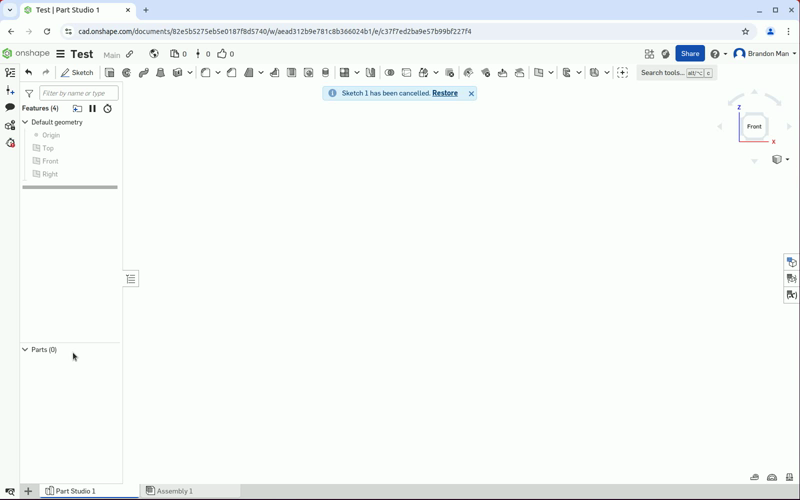
key(shift+s)
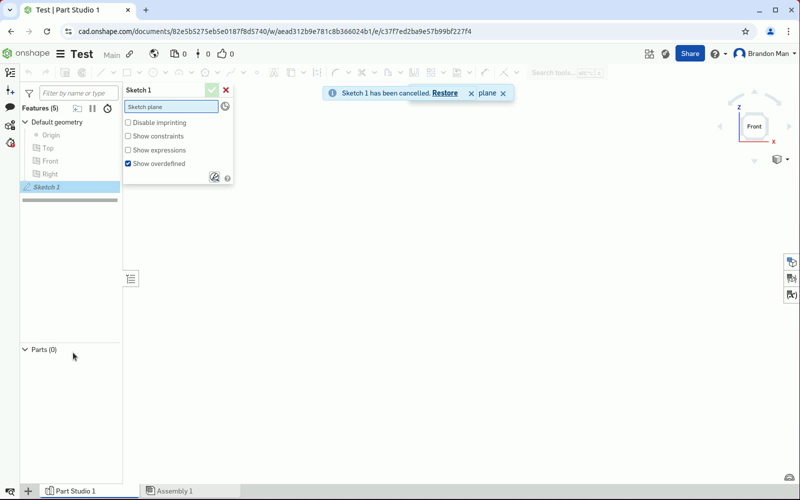
mouse_move(73, 163)
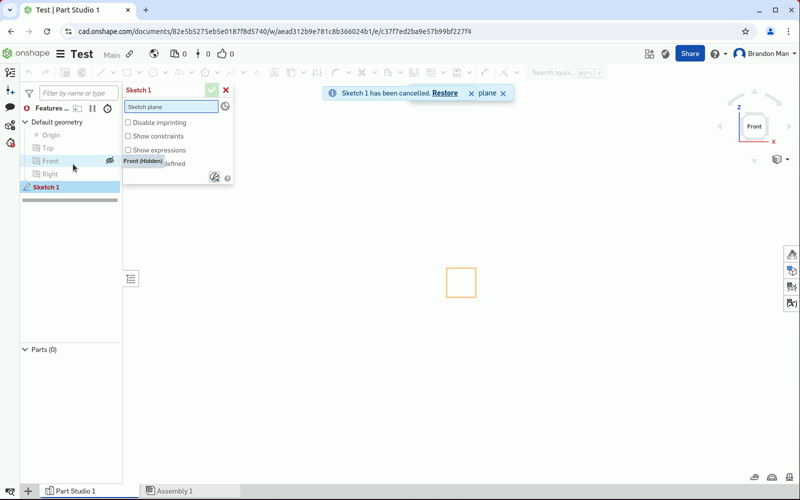
click(73, 163)
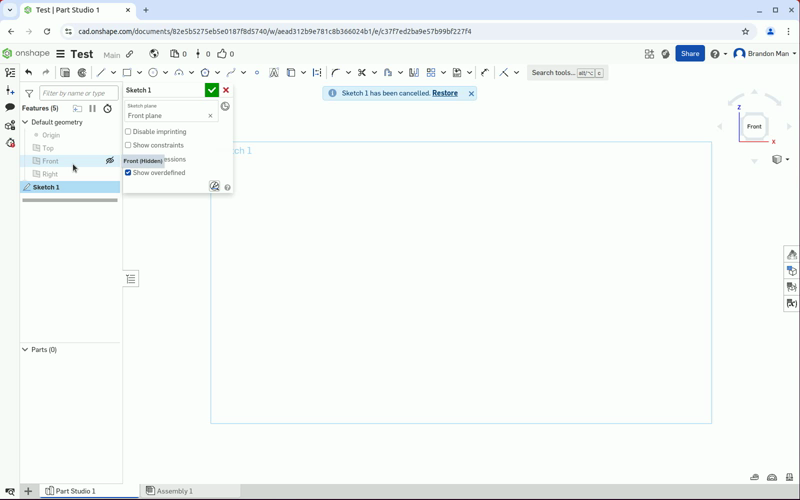
mouse_move(73, 352)
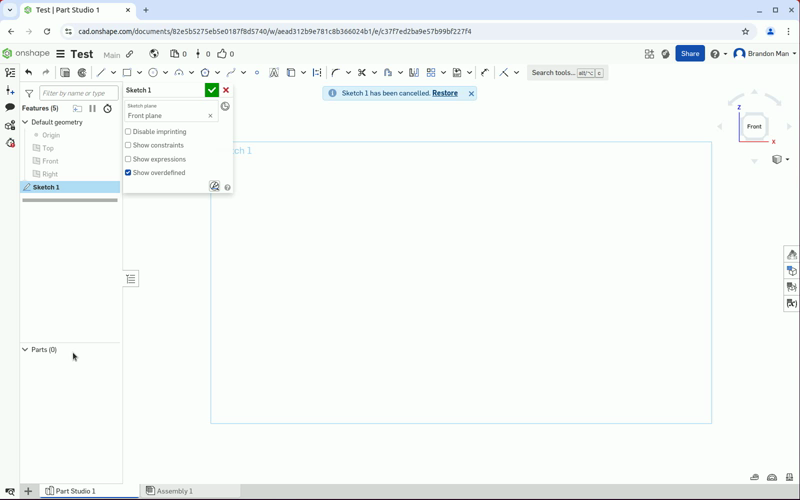
key(y)
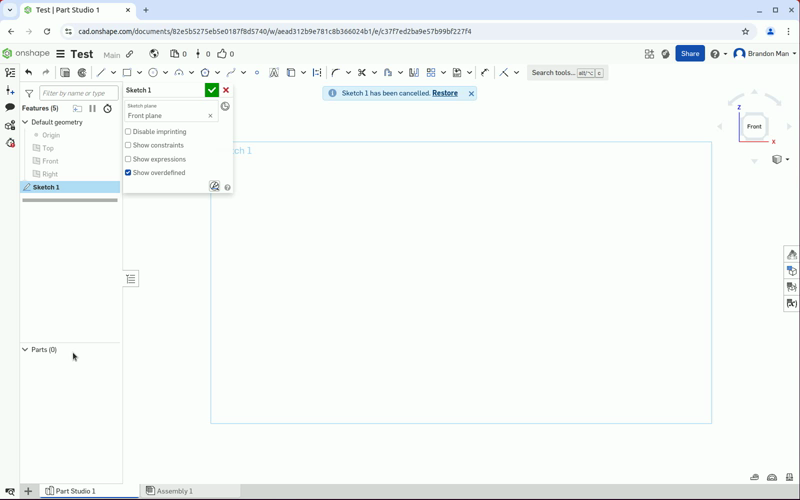
key(l)
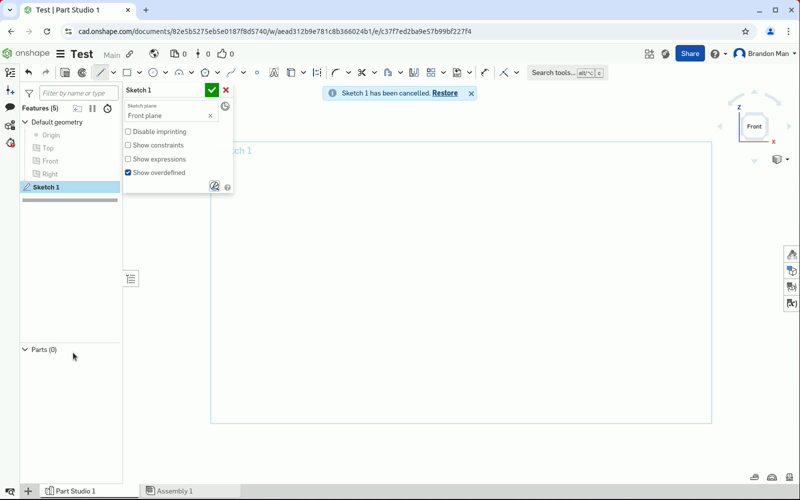
key_down(shift)
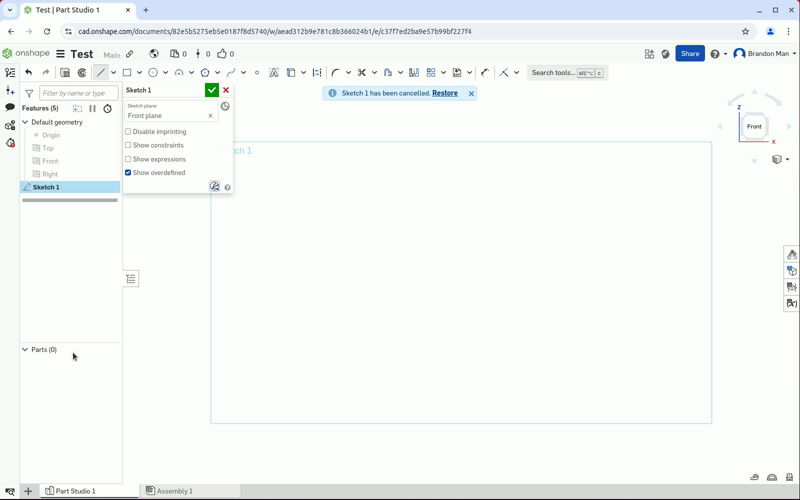
mouse_move(445, 329)
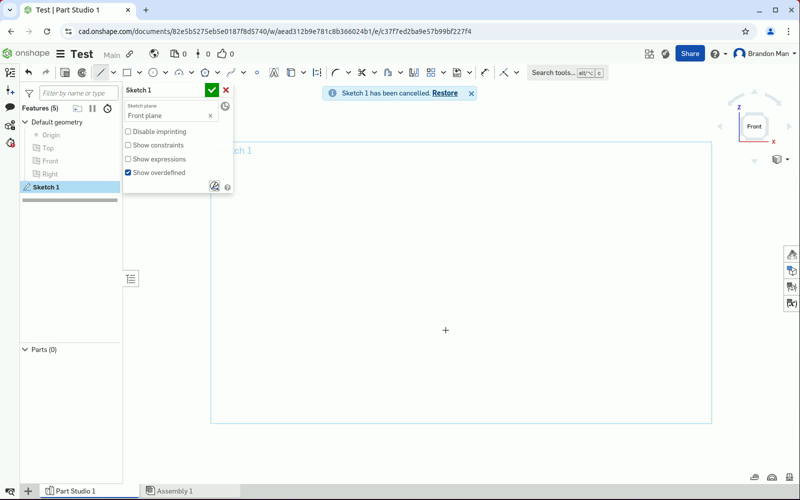
click(445, 329)
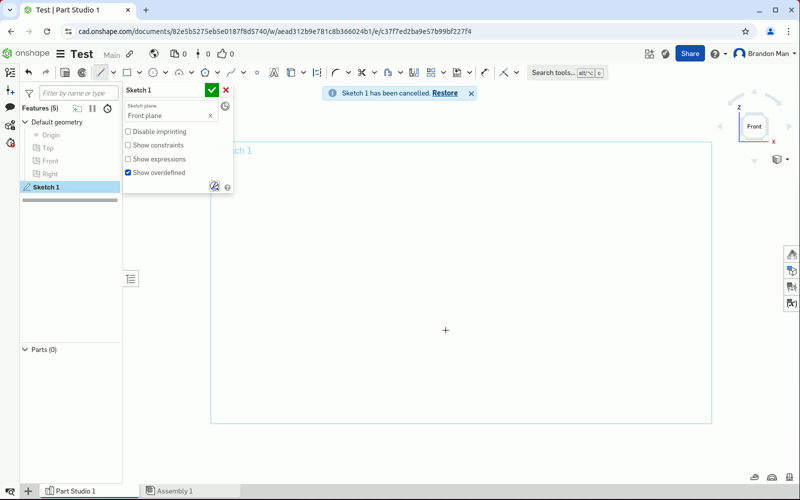
key_up(shift)
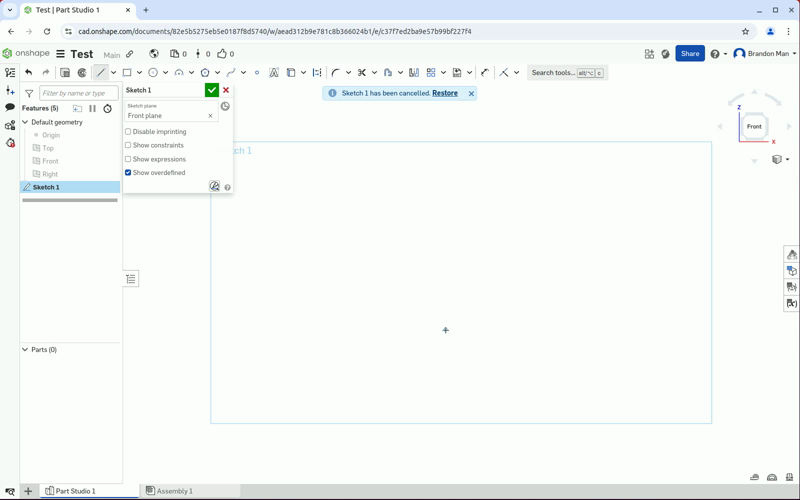
key_down(shift)
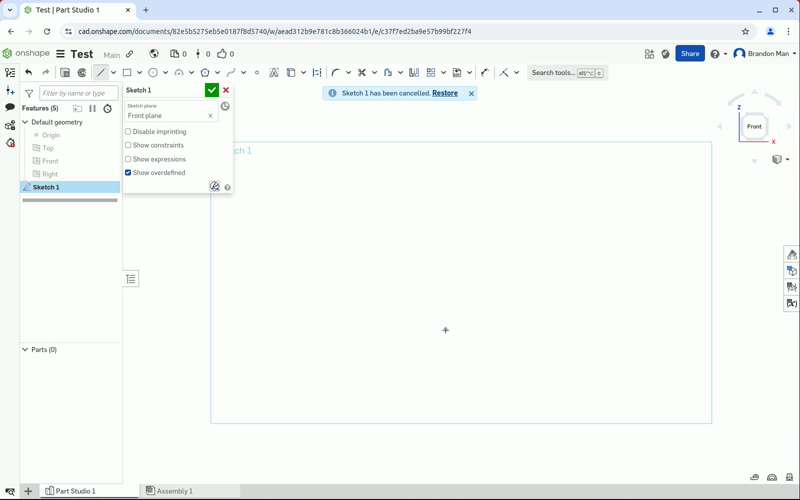
mouse_move(475, 329)
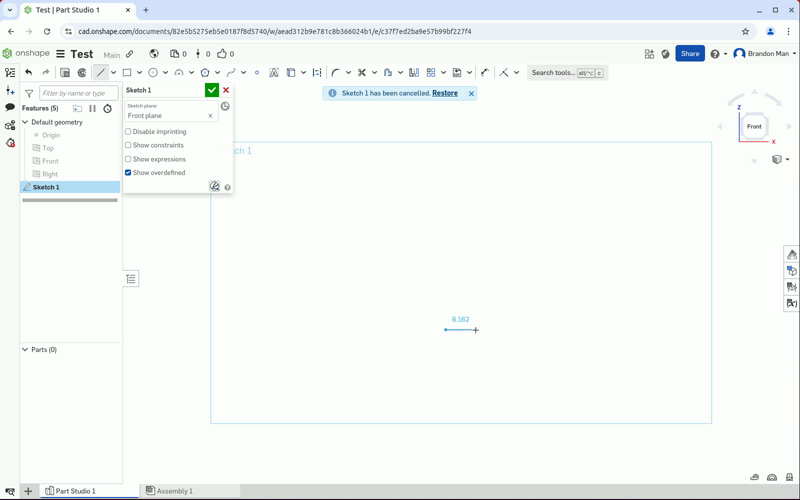
mouse_move(477, 329)
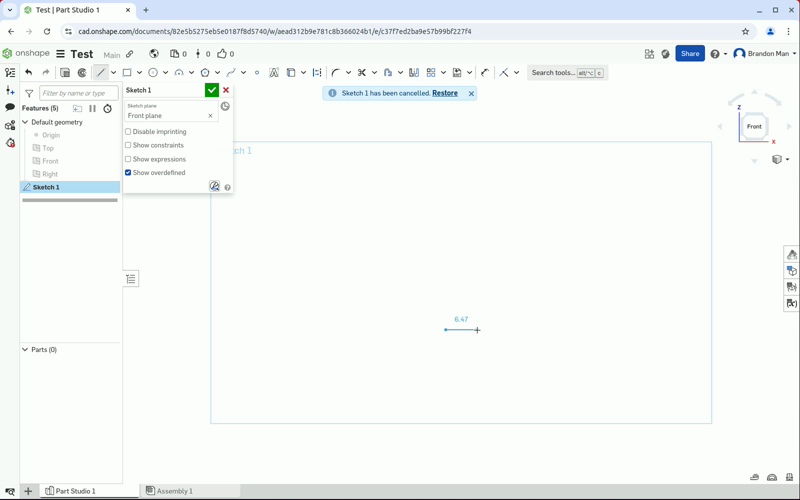
click(477, 329)
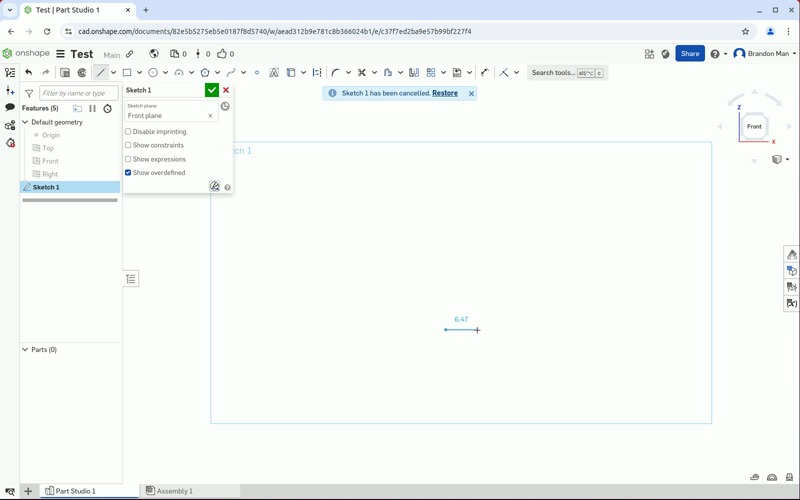
key_up(shift)
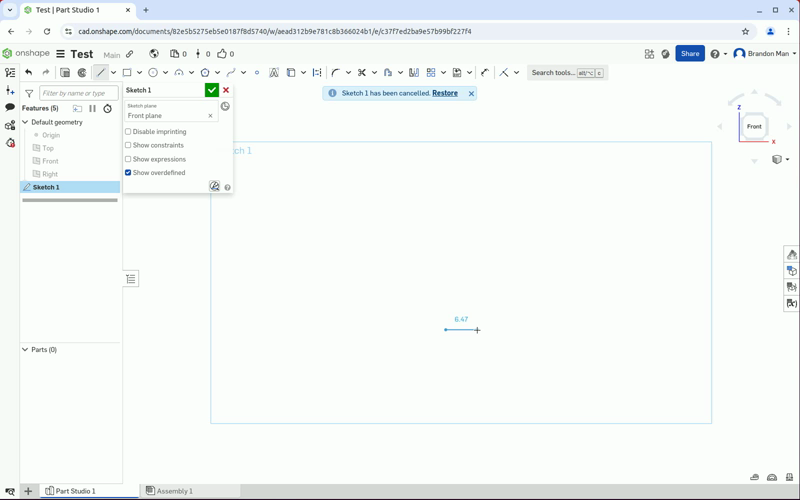
key_down(shift)
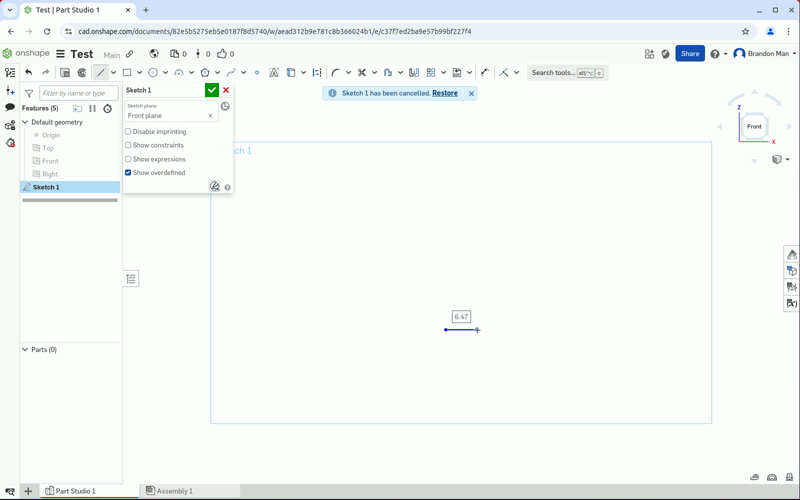
mouse_move(477, 235)
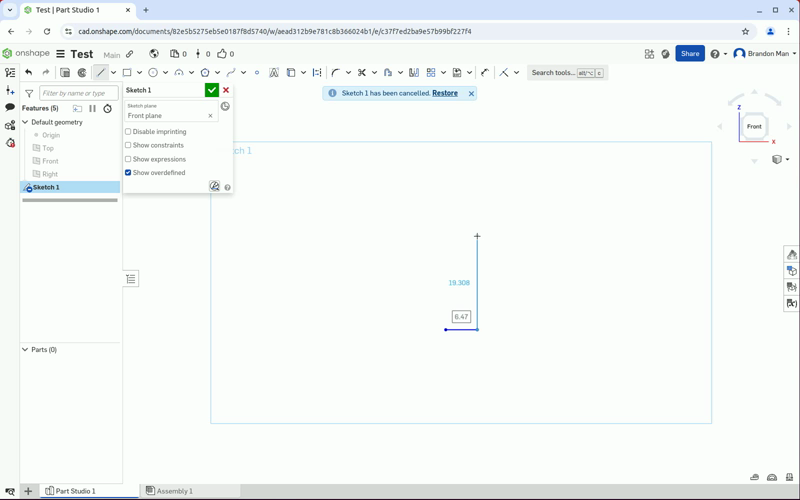
click(477, 235)
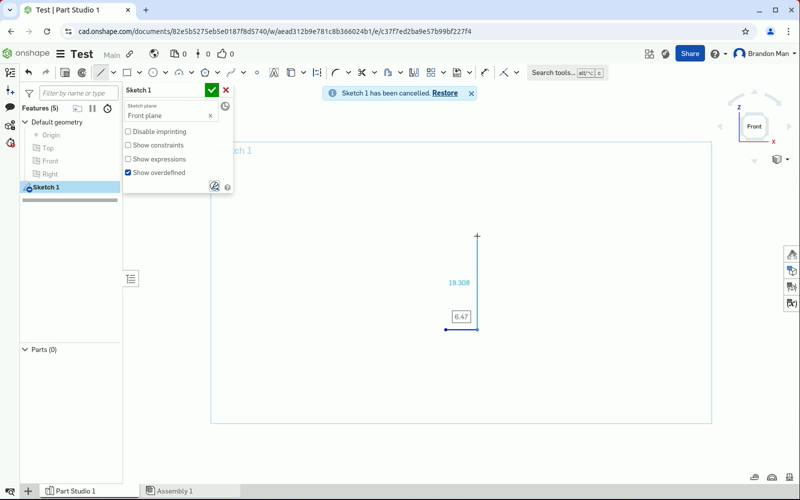
key_up(shift)
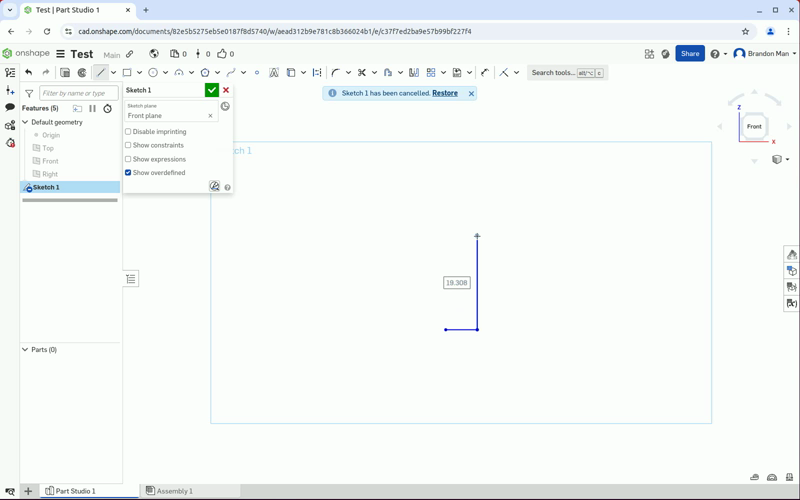
key_down(shift)
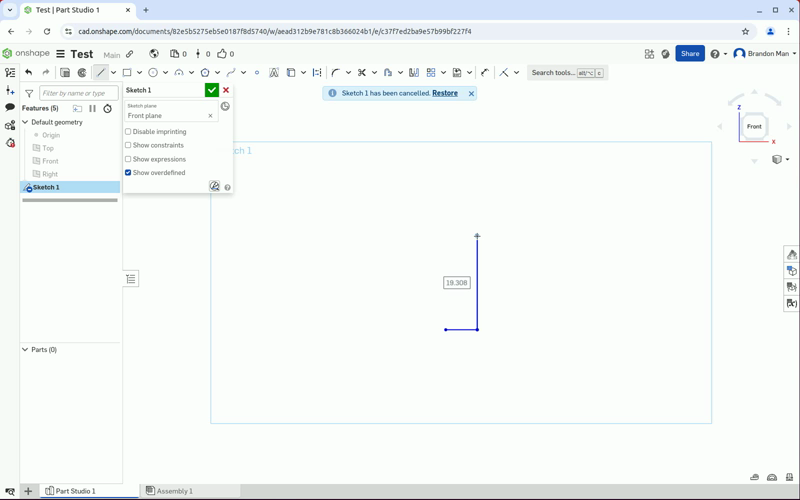
mouse_move(507, 235)
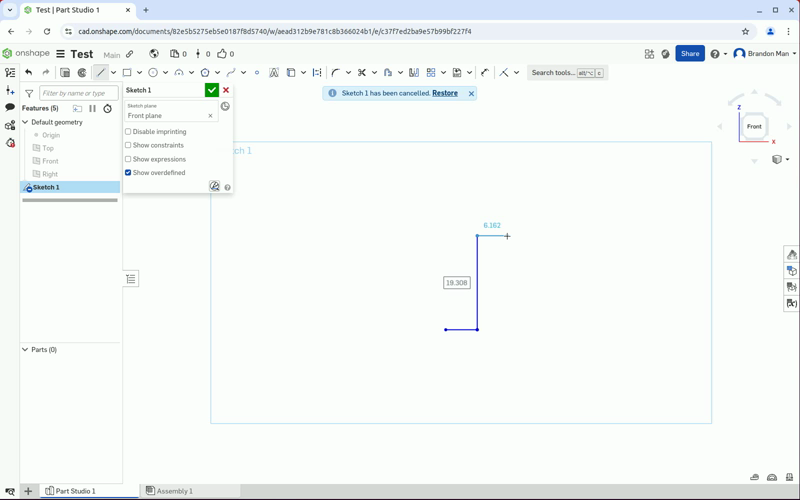
mouse_move(445, 235)
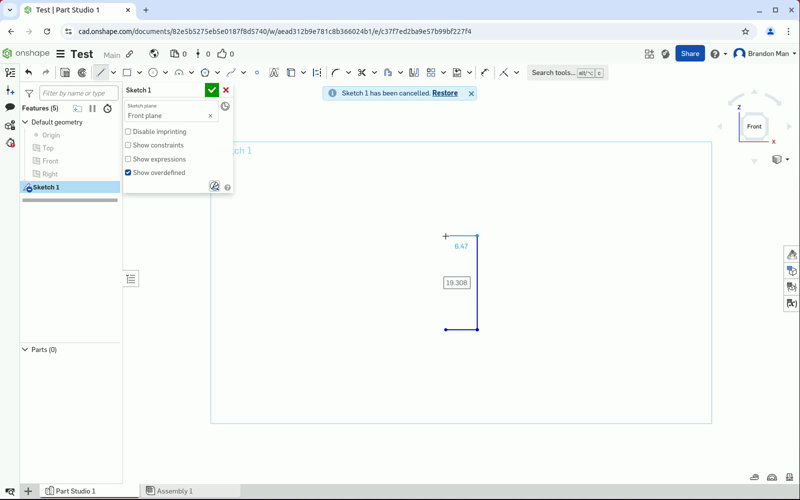
click(445, 235)
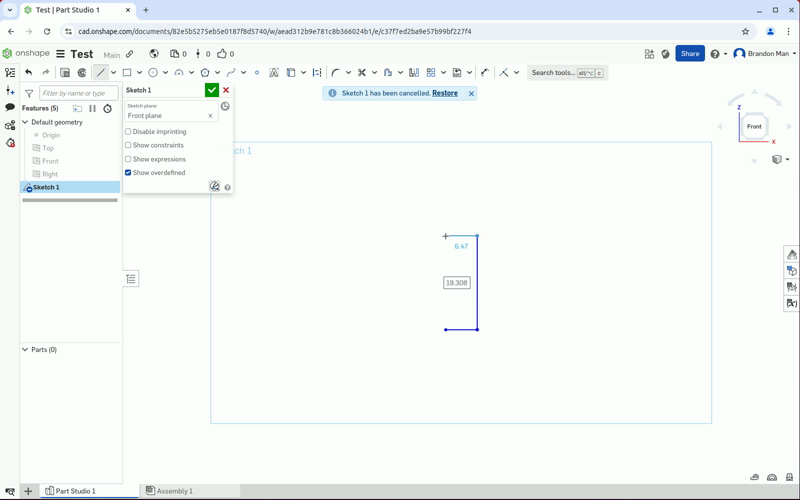
key_up(shift)
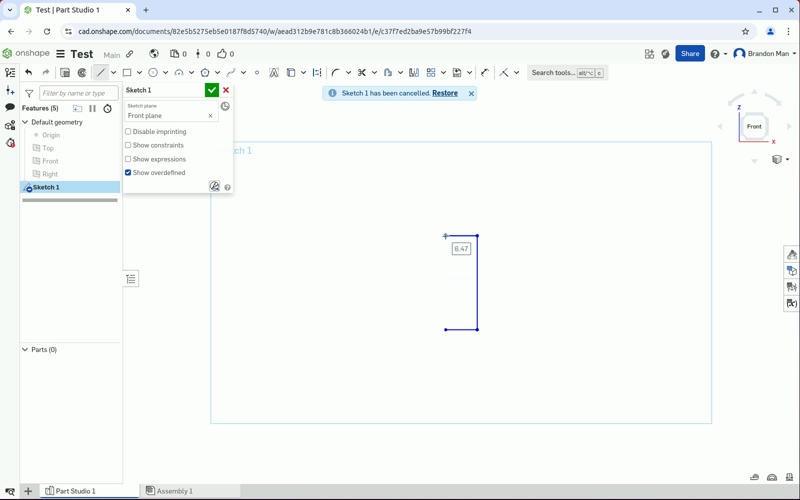
key_down(shift)
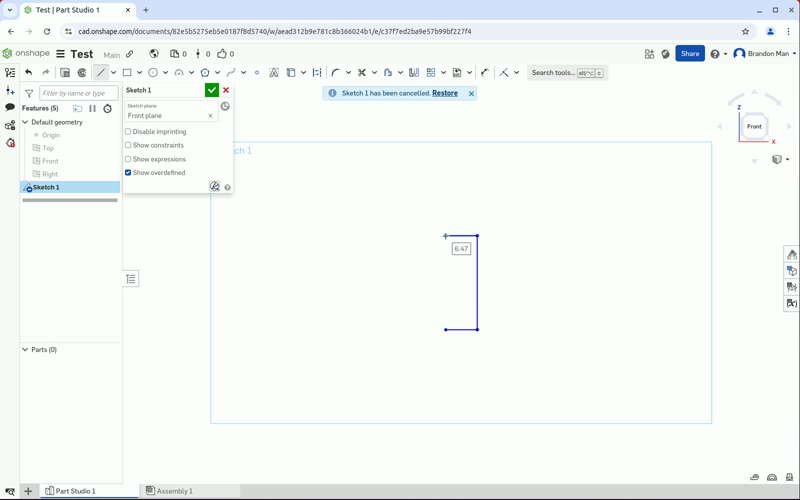
mouse_move(445, 329)
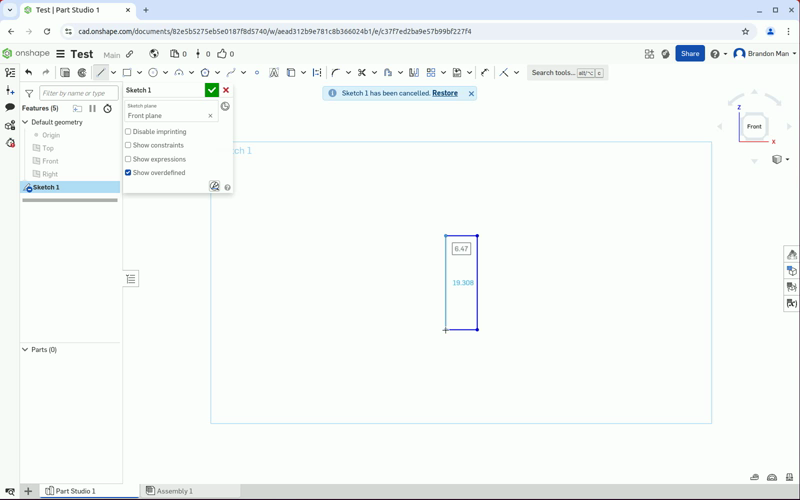
key_up(shift)
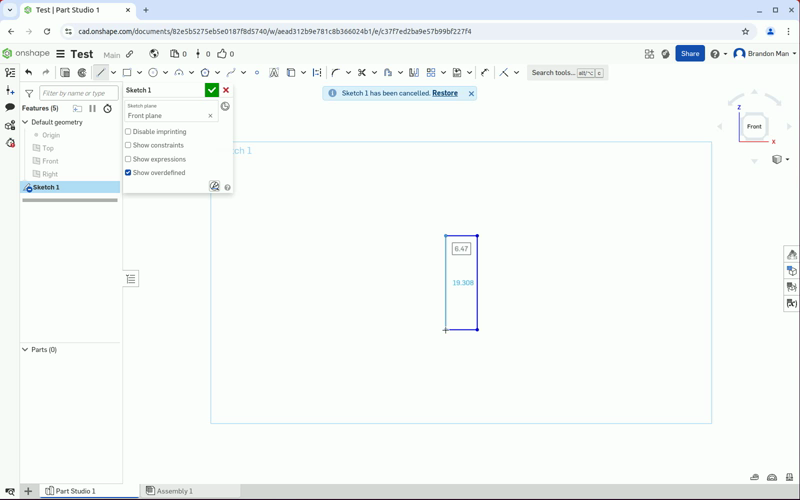
click(445, 329)
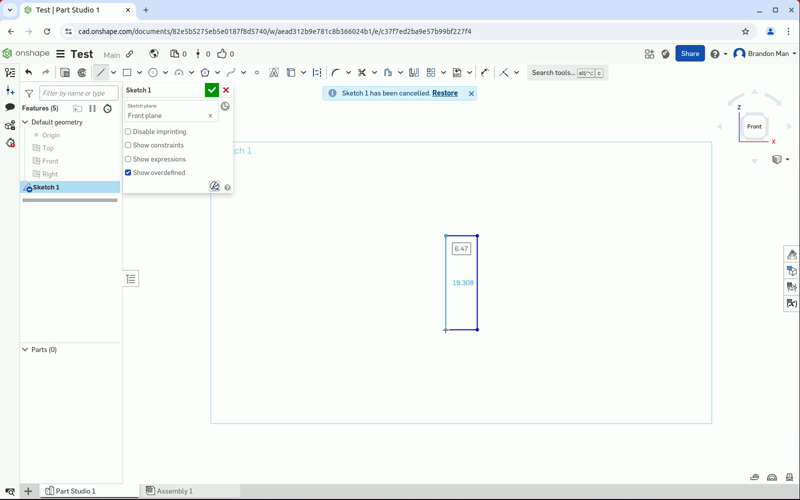
key(esc)
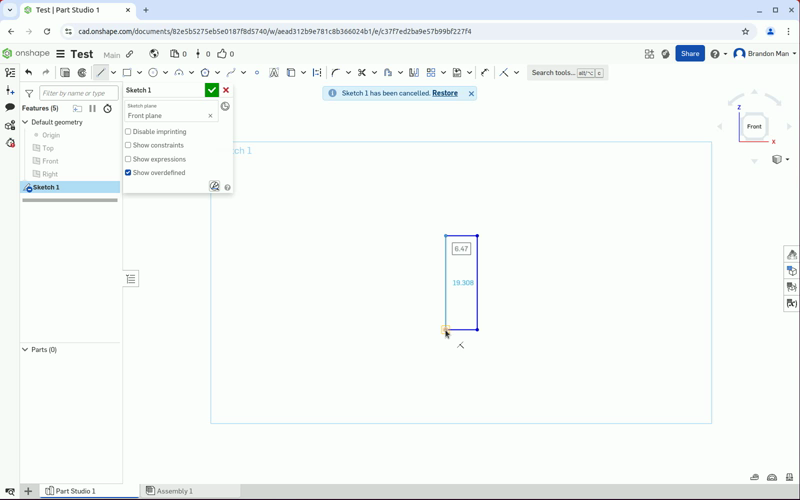
mouse_move(460, 278)
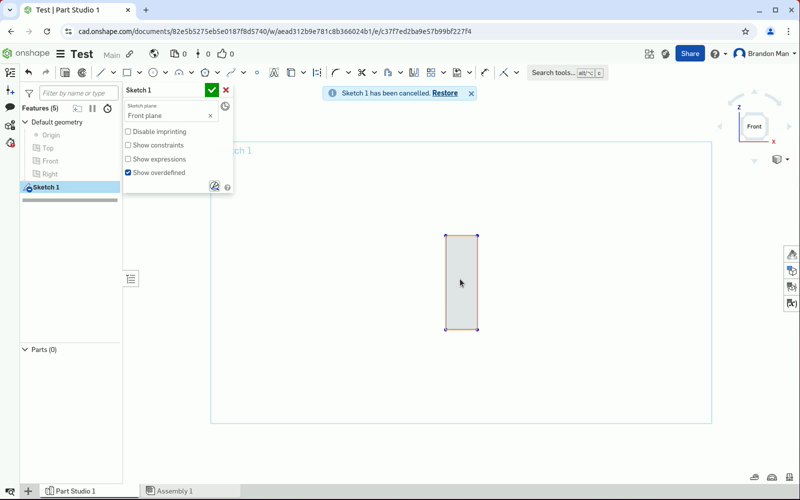
click(460, 278)
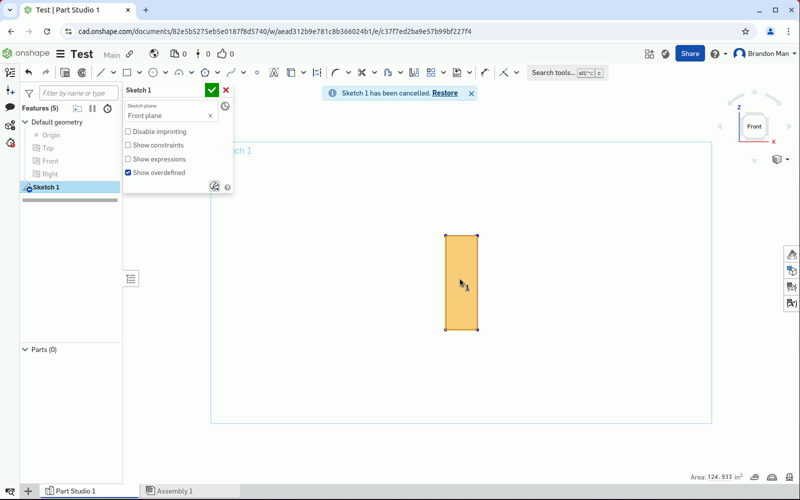
mouse_move(73, 352)
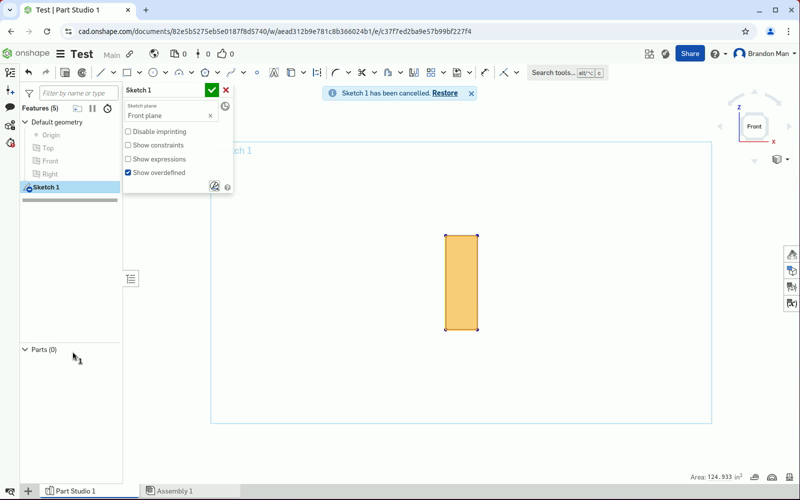
key(shift+y)
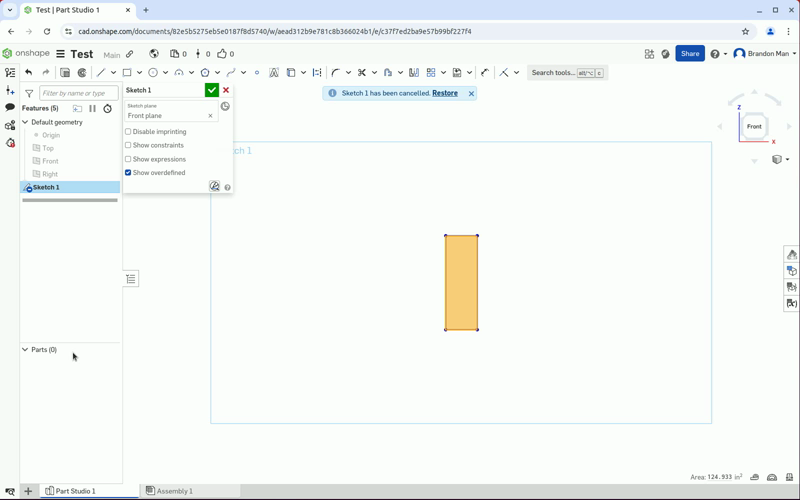
key(shift+e)
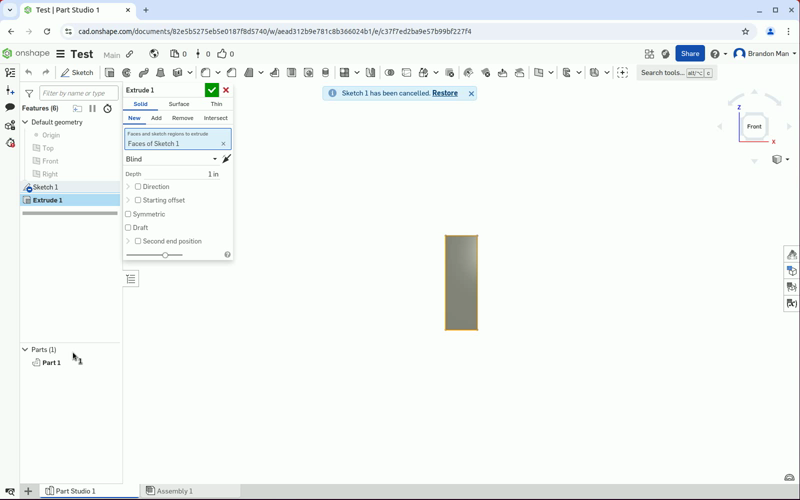
mouse_move(143, 106)
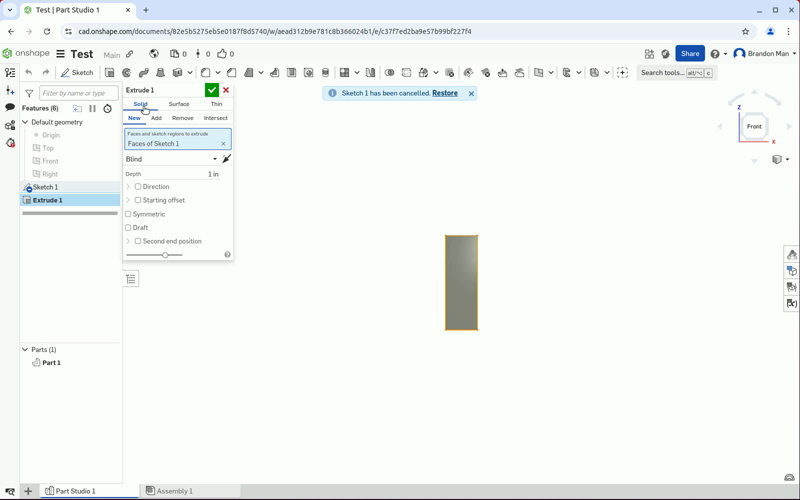
click(143, 106)
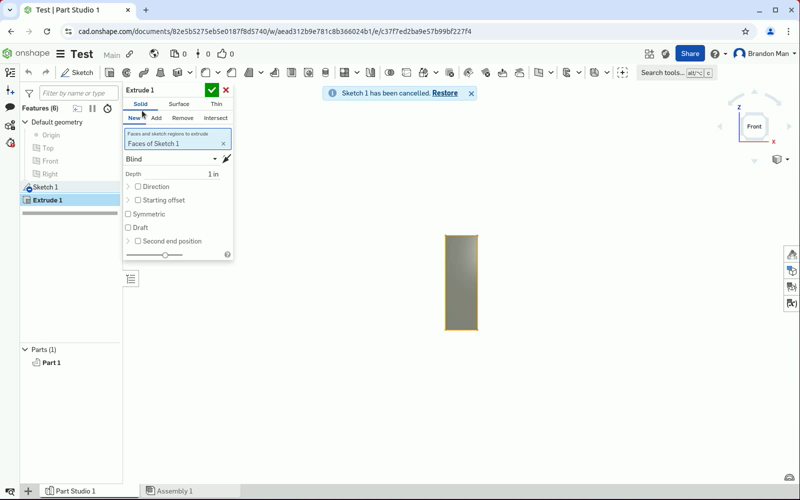
mouse_move(137, 120)
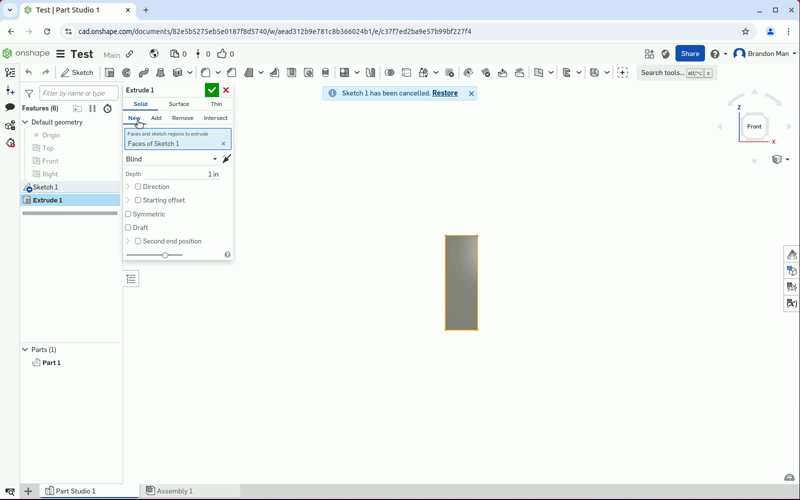
click(137, 120)
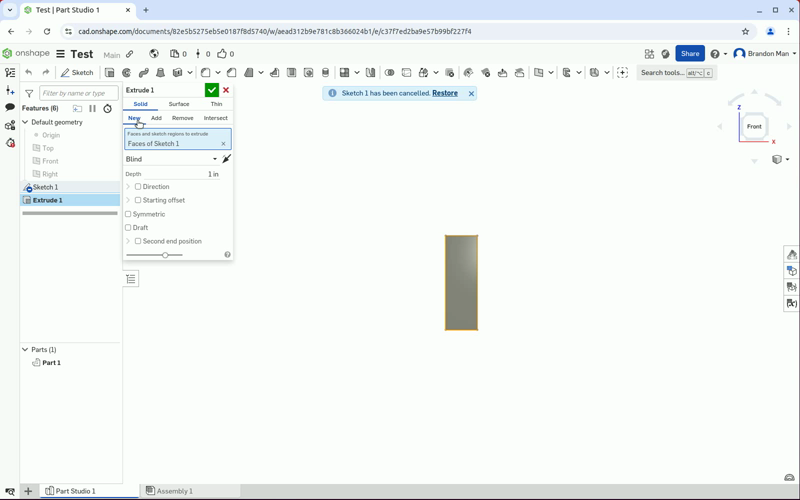
key(tab, 4)
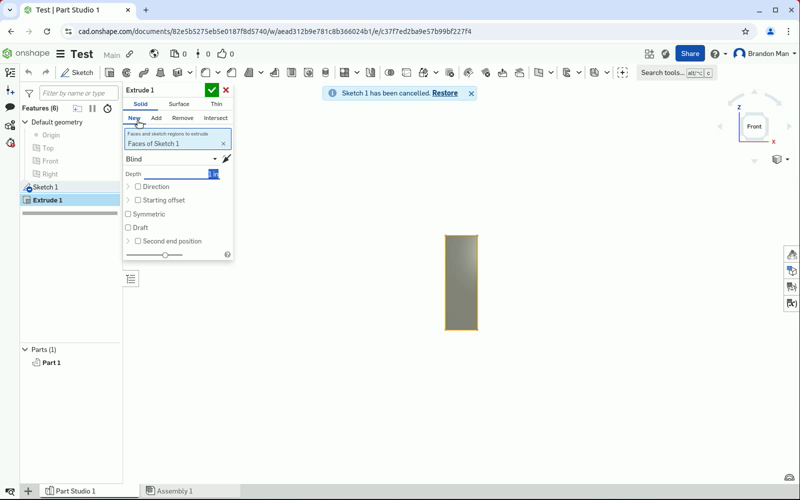
text(46.216)
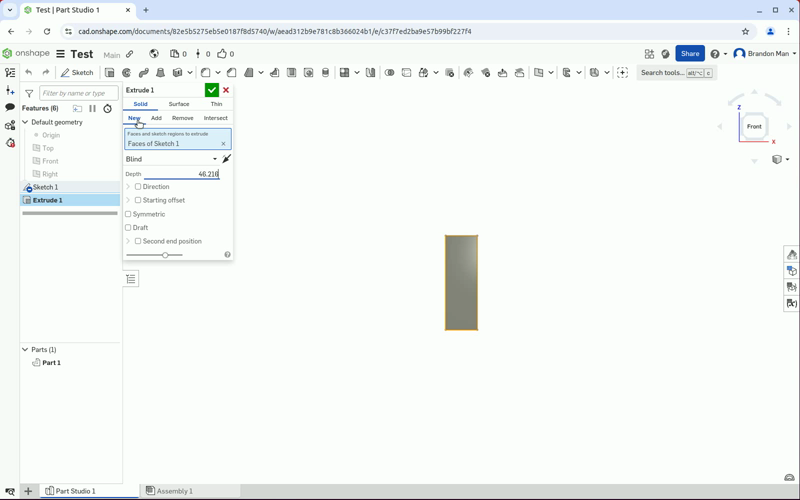
key(tab, 3)
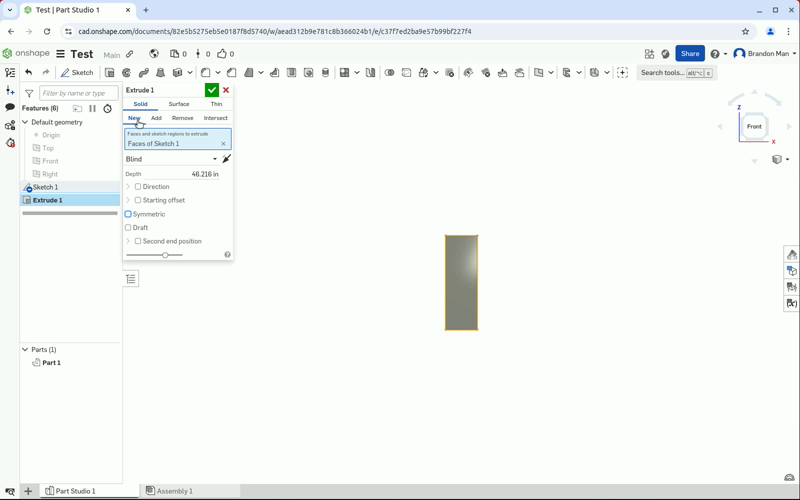
key(space)
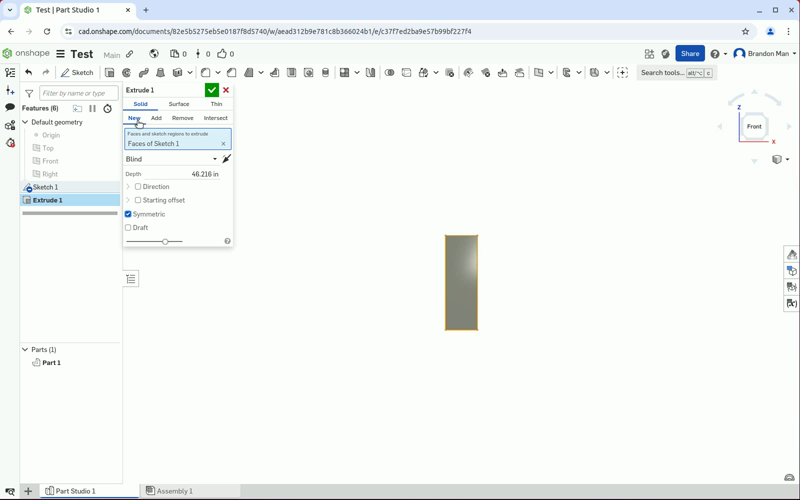
key(enter)
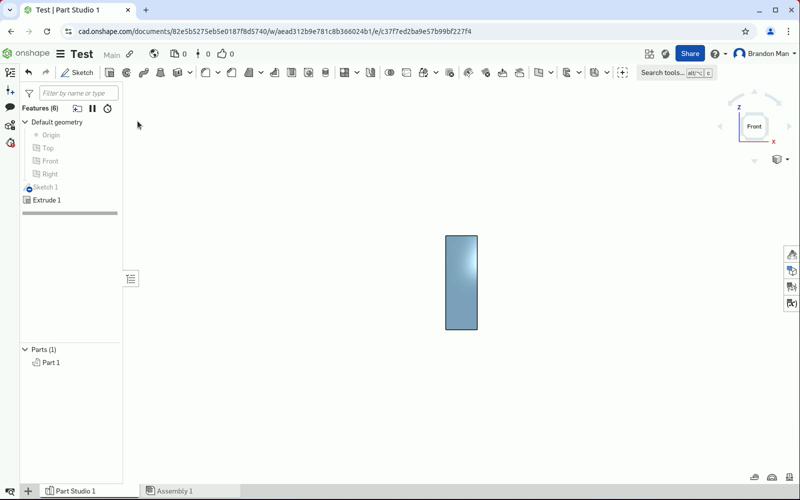
key(shift+h)
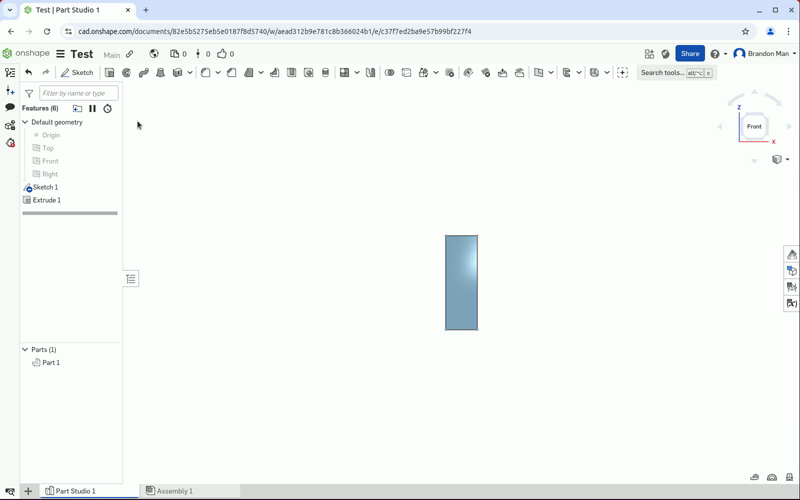
key(shift+h)
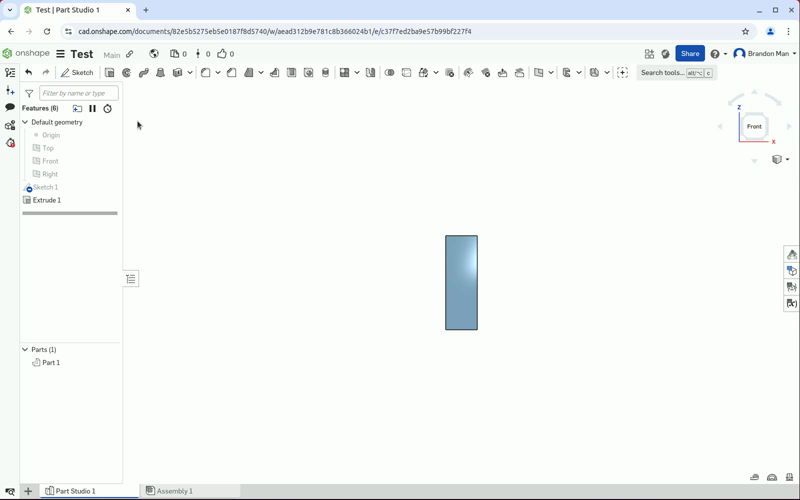
mouse_move(73, 189)
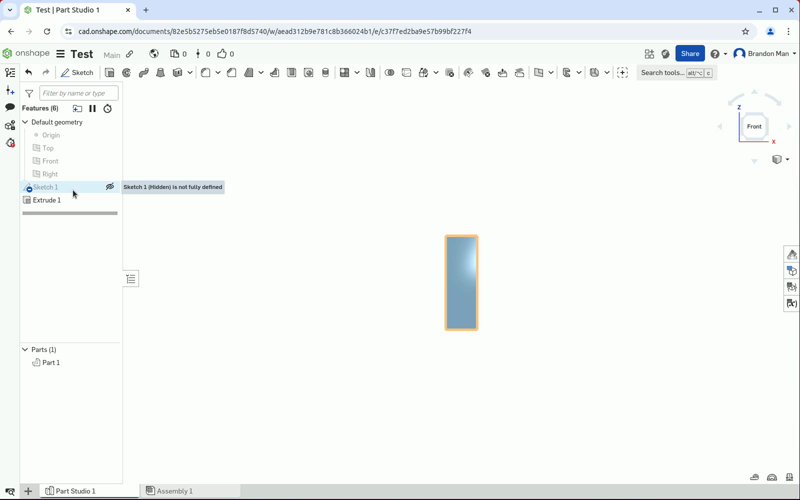
click(73, 189)
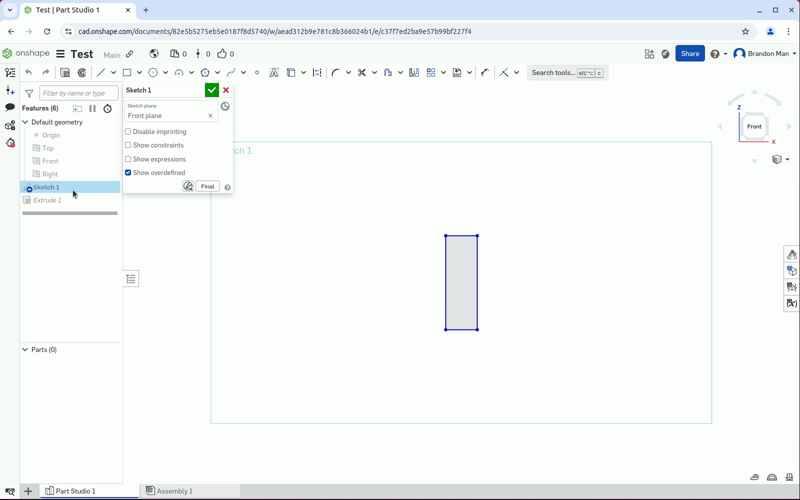
mouse_move(229, 92)
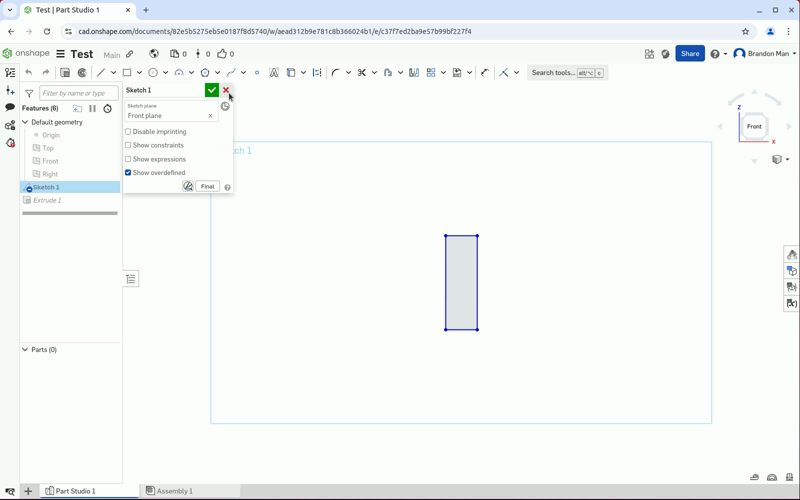
click(229, 92)
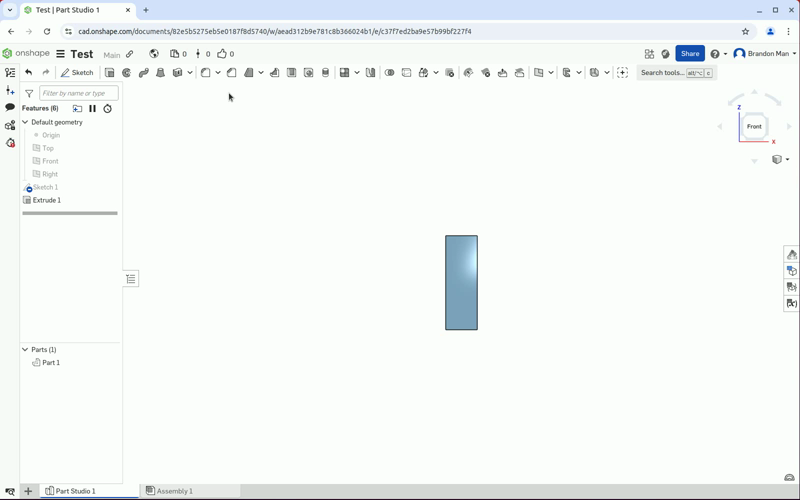
mouse_move(73, 352)
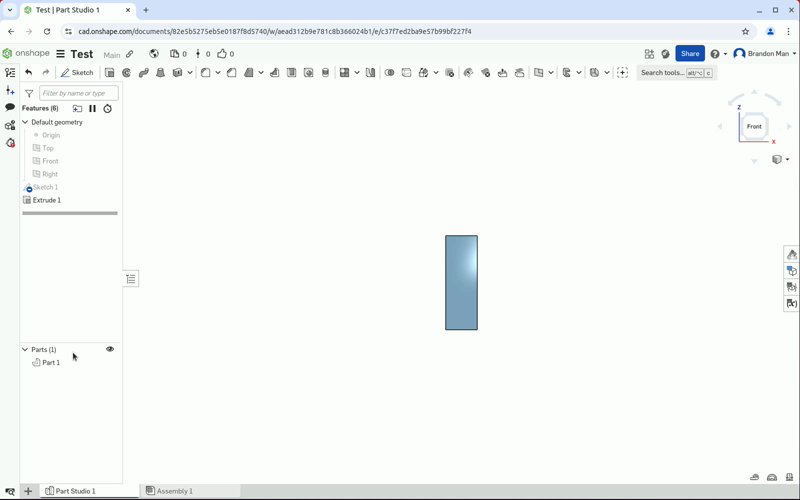
key(y)
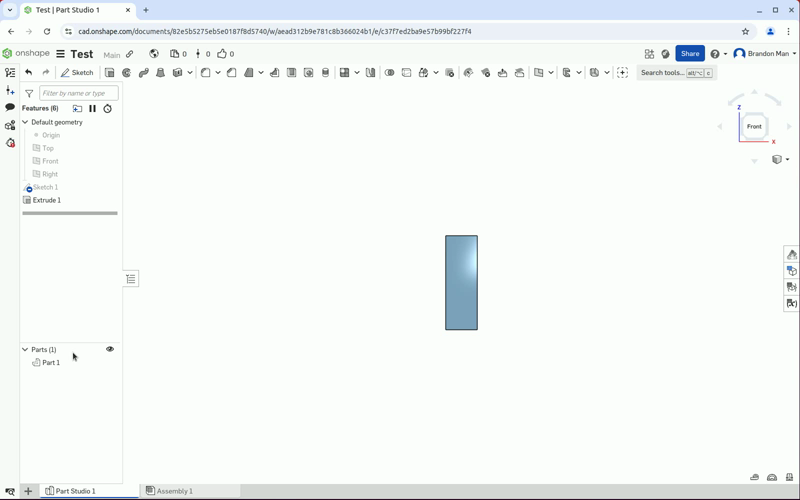
key(shift+p)
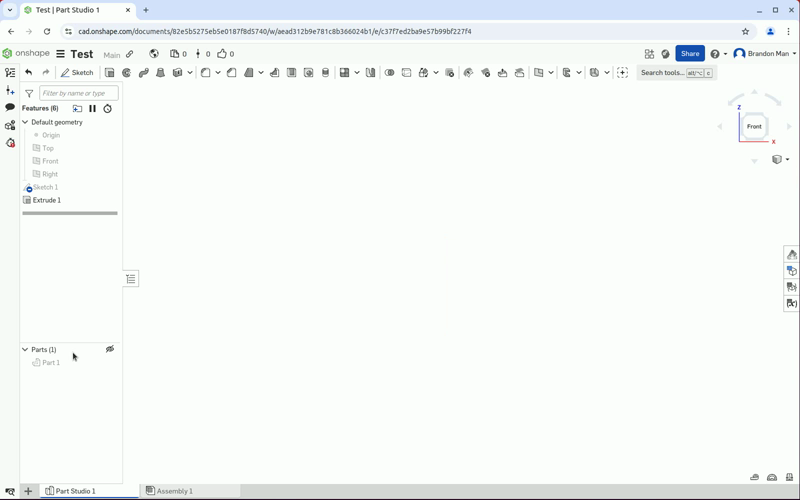
key(space)
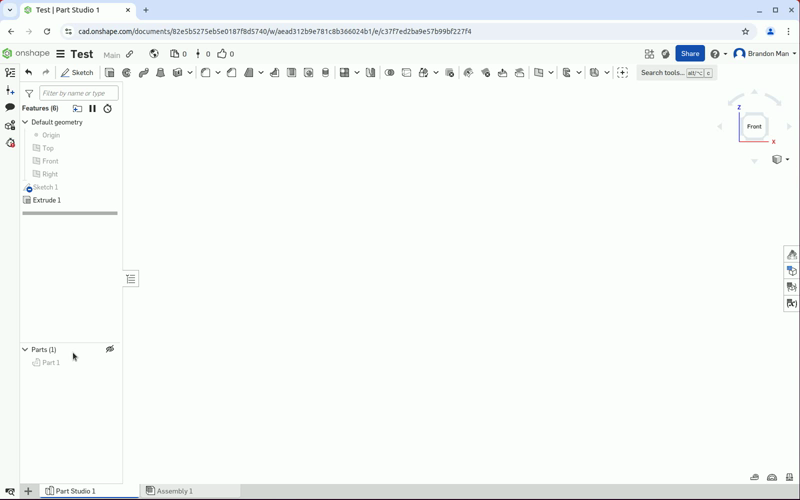
key_down(shift)
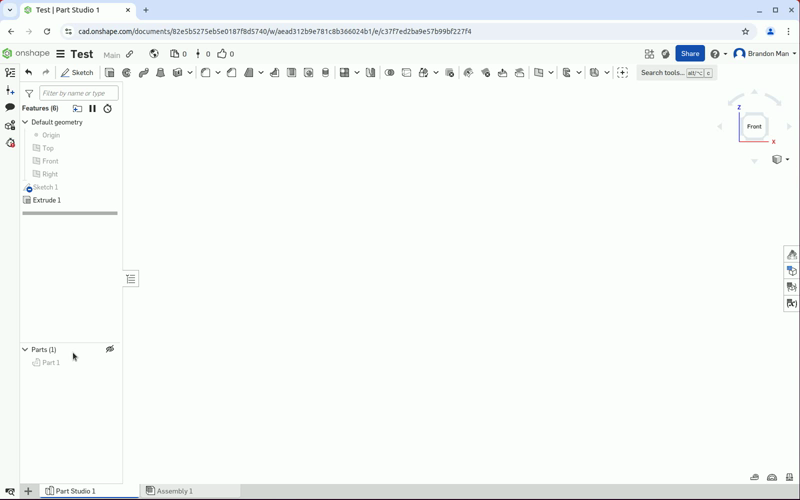
key(left)
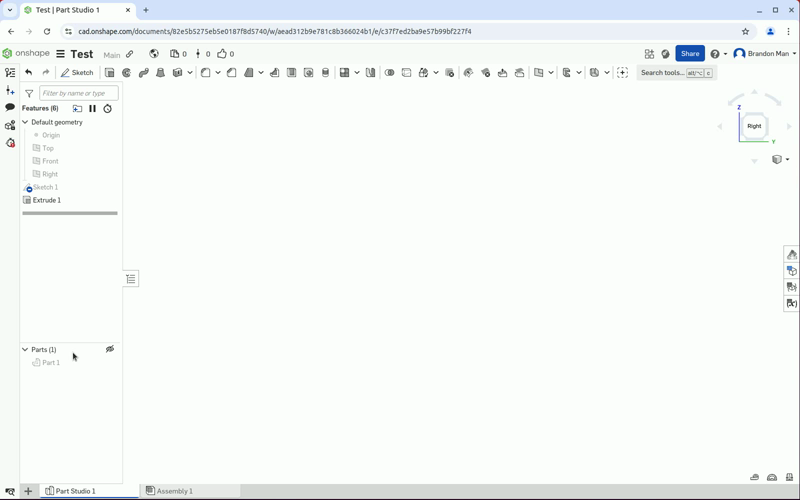
key_up(shift)
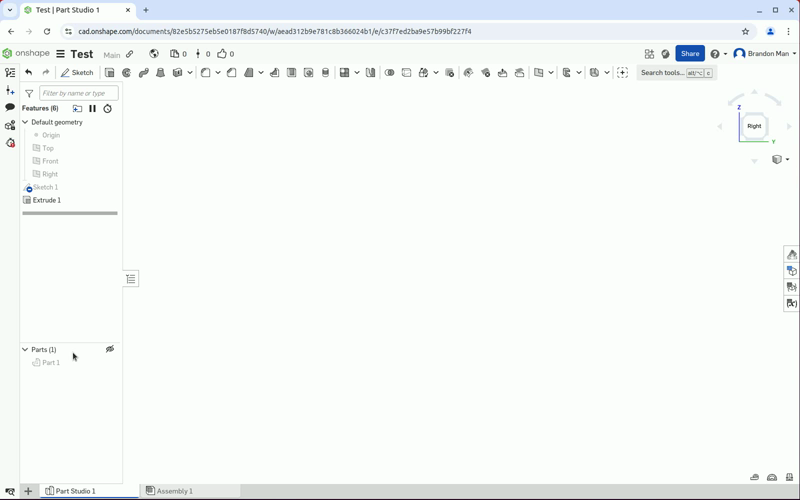
mouse_move(73, 352)
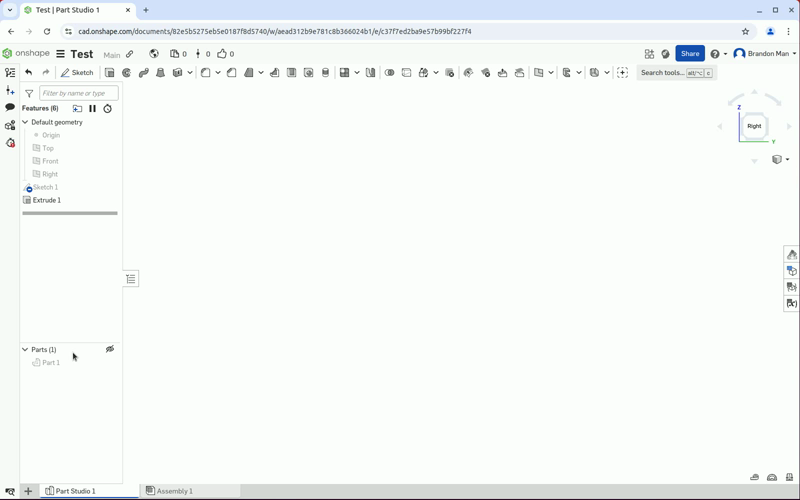
key(shift+y)
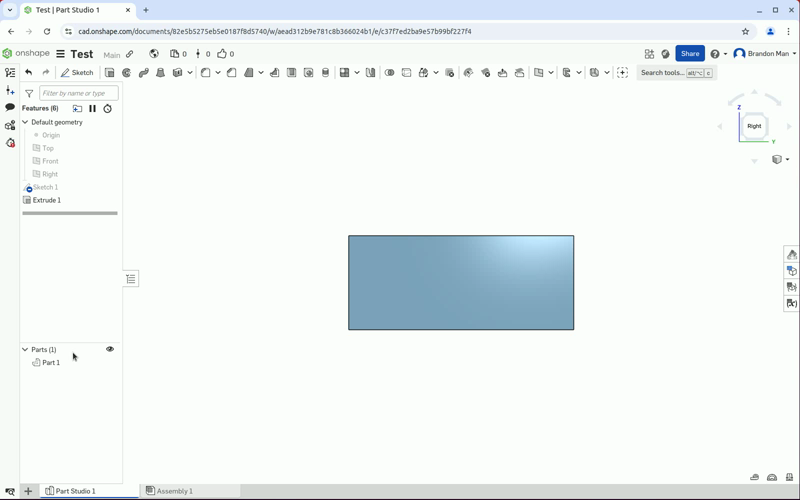
mouse_move(541, 75)
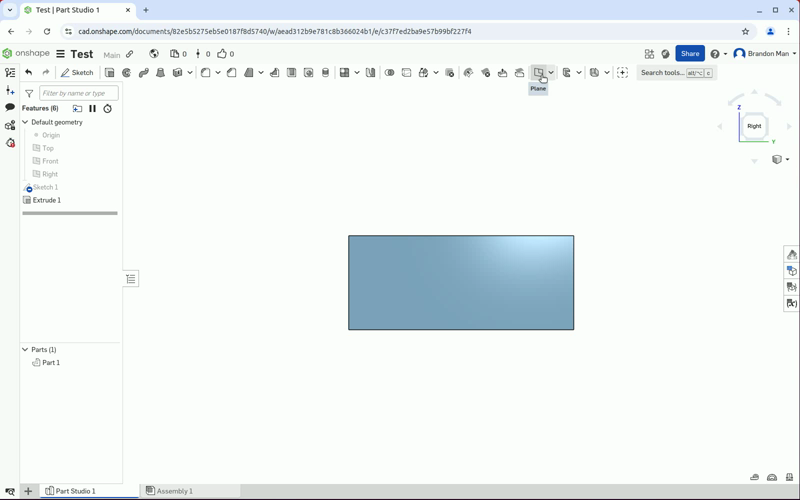
click(541, 75)
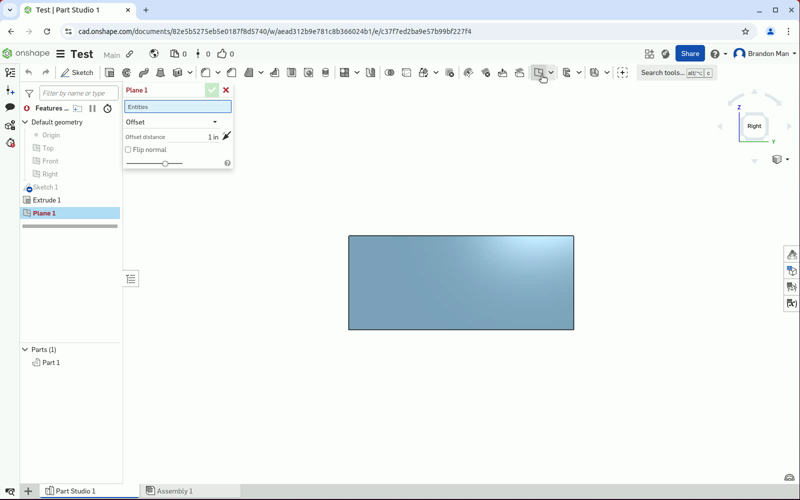
mouse_move(73, 176)
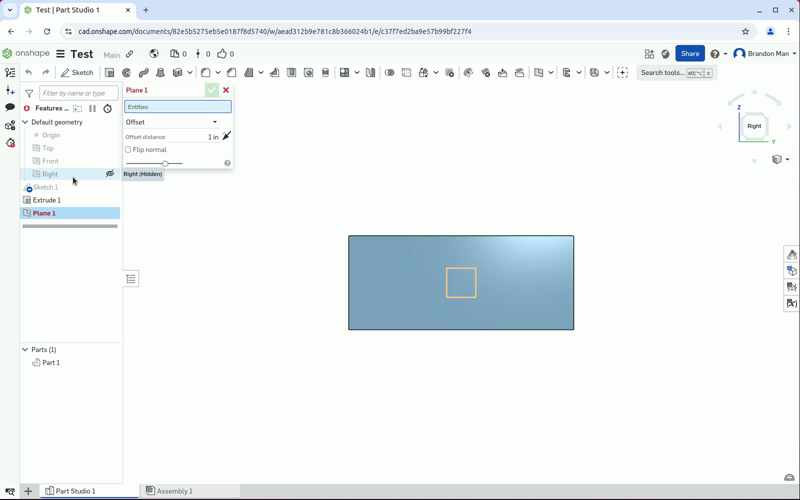
click(73, 176)
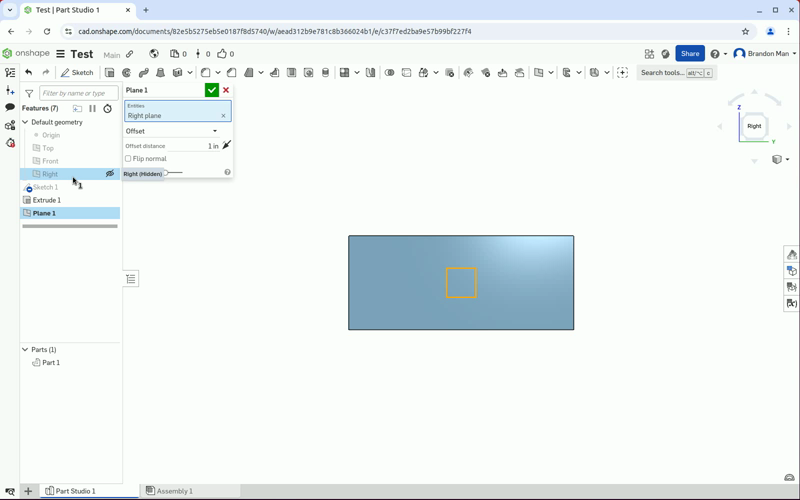
key(tab, 2)
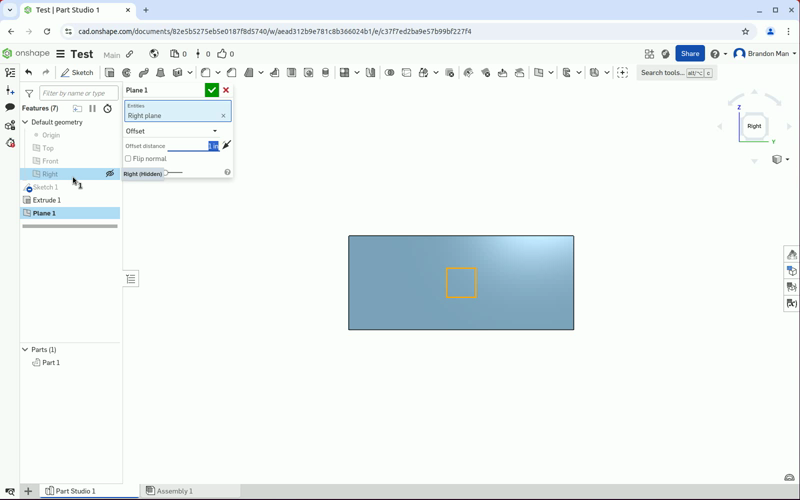
text(3.143)
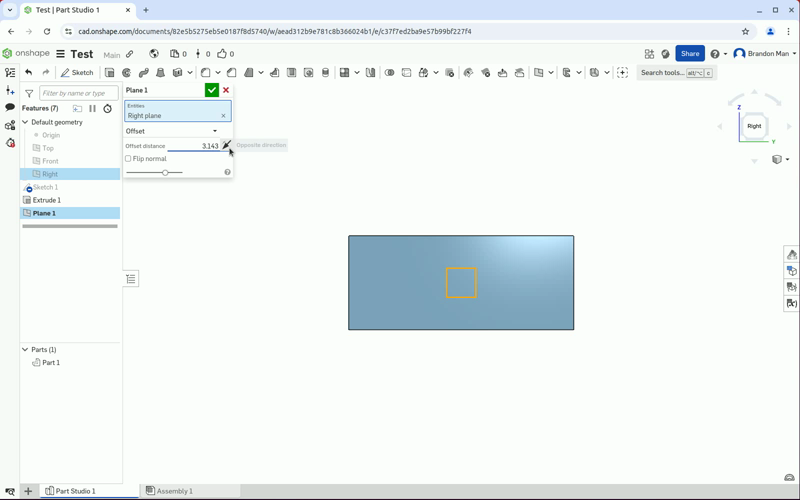
mouse_move(229, 147)
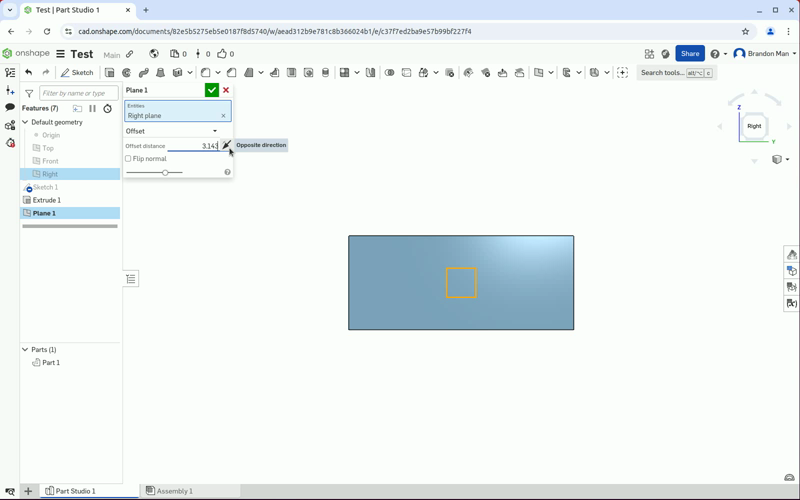
click(229, 147)
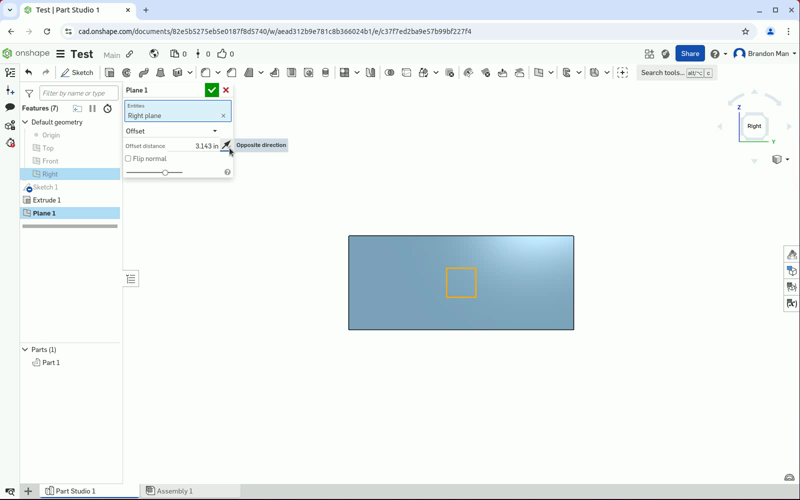
key(enter, 2)
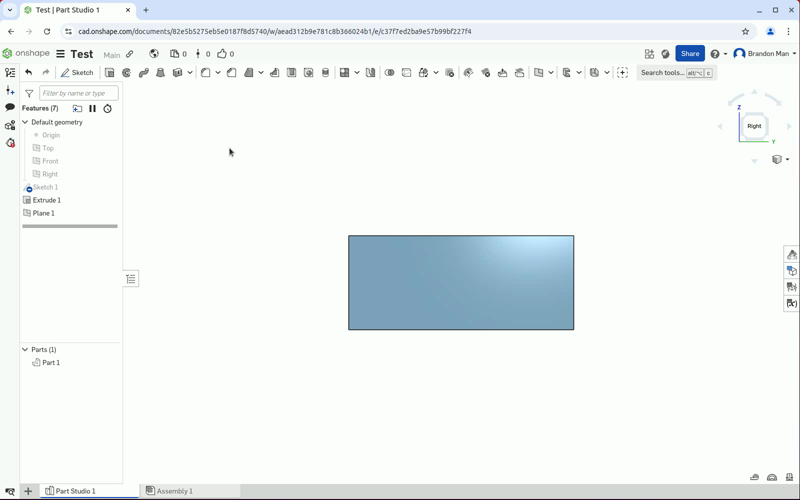
key(shift+s)
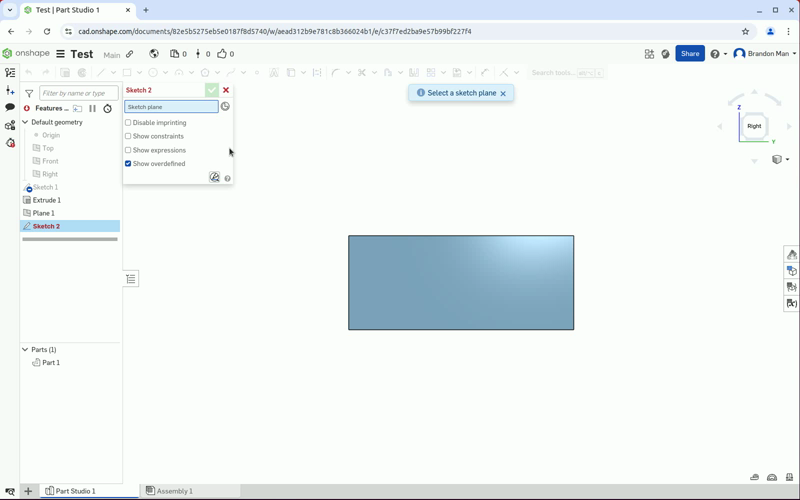
mouse_move(73, 215)
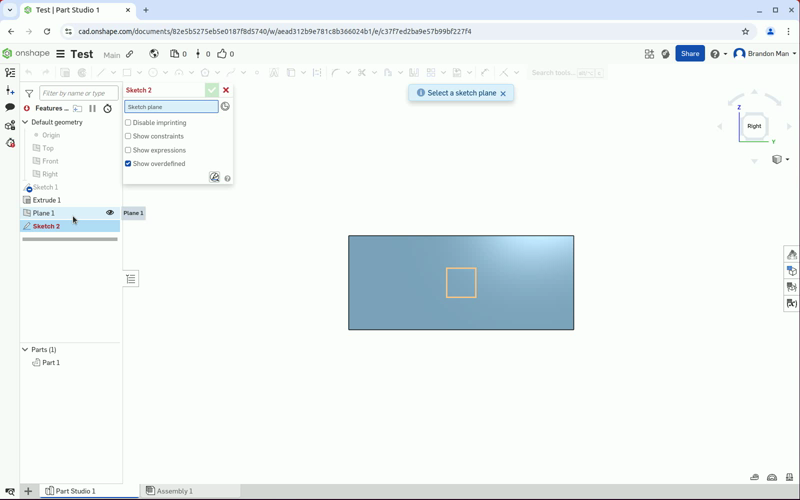
click(73, 215)
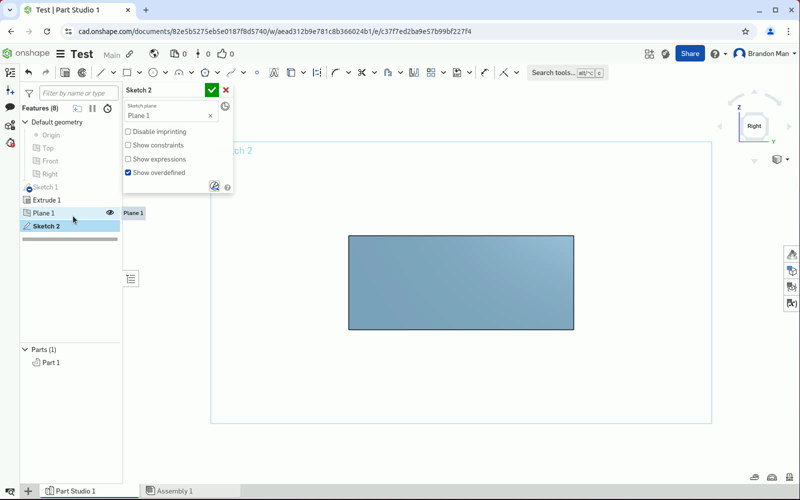
mouse_move(73, 352)
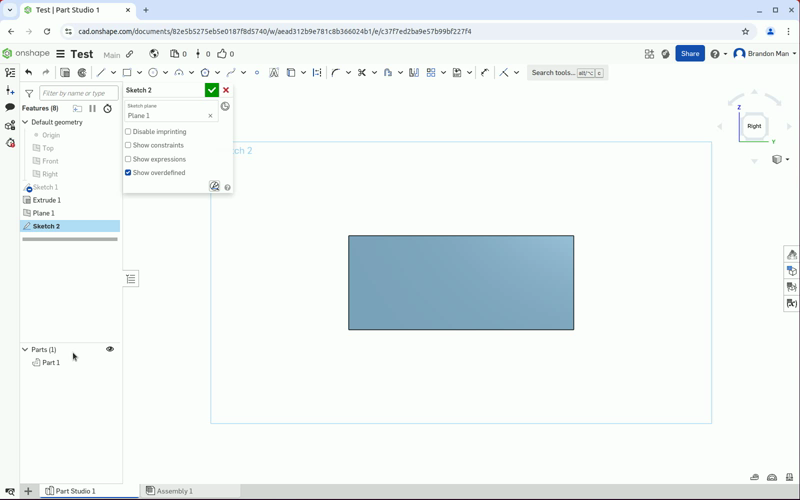
key(y)
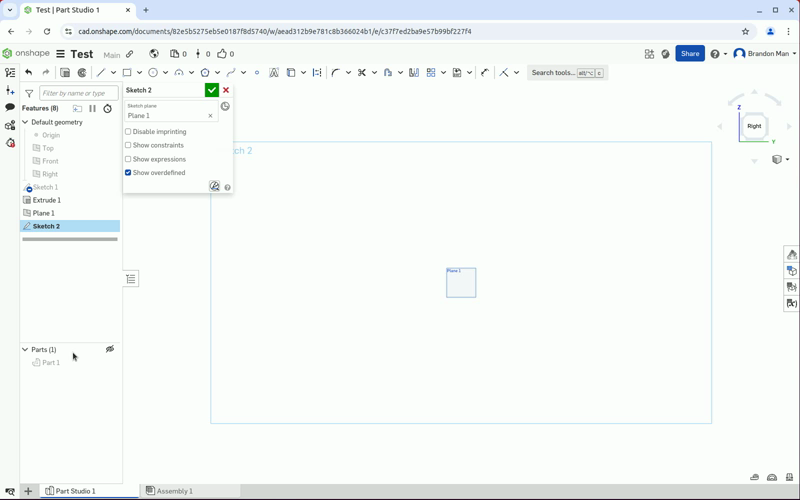
key(l)
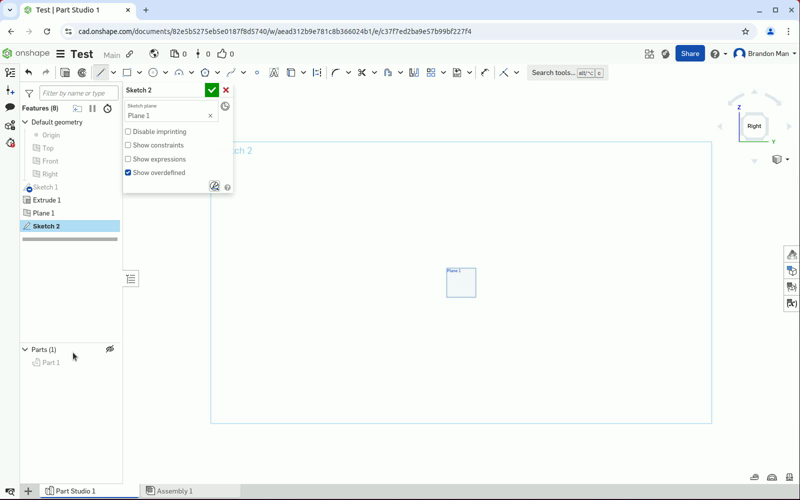
key_down(shift)
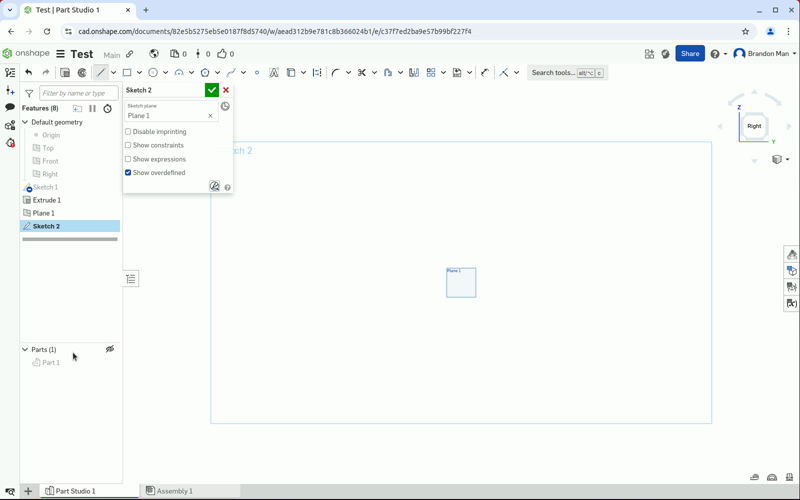
mouse_move(551, 241)
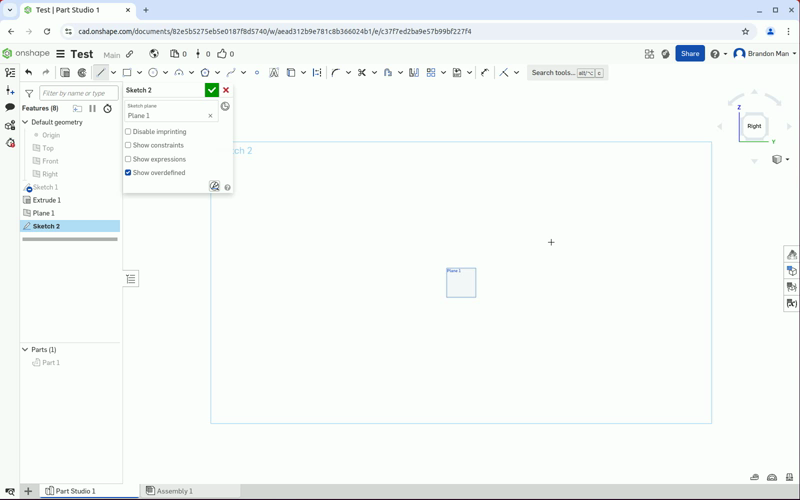
click(551, 241)
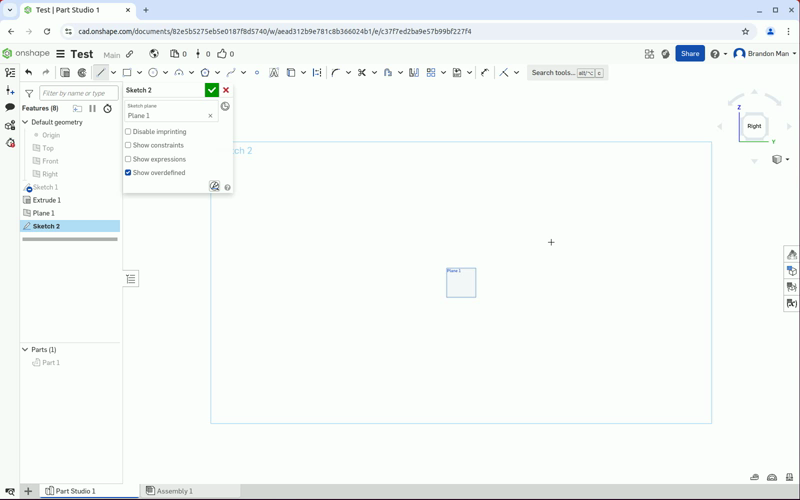
key_up(shift)
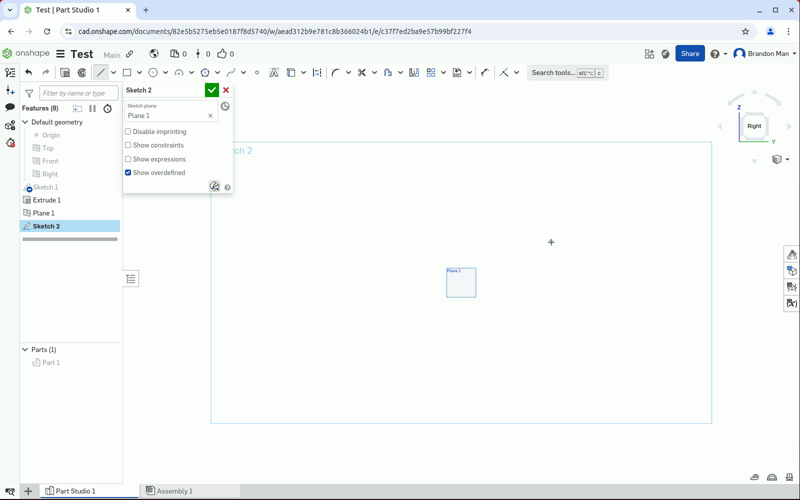
key_down(shift)
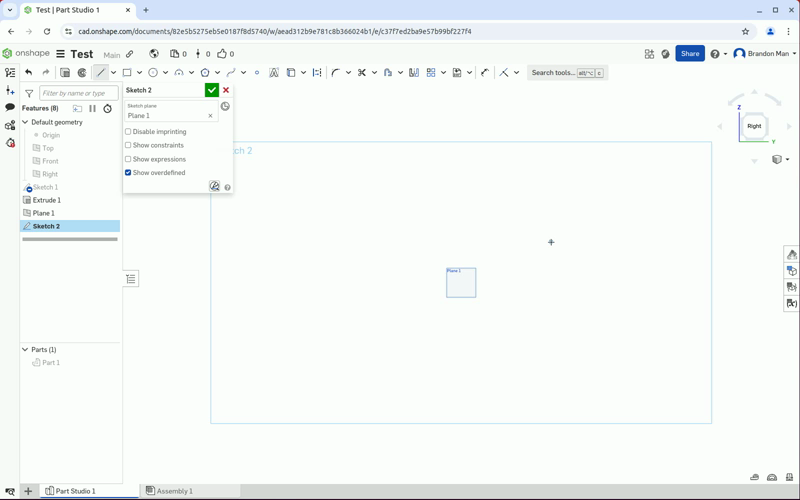
mouse_move(581, 241)
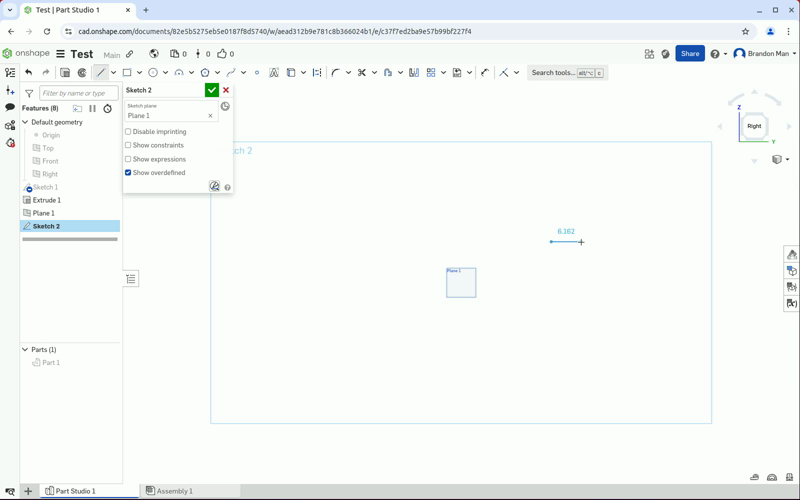
mouse_move(555, 241)
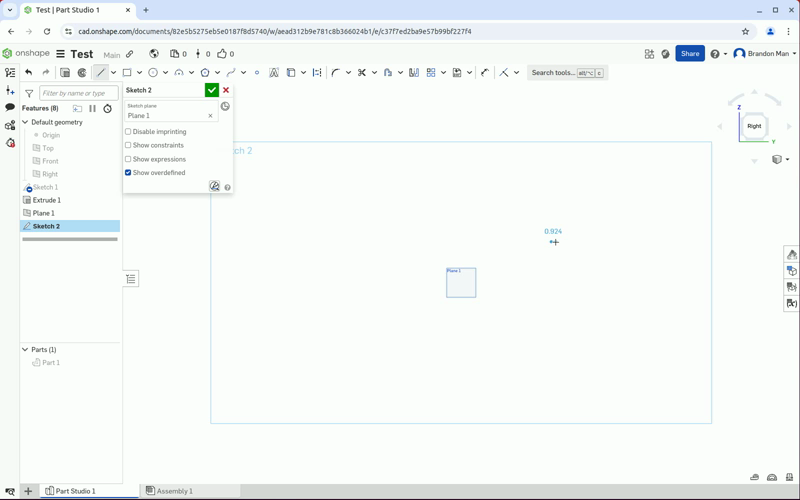
scroll(6)
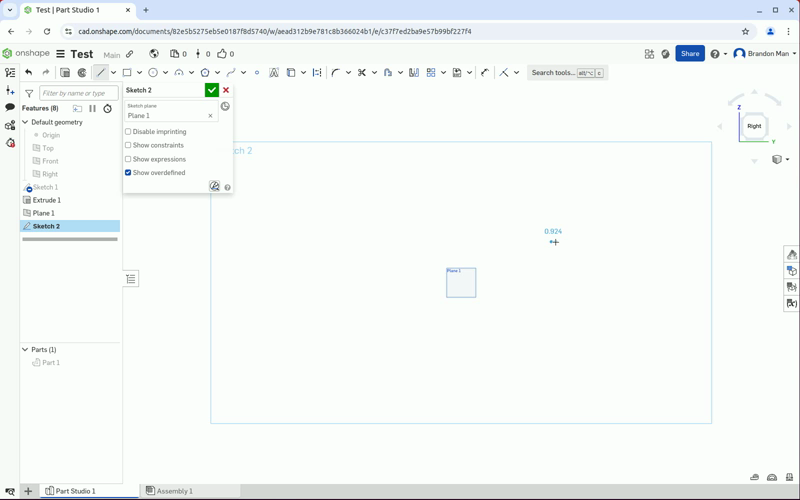
scroll(6)
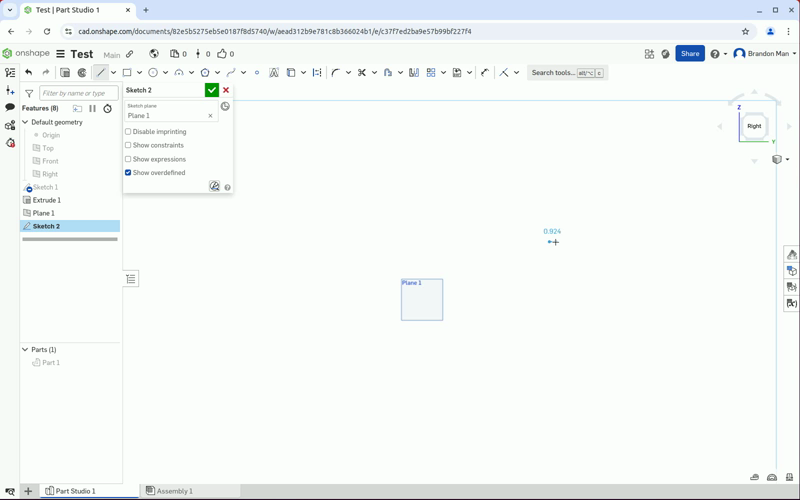
scroll(6)
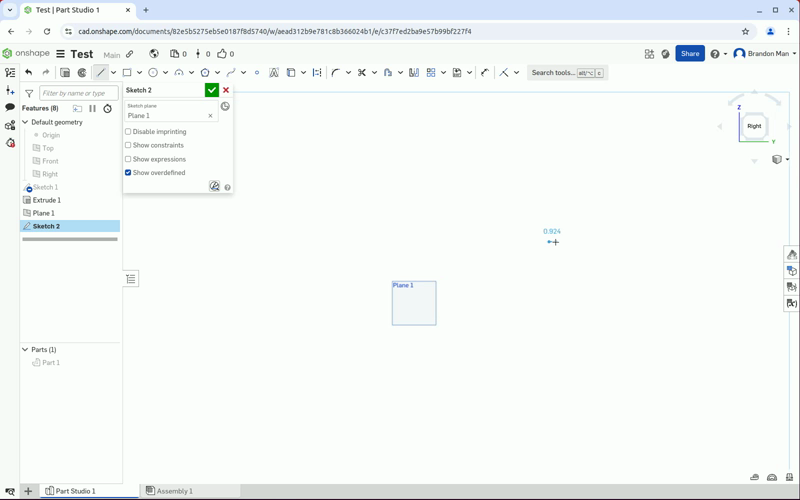
scroll(6)
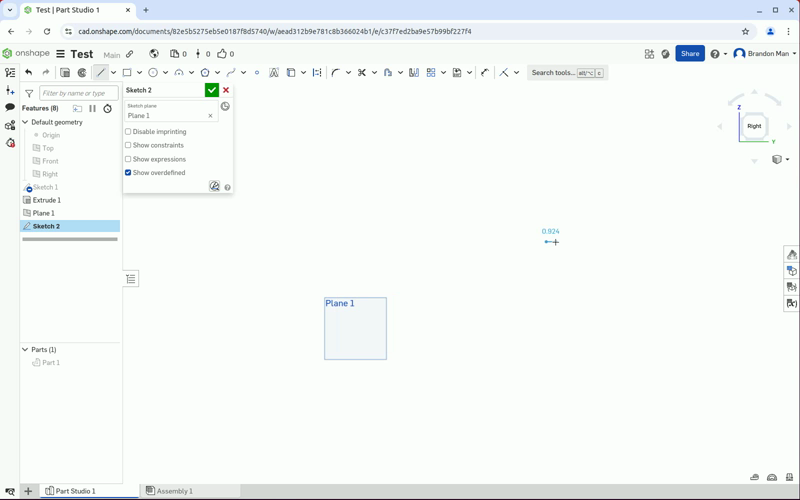
scroll(6)
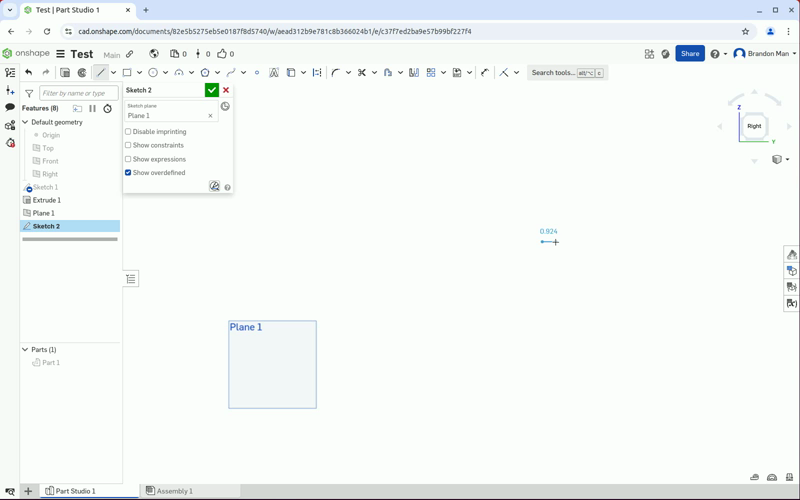
scroll(6)
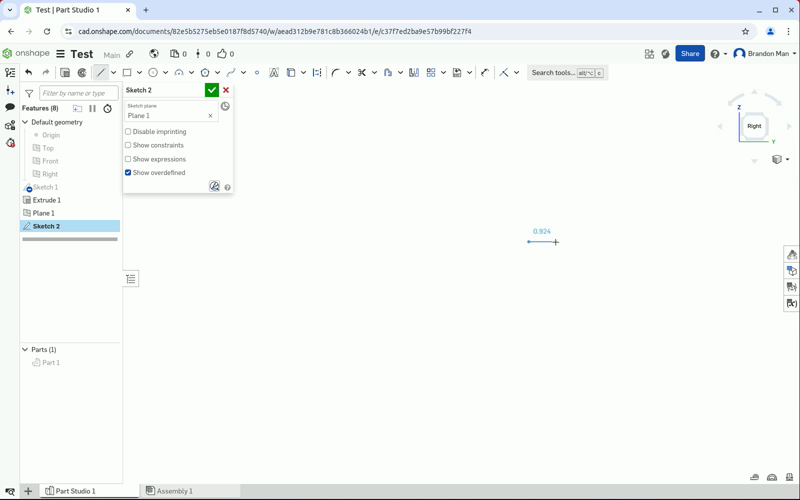
scroll(6)
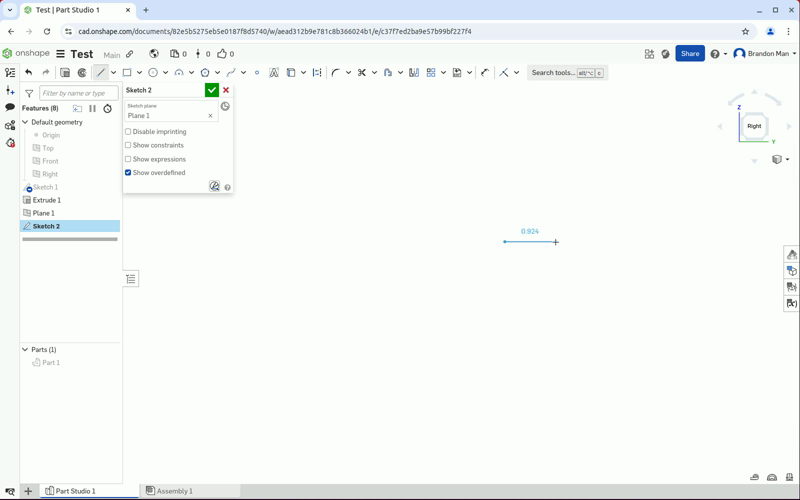
click(555, 241)
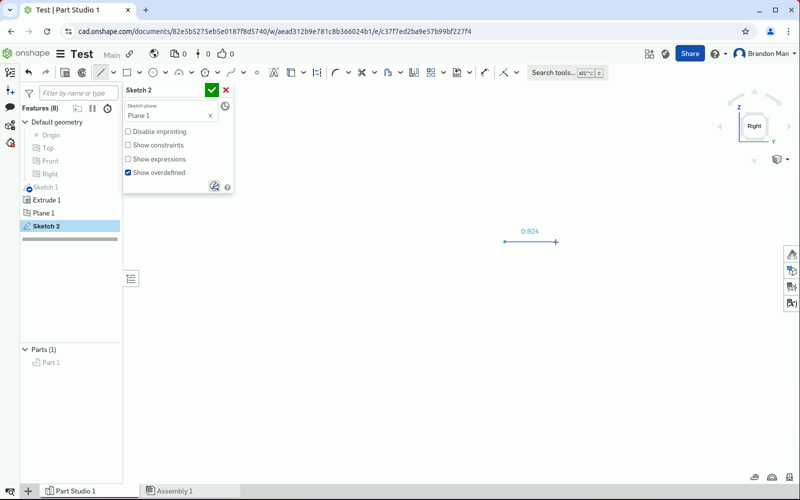
scroll(-6)
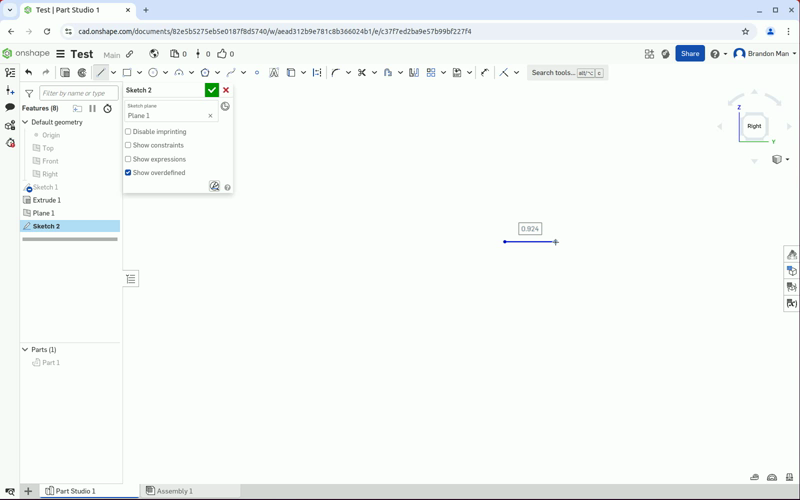
scroll(-6)
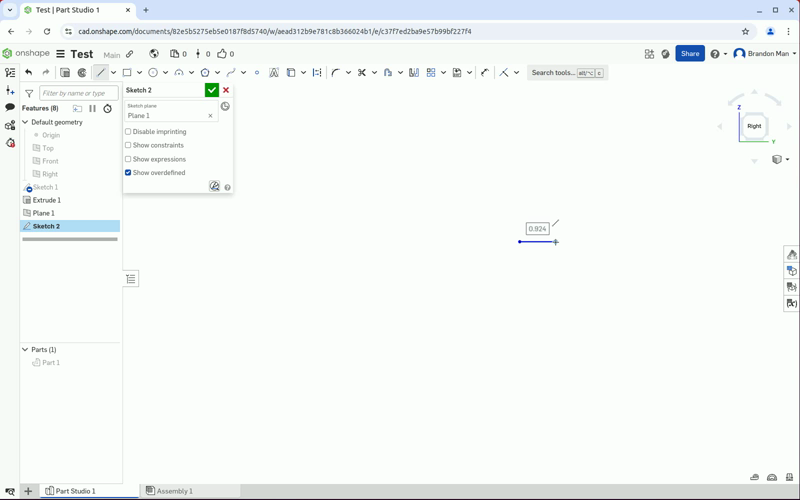
scroll(-6)
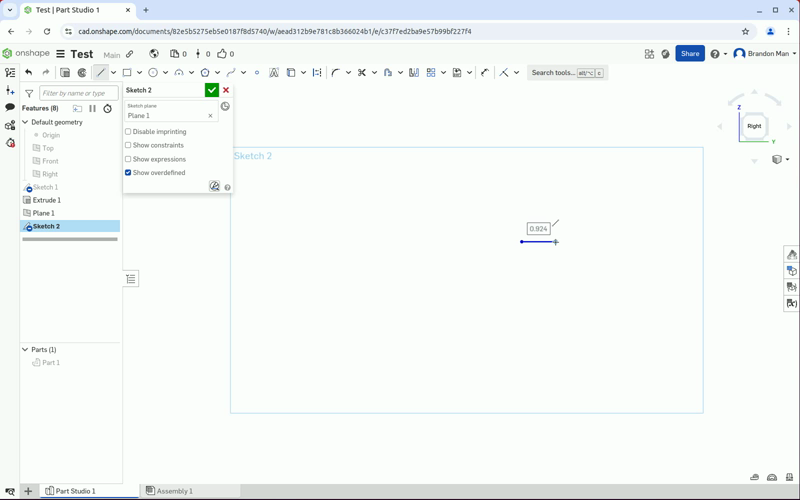
scroll(-6)
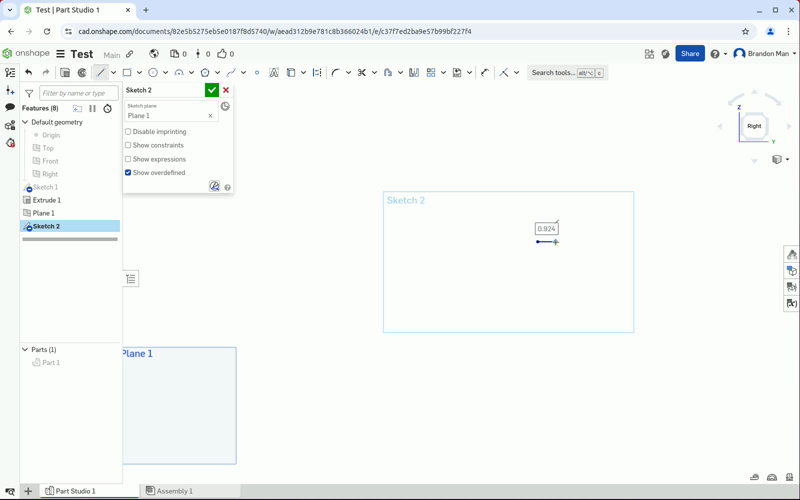
scroll(-6)
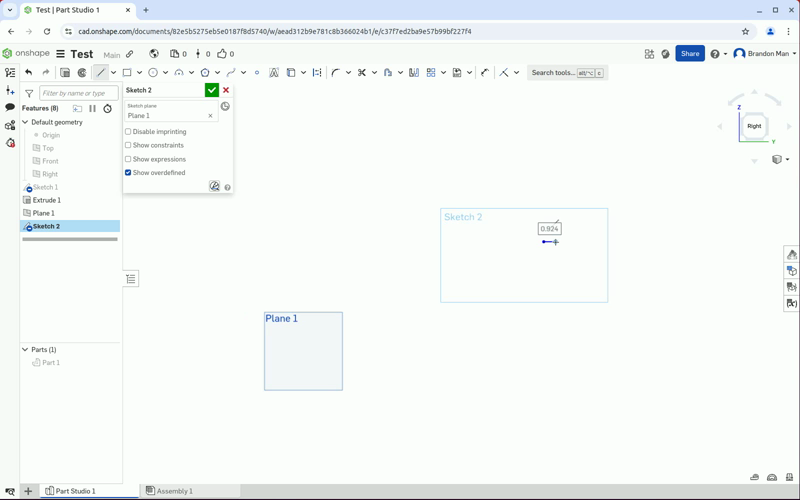
scroll(-6)
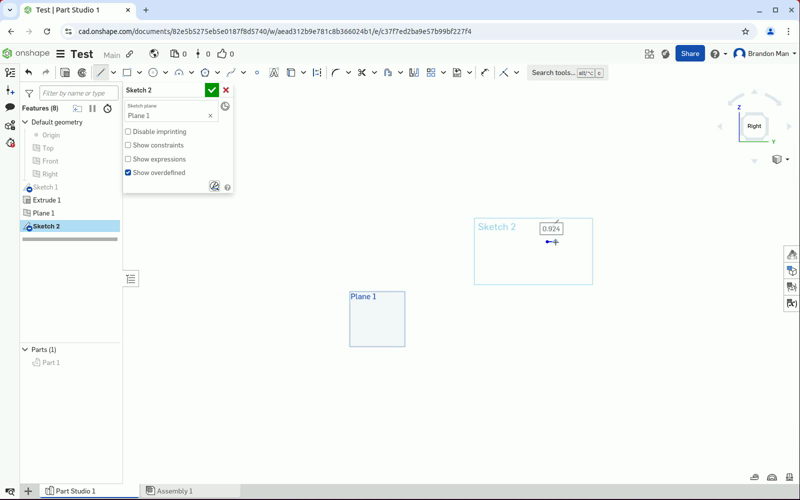
scroll(-6)
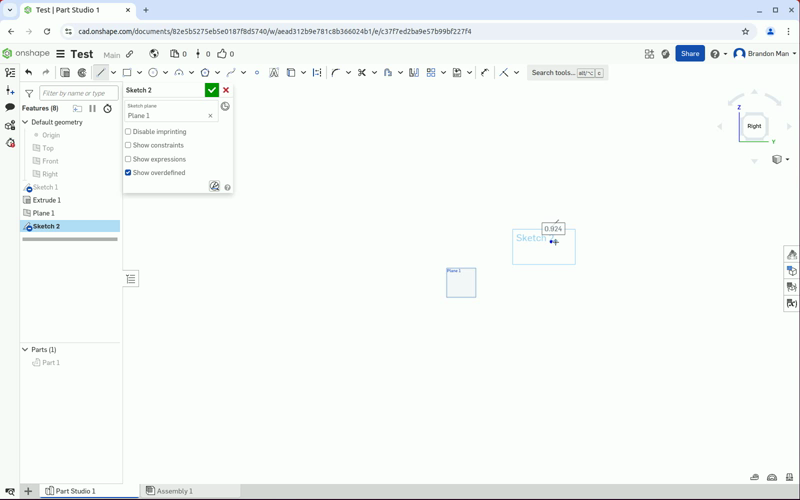
key_up(shift)
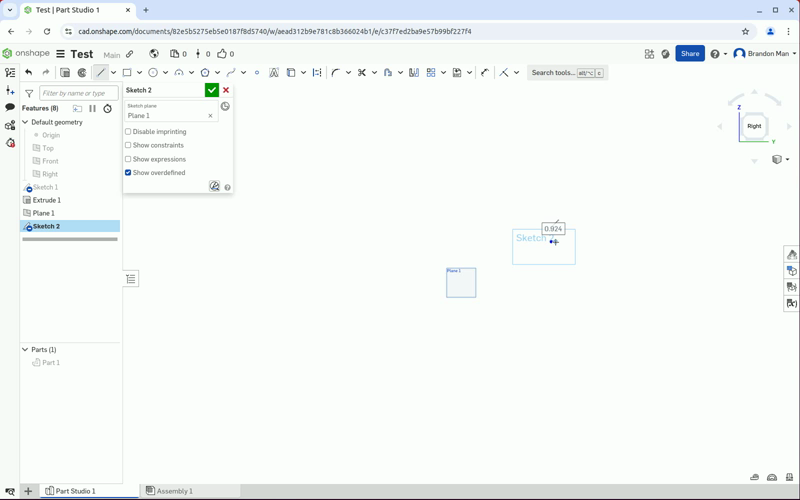
key_down(shift)
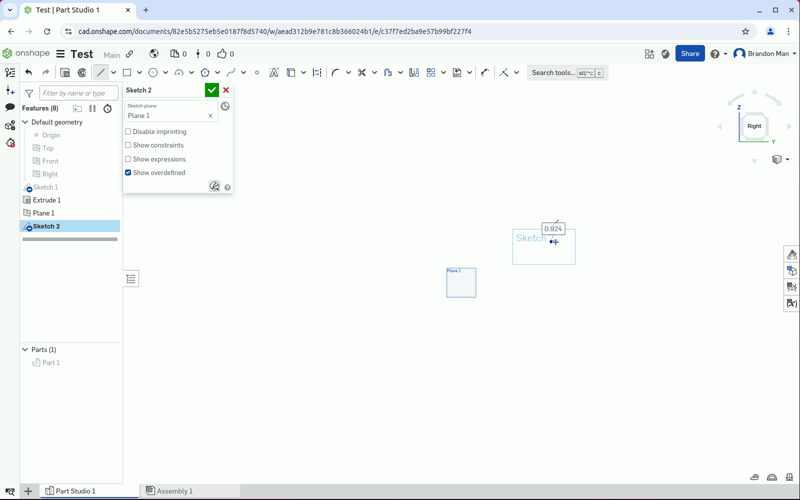
mouse_move(585, 241)
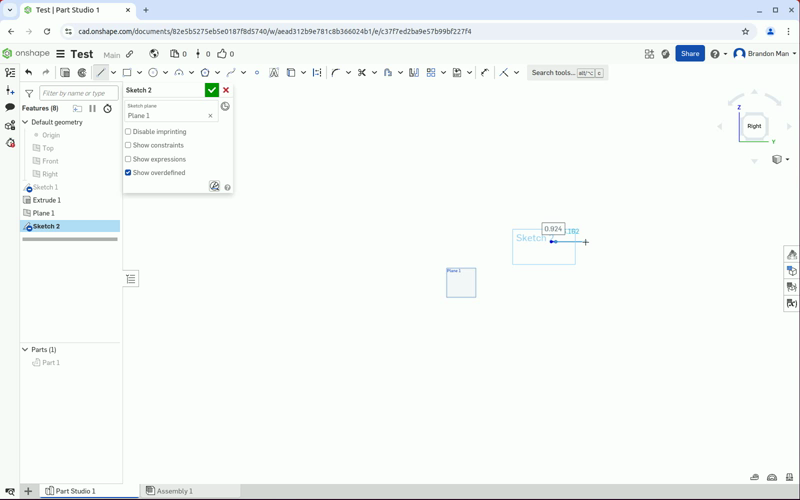
mouse_move(555, 237)
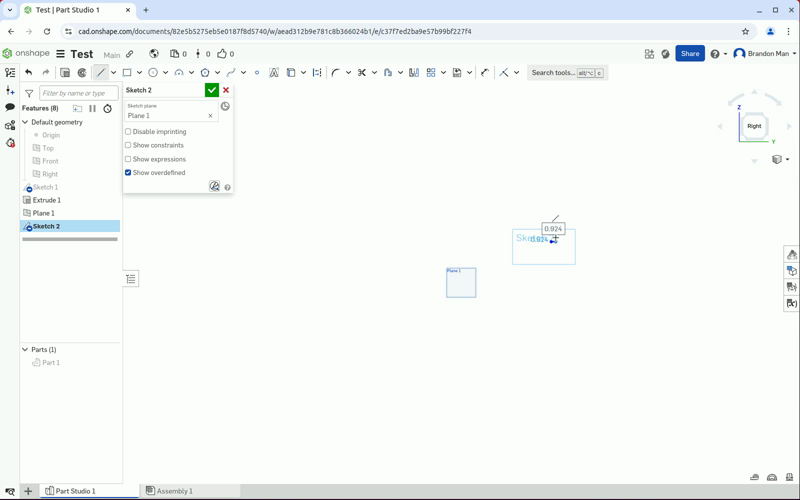
scroll(6)
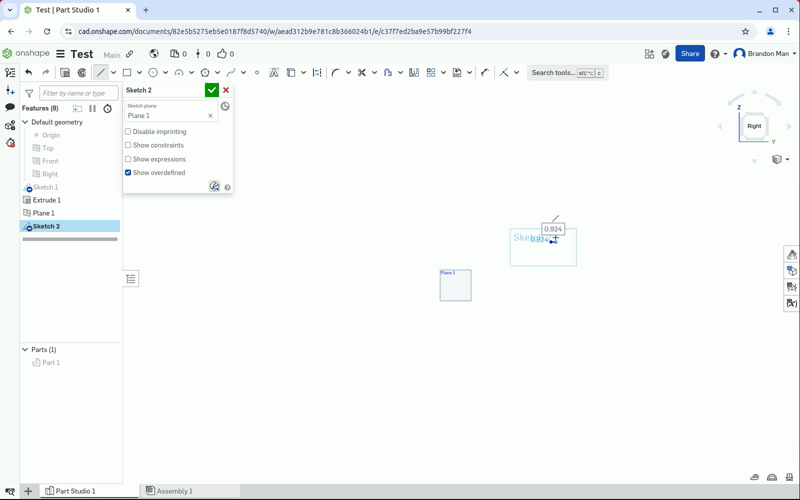
scroll(6)
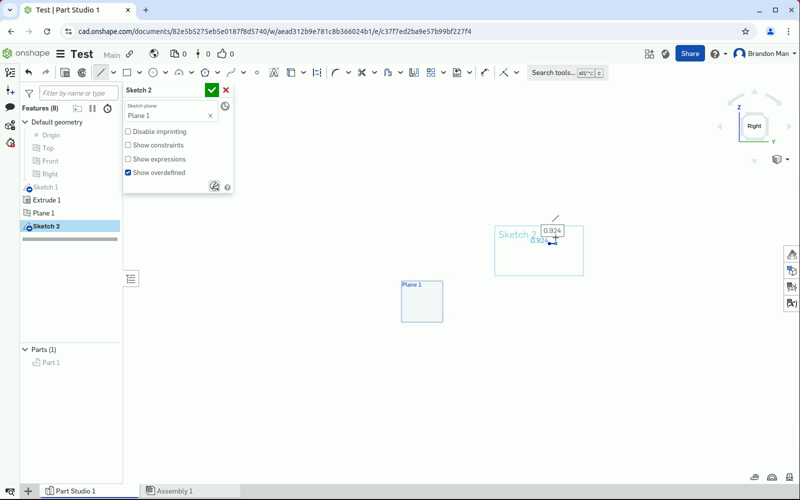
scroll(6)
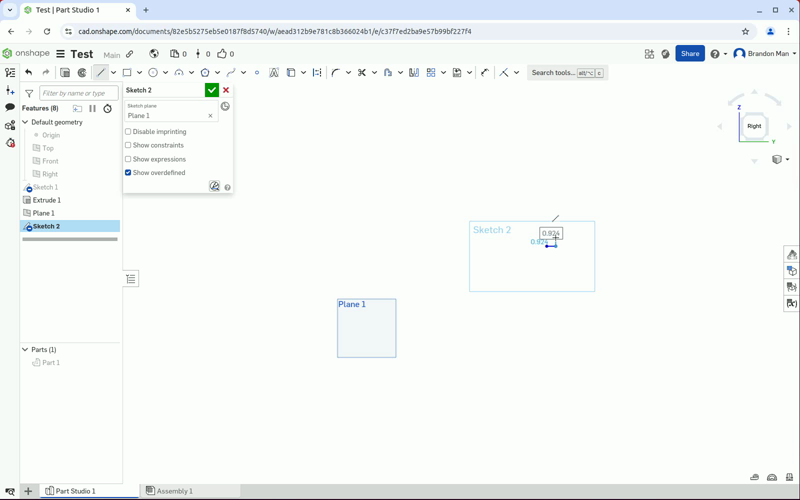
scroll(6)
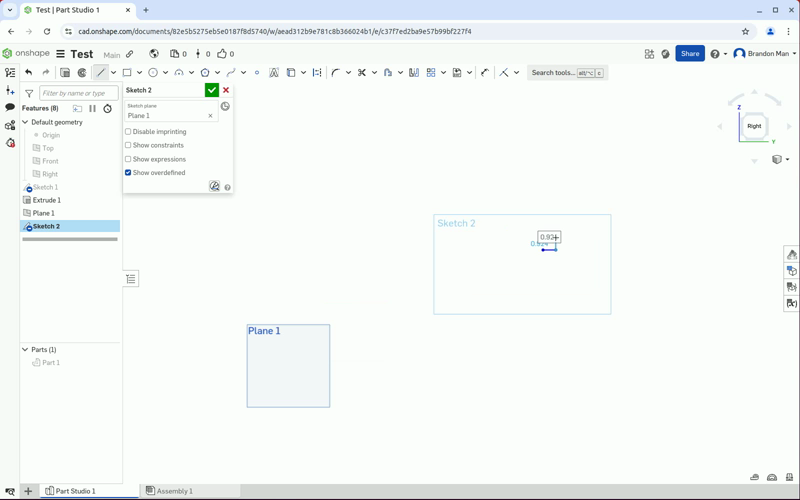
scroll(6)
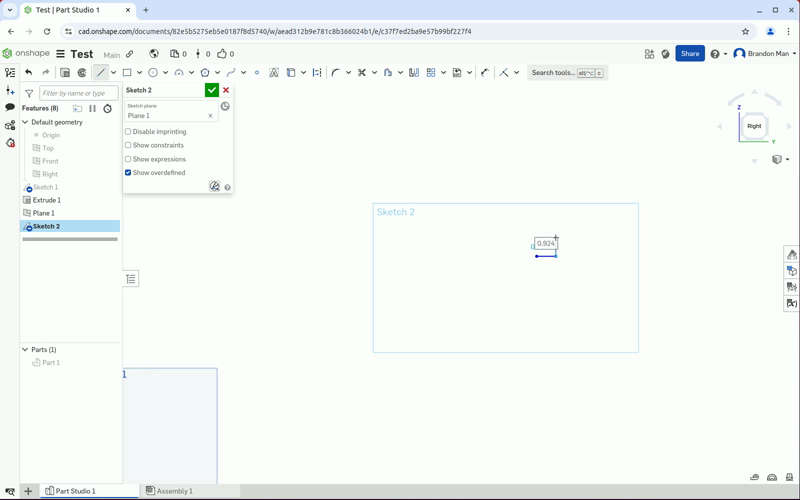
scroll(6)
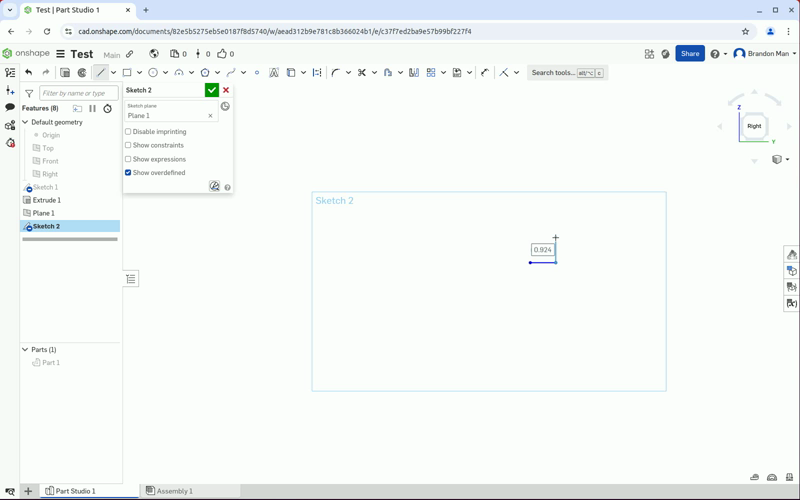
scroll(6)
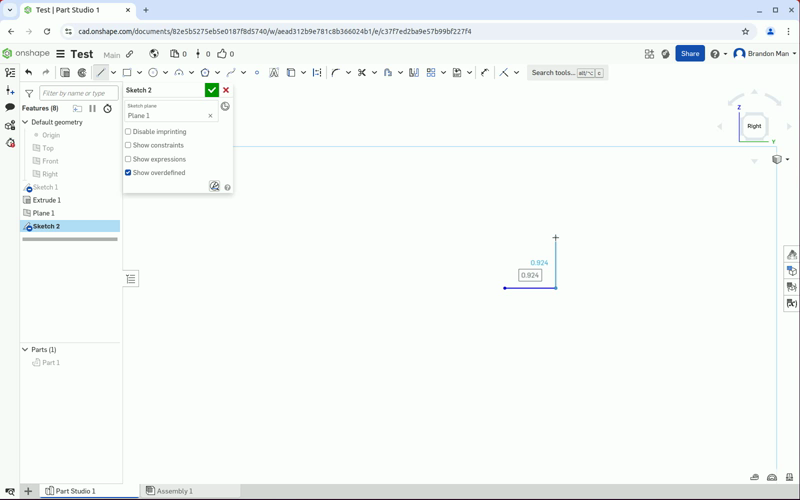
click(555, 237)
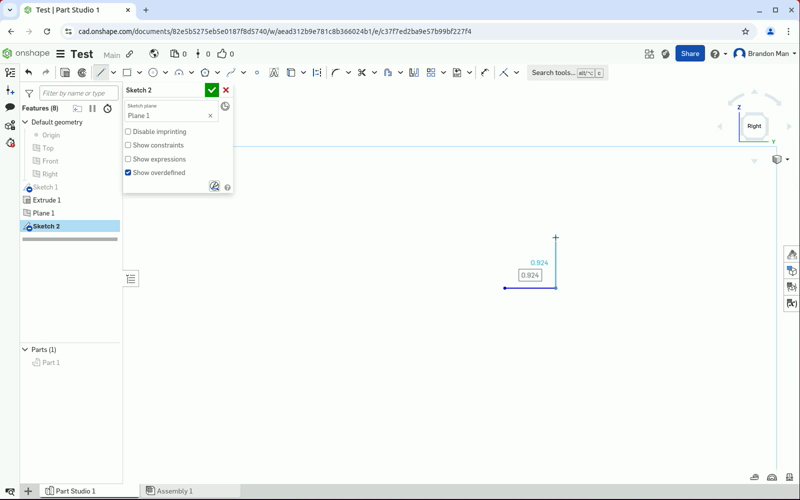
scroll(-6)
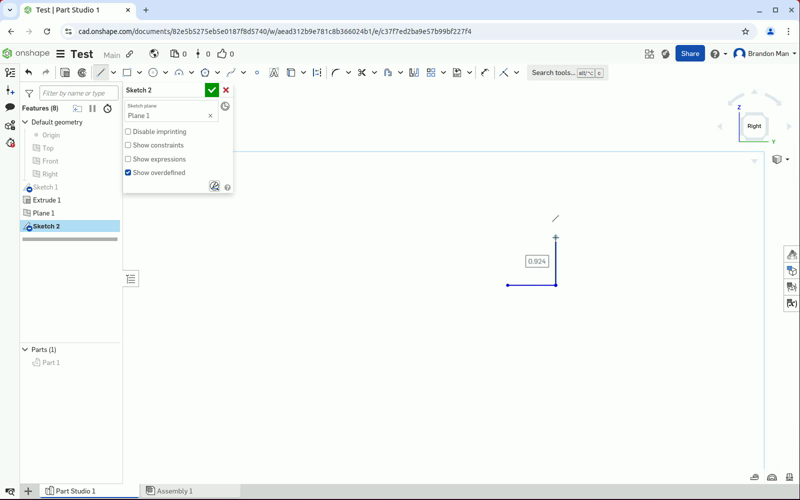
scroll(-6)
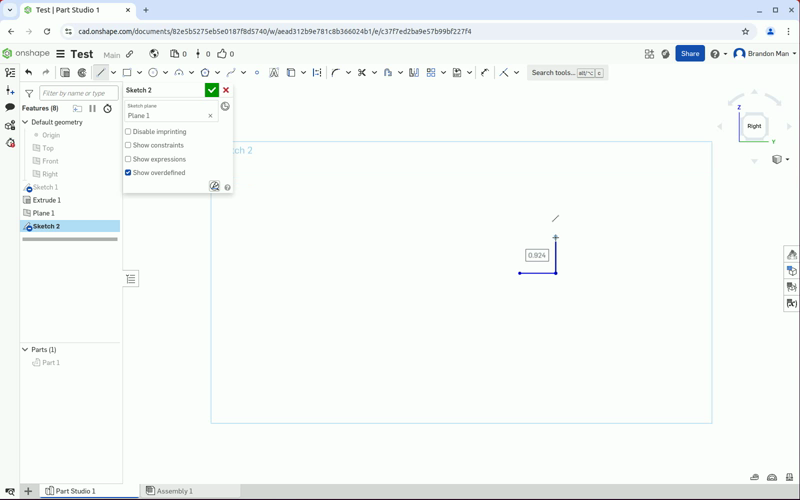
scroll(-6)
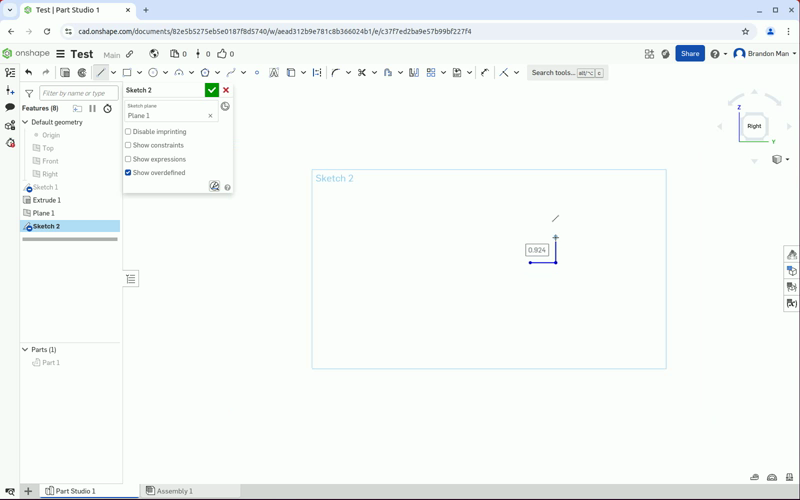
scroll(-6)
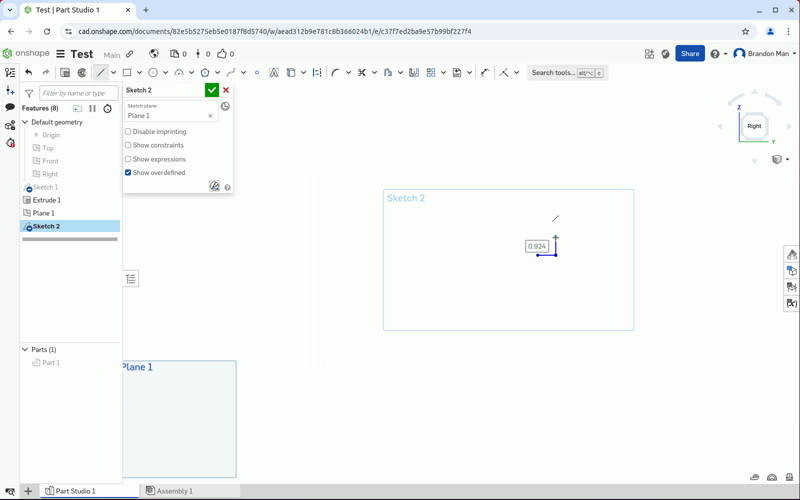
scroll(-6)
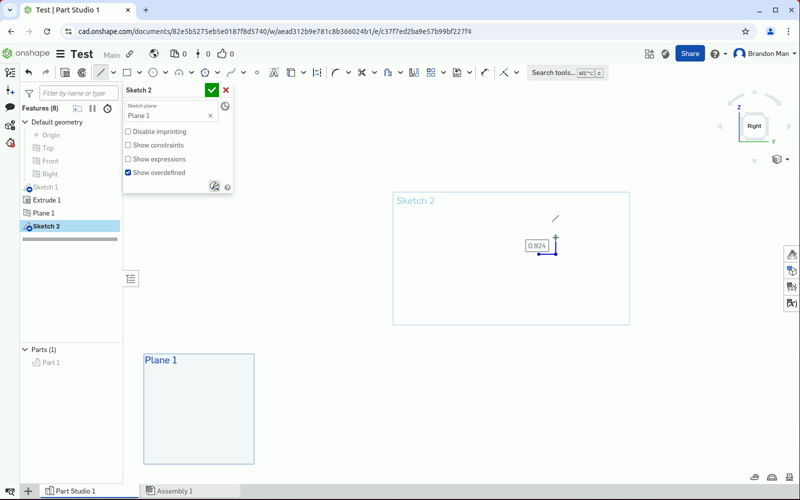
scroll(-6)
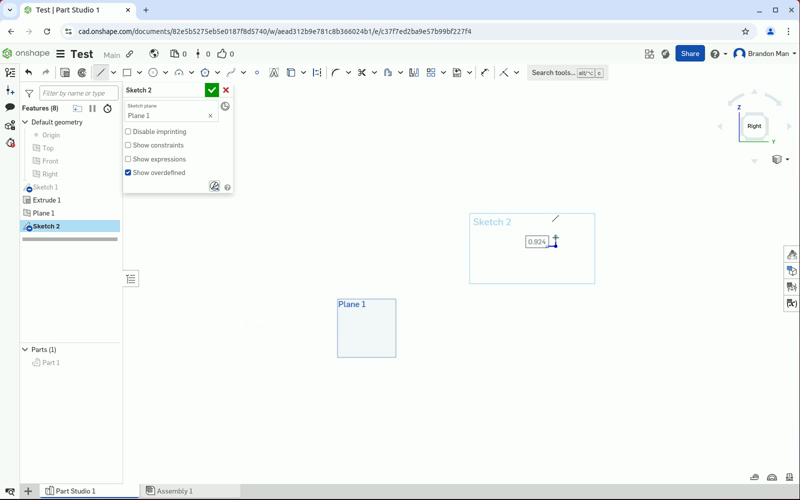
scroll(-6)
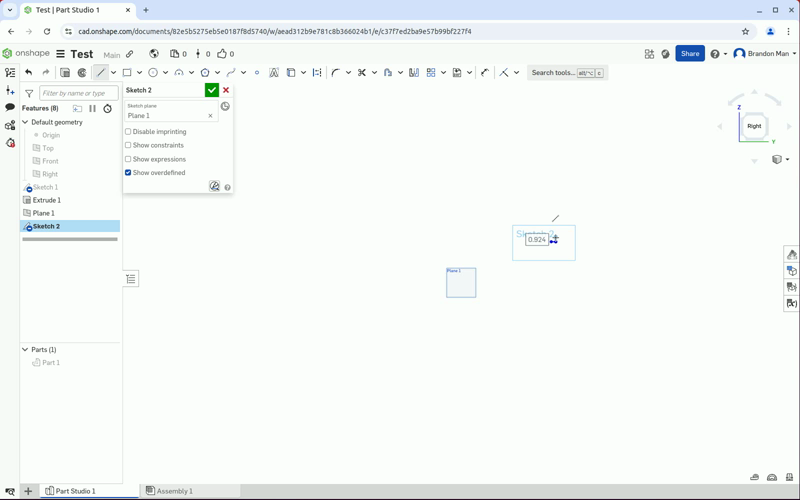
key_up(shift)
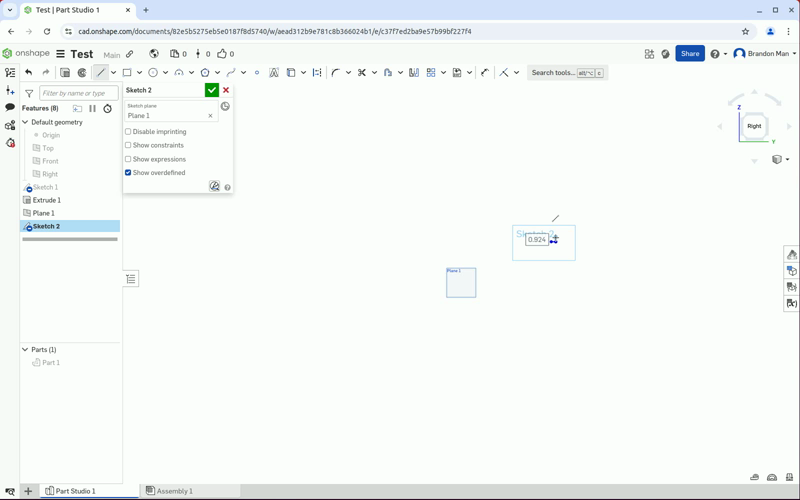
key_down(shift)
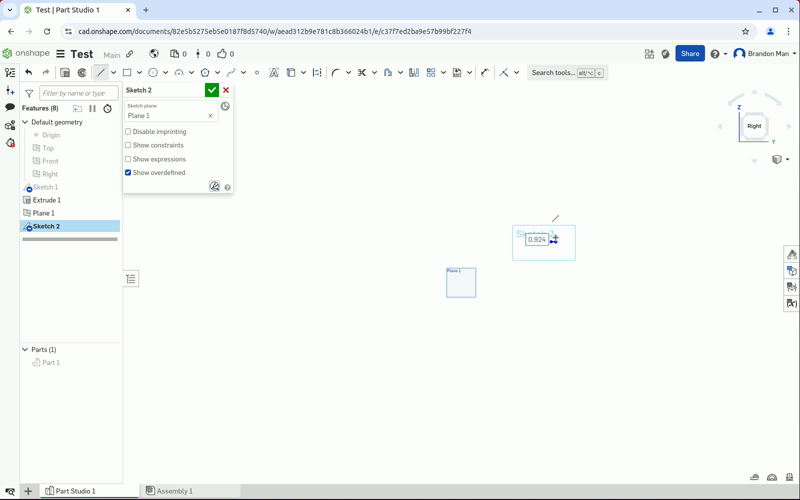
mouse_move(585, 237)
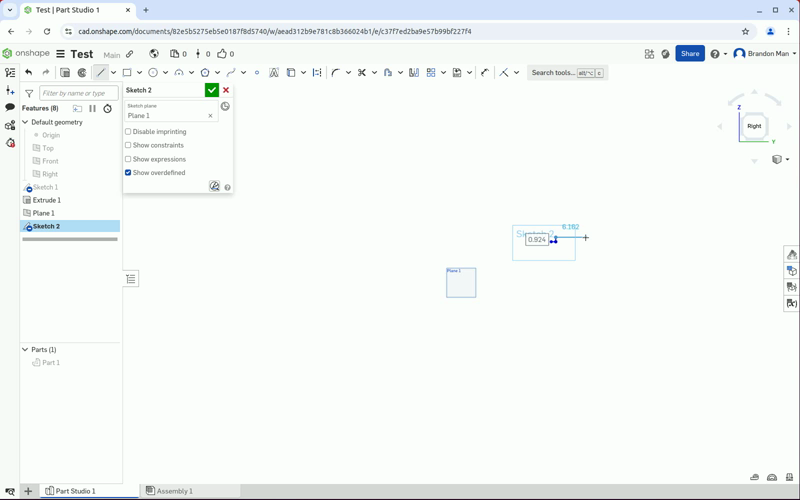
mouse_move(551, 237)
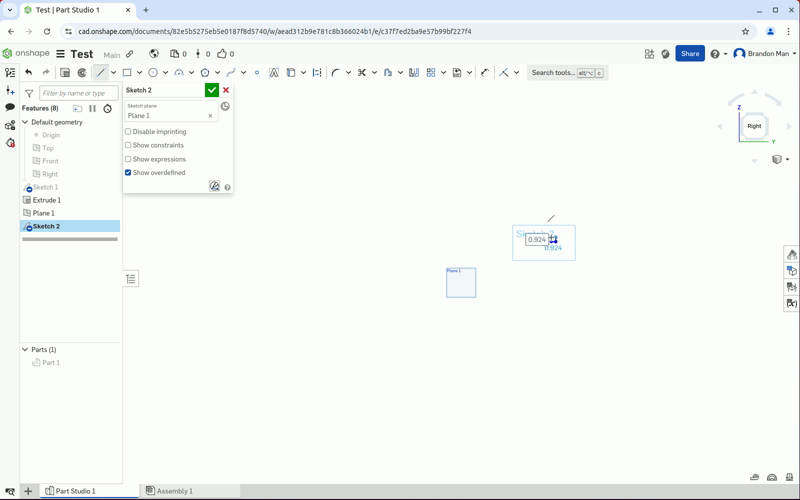
scroll(6)
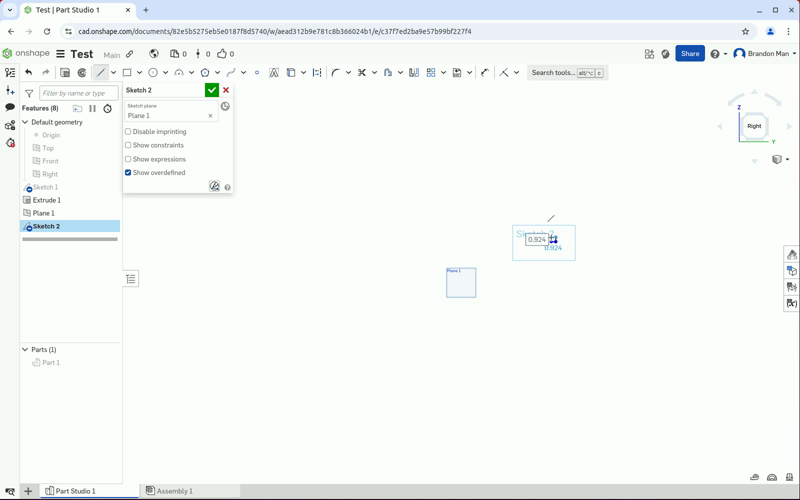
scroll(6)
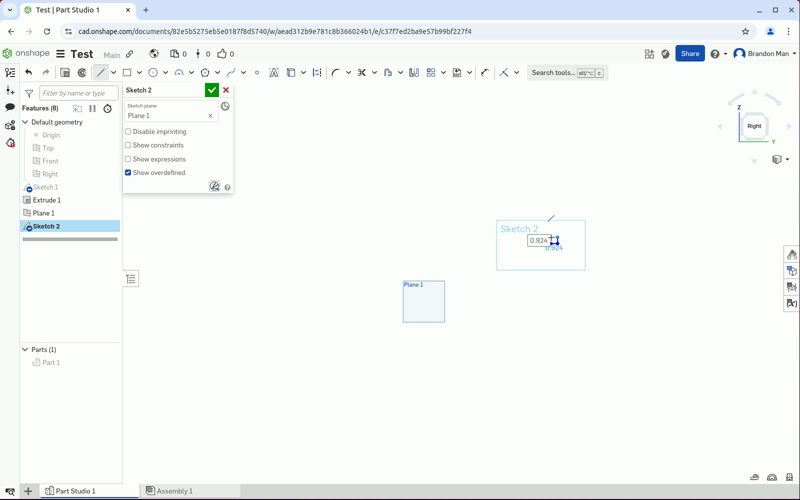
scroll(6)
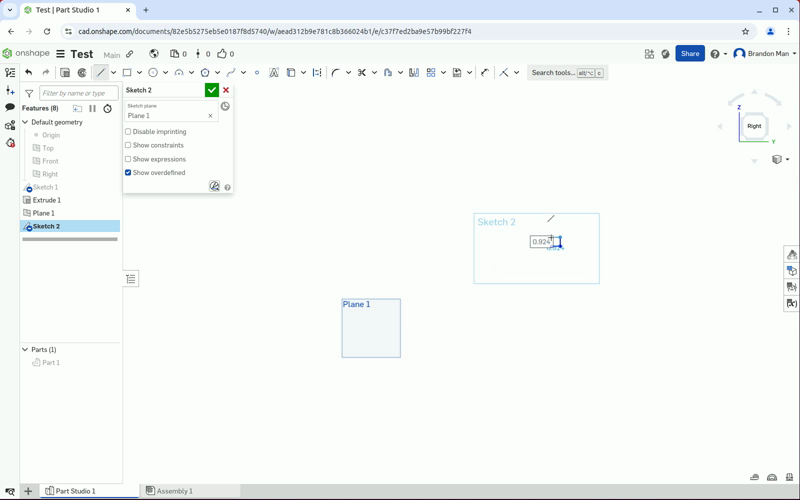
scroll(6)
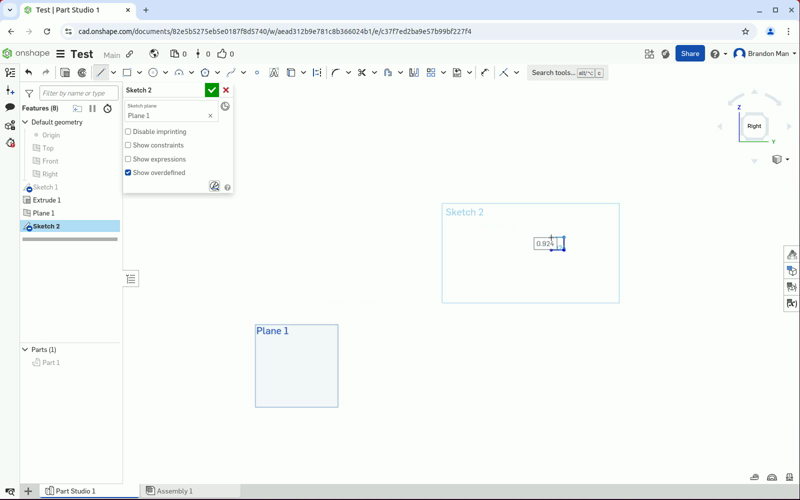
scroll(6)
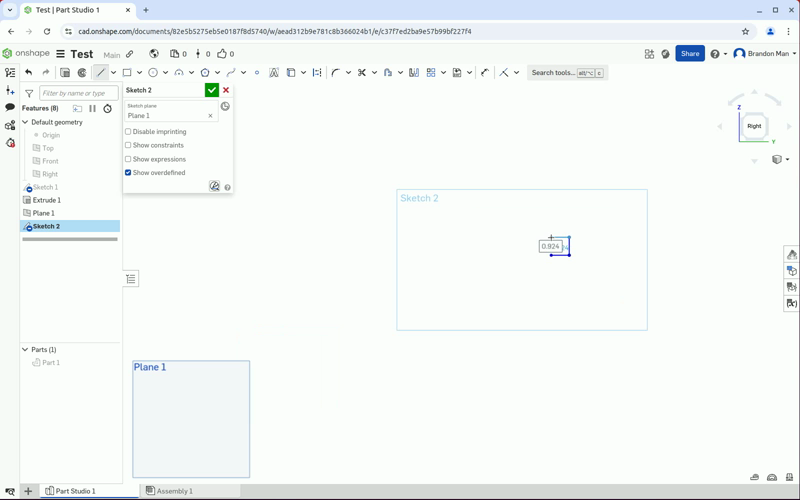
scroll(6)
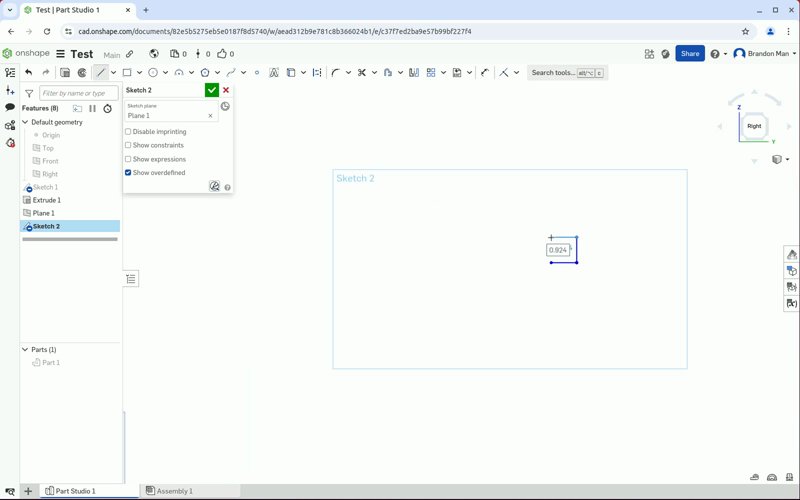
scroll(6)
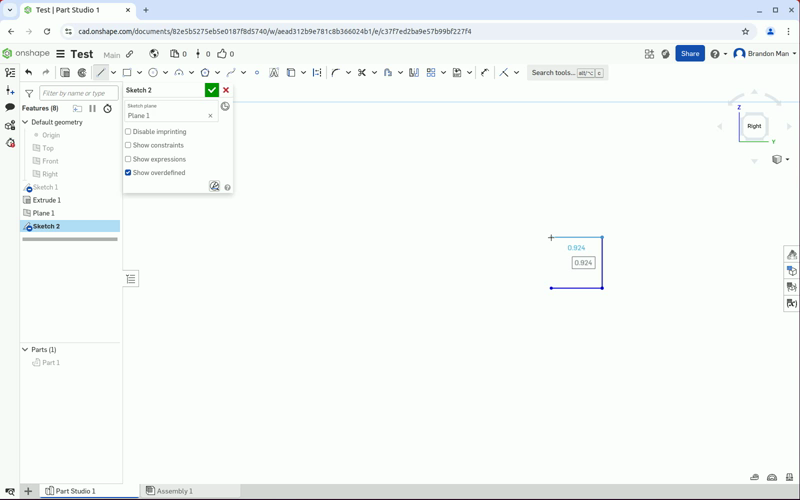
click(551, 237)
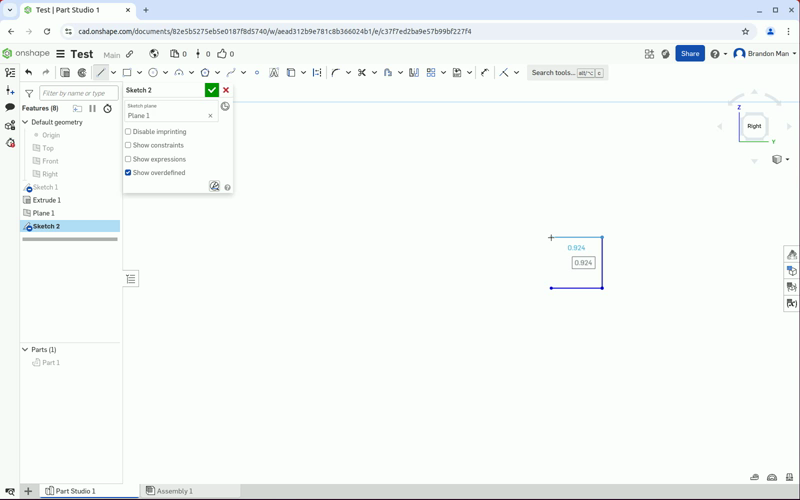
scroll(-6)
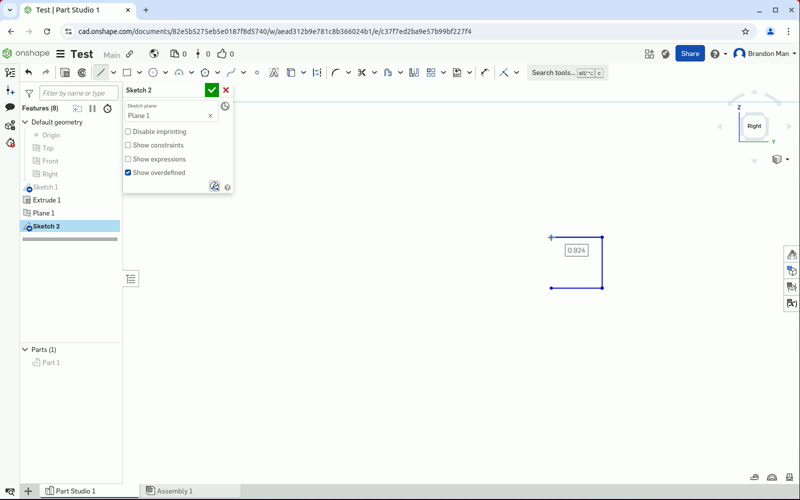
scroll(-6)
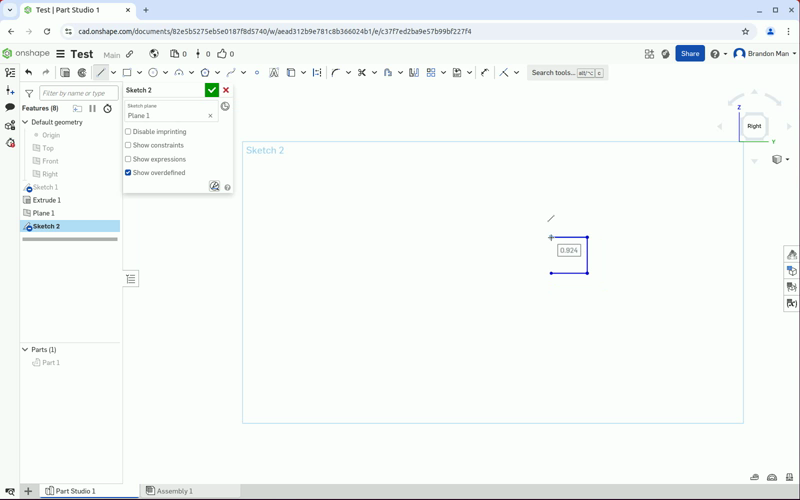
scroll(-6)
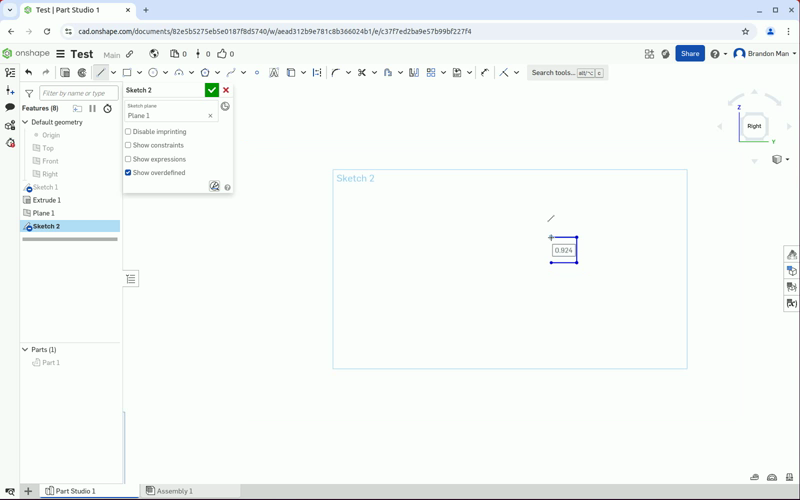
scroll(-6)
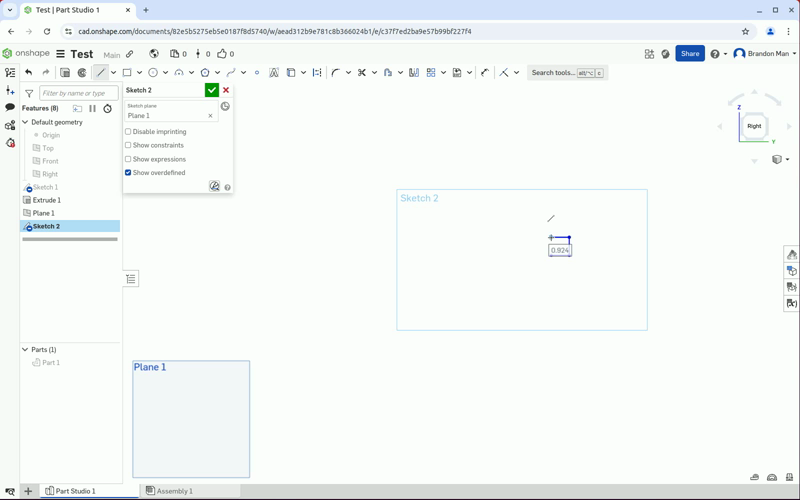
scroll(-6)
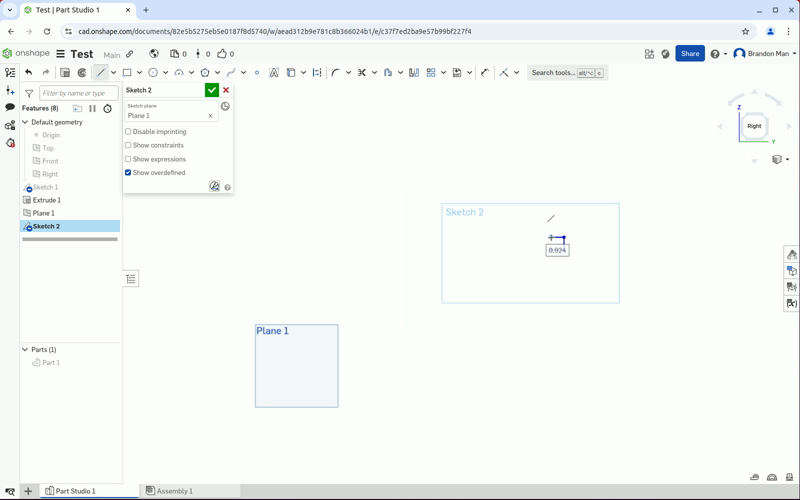
scroll(-6)
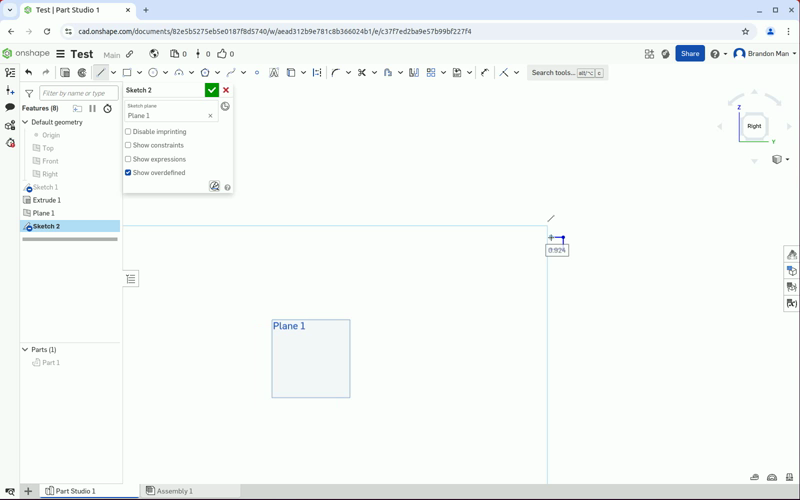
scroll(-6)
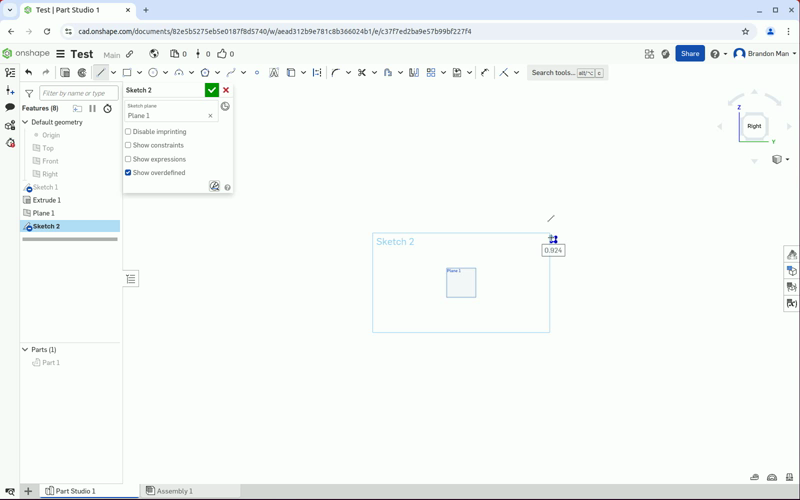
key_up(shift)
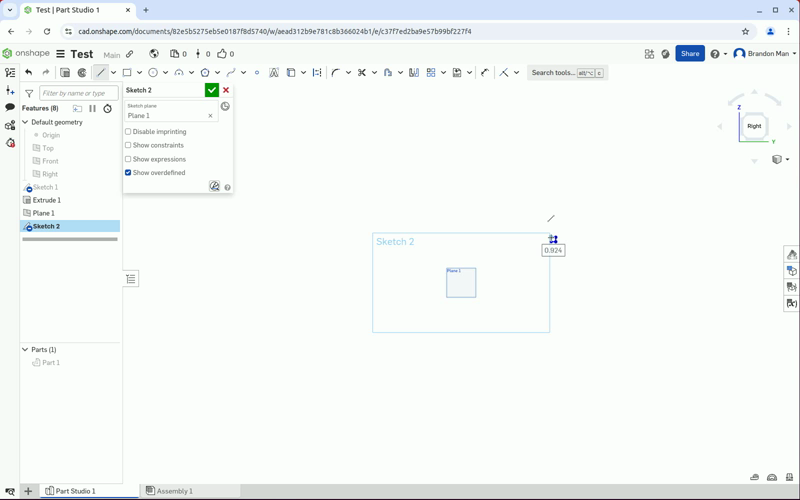
mouse_move(581, 237)
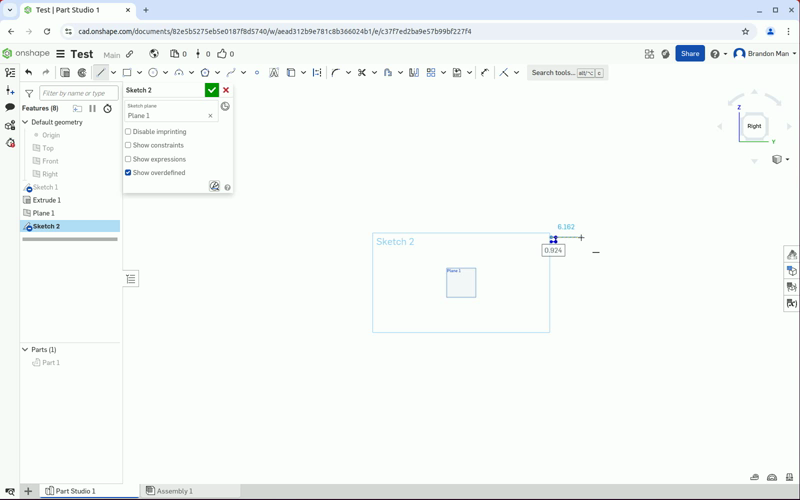
key_down(shift)
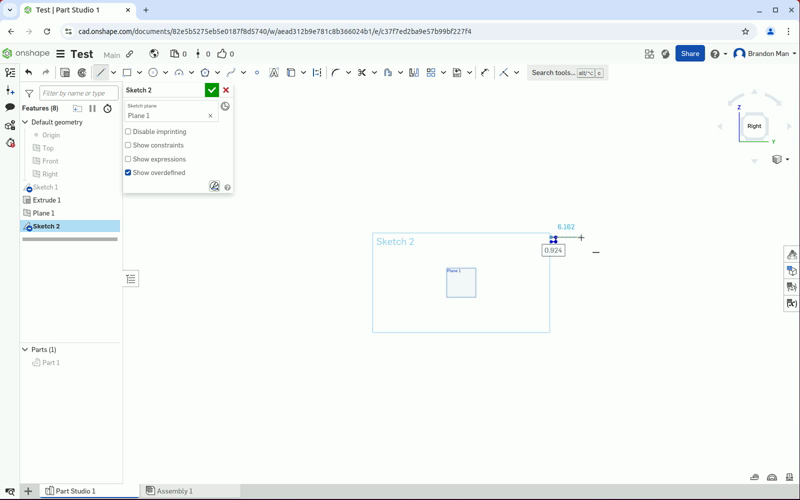
mouse_move(551, 241)
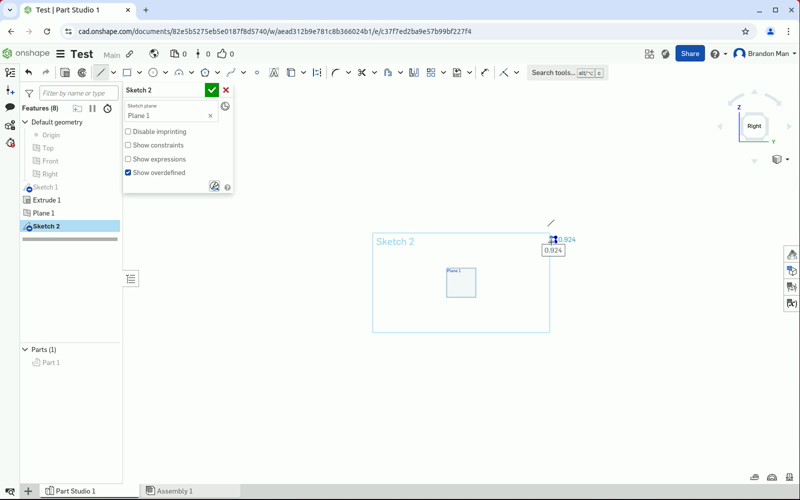
scroll(6)
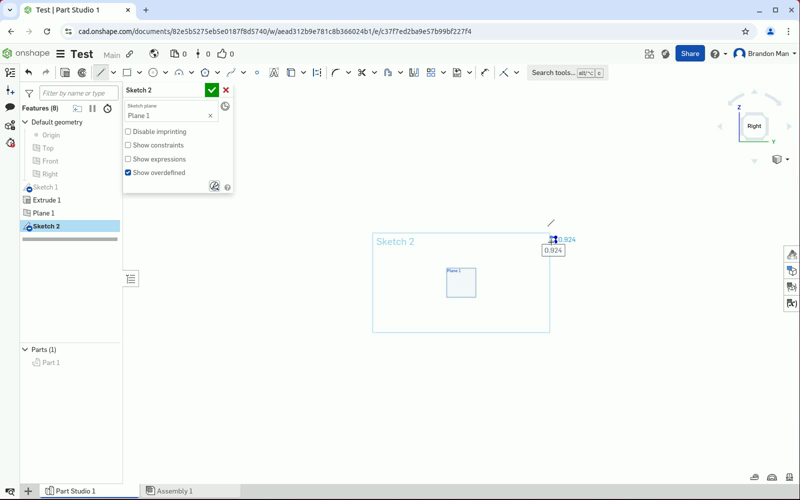
scroll(6)
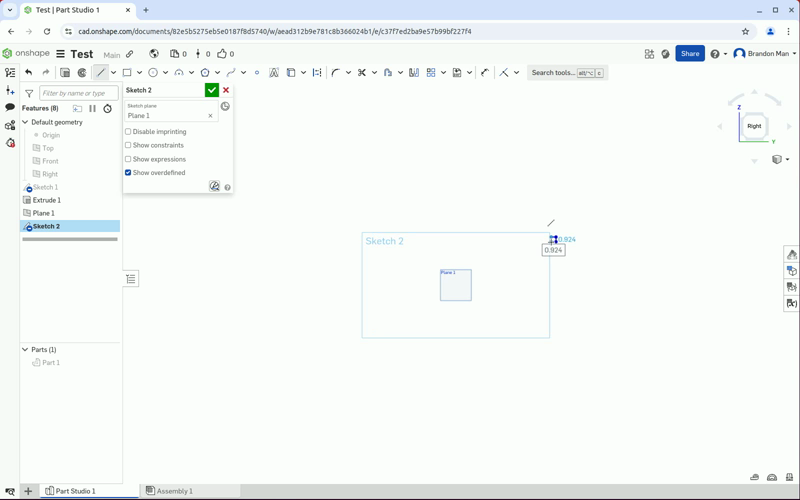
scroll(6)
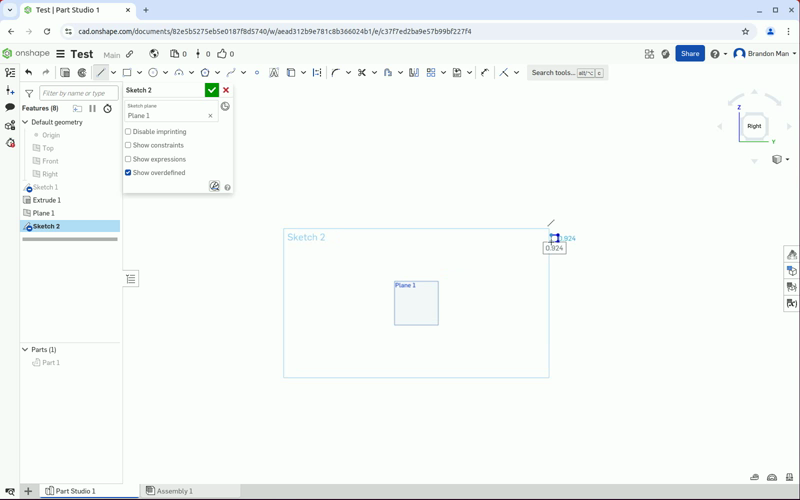
scroll(6)
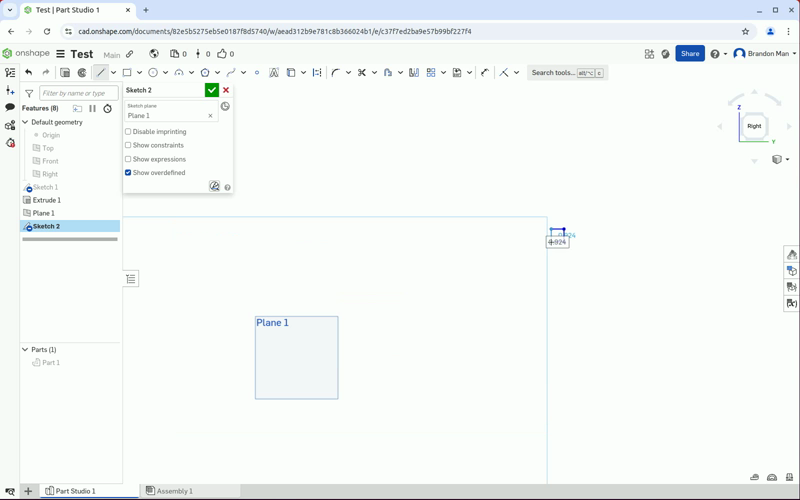
scroll(6)
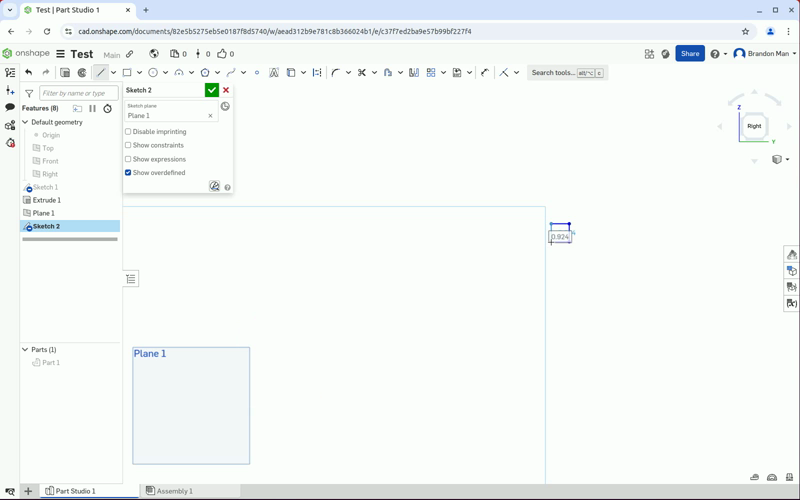
scroll(6)
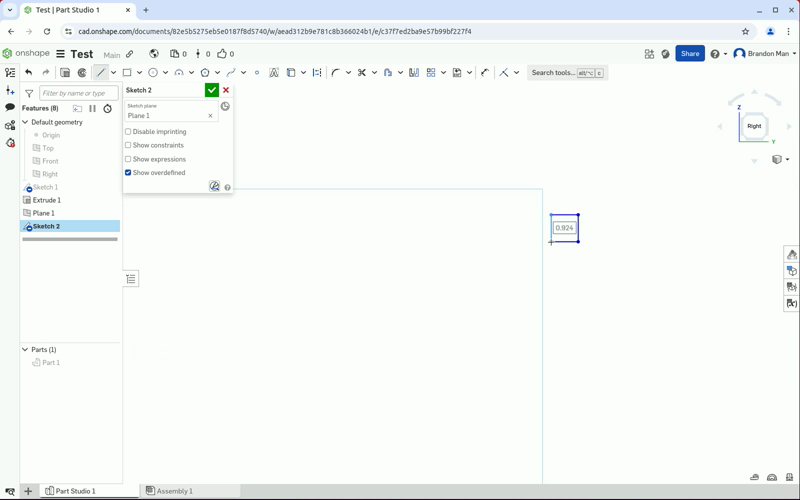
scroll(6)
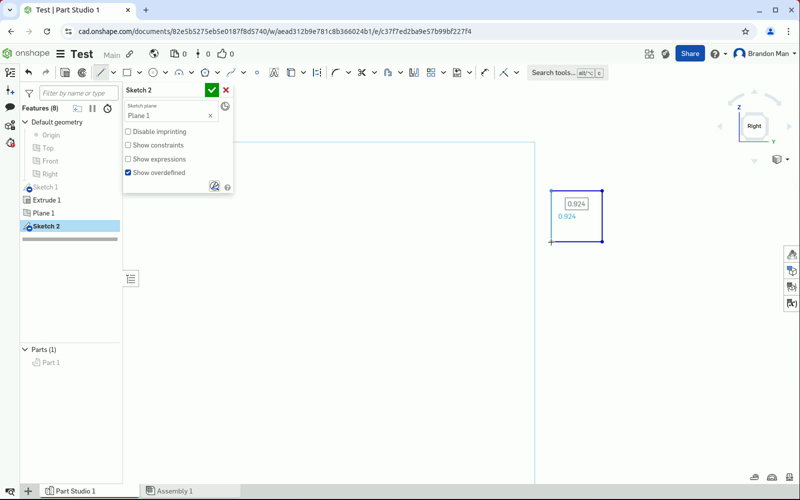
key_up(shift)
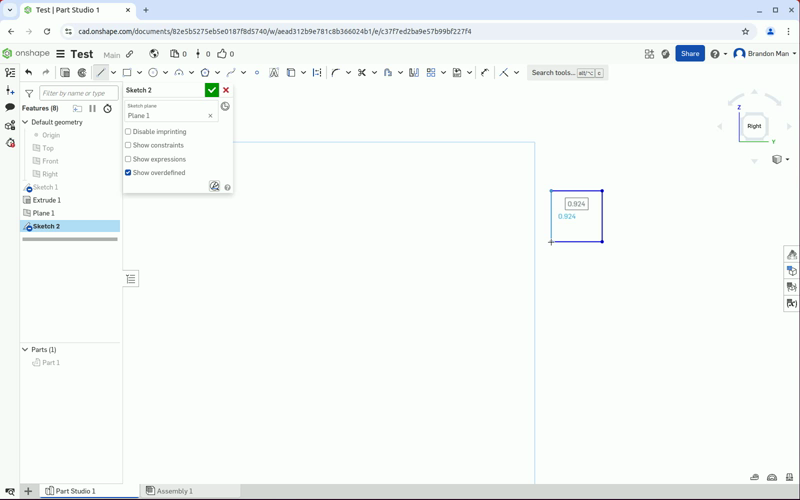
click(551, 241)
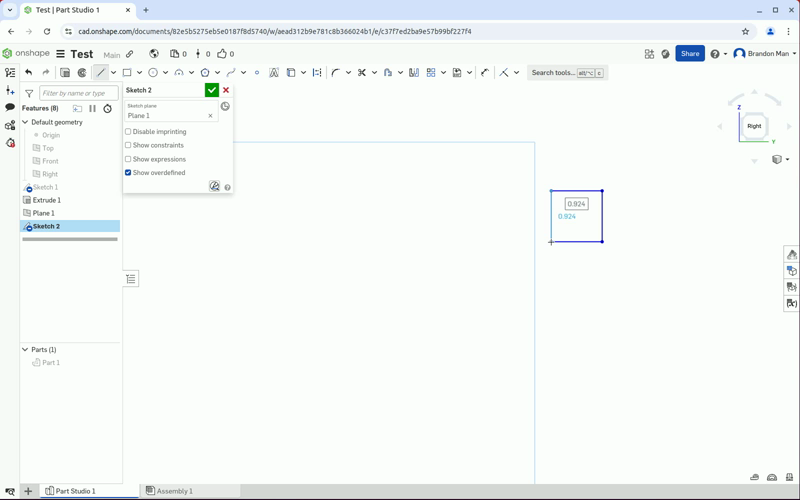
scroll(-6)
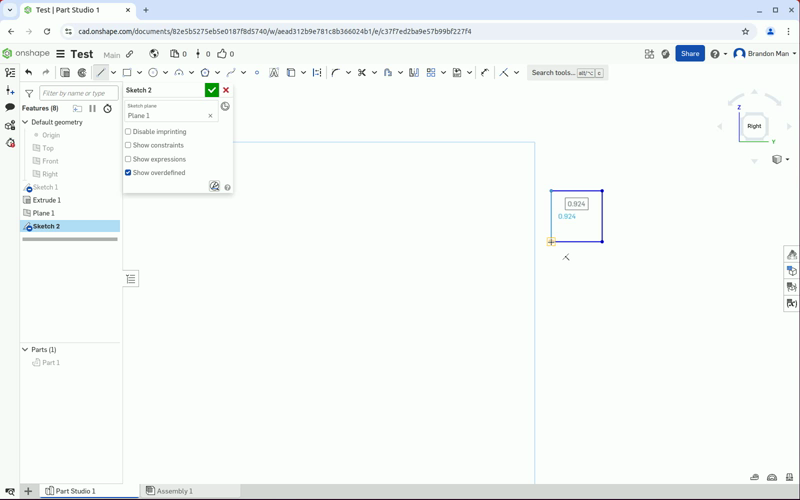
scroll(-6)
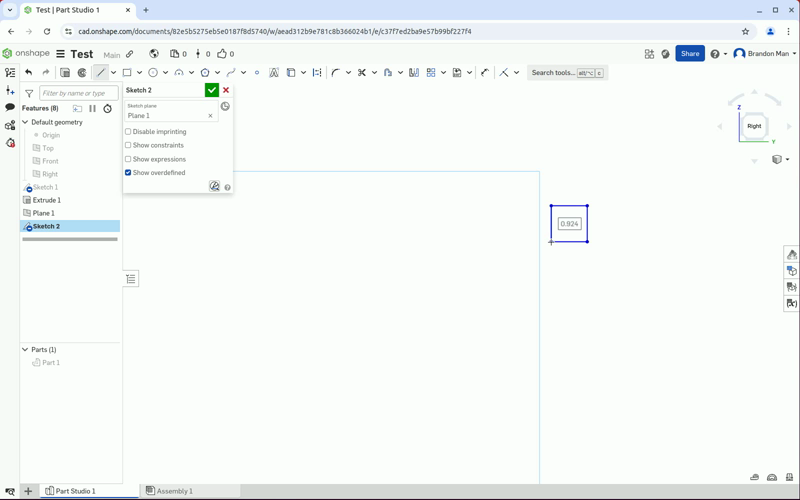
scroll(-6)
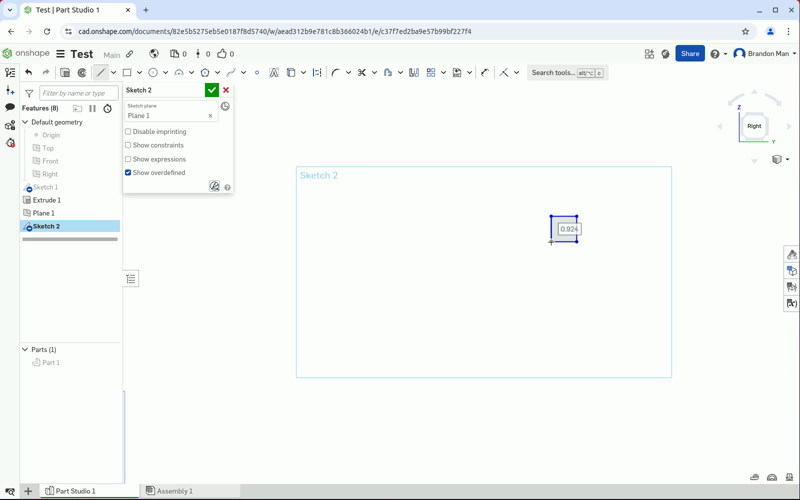
scroll(-6)
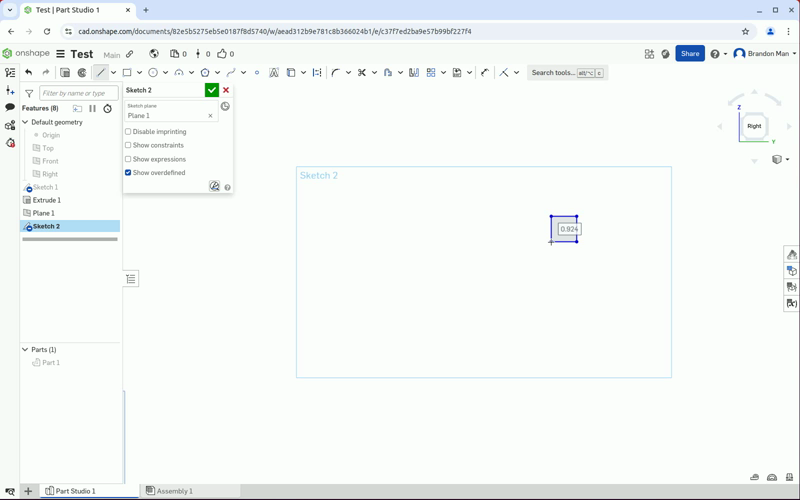
scroll(-6)
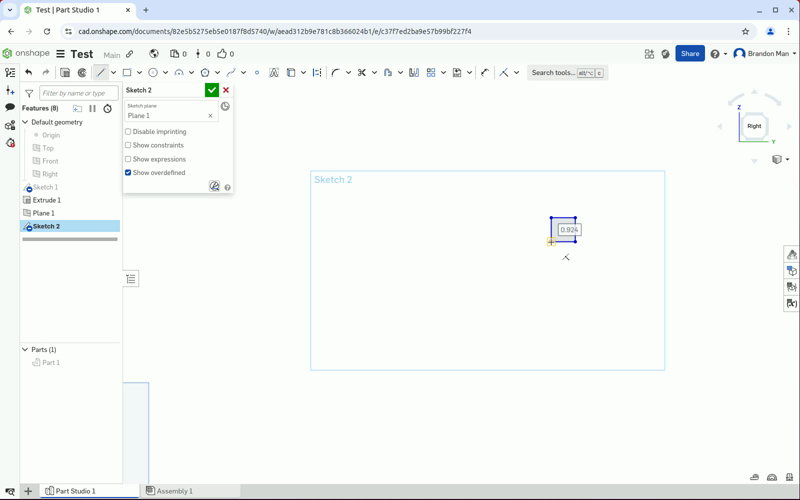
scroll(-6)
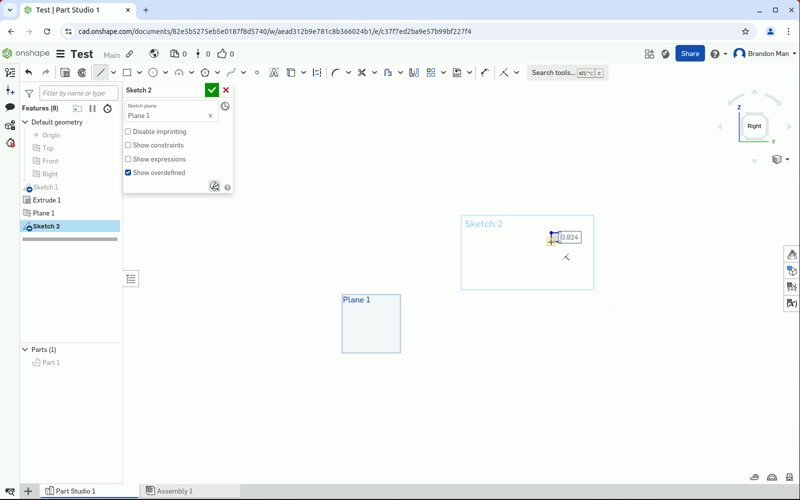
scroll(-6)
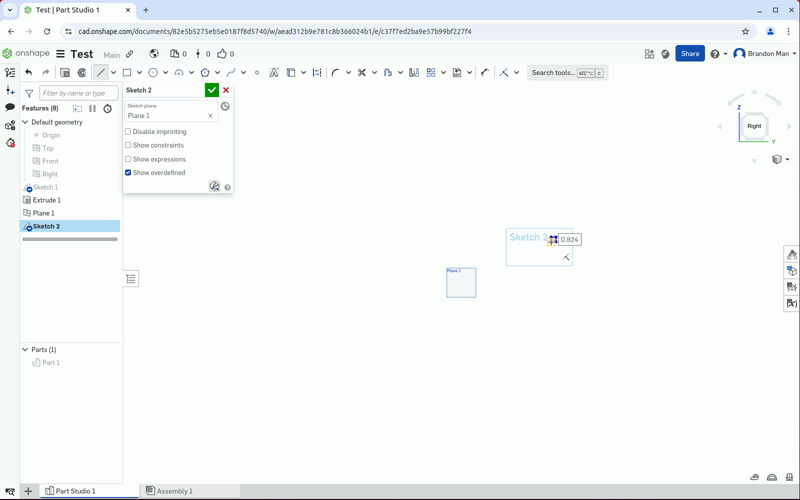
key(esc)
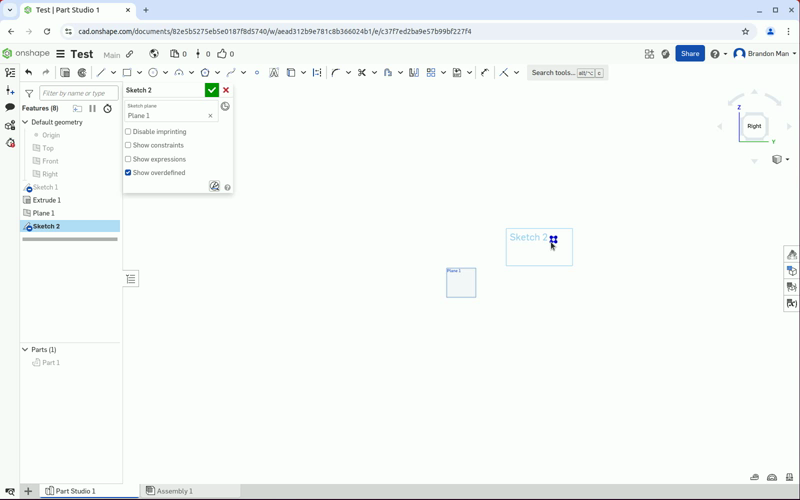
mouse_move(555, 239)
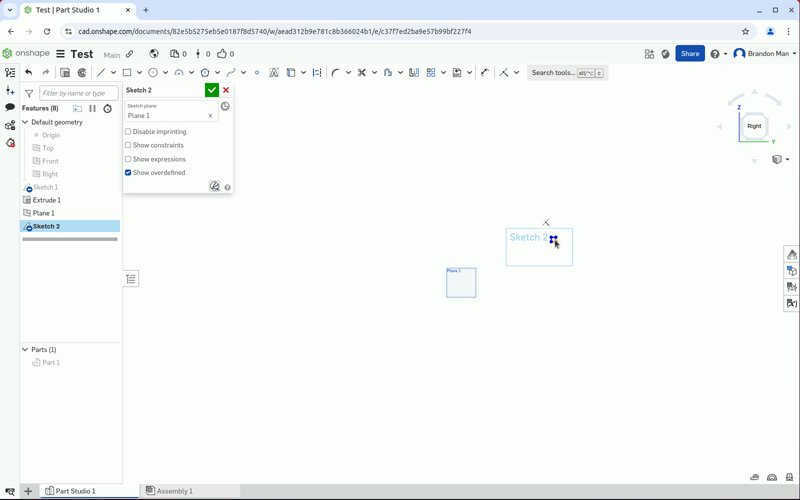
scroll(6)
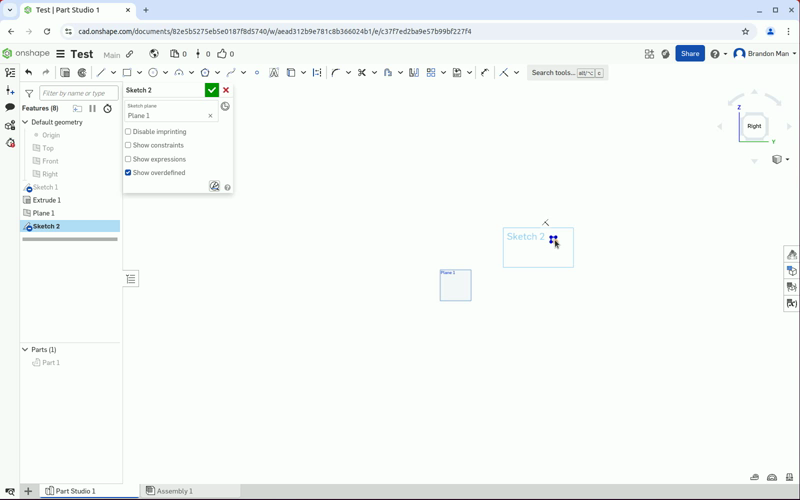
scroll(6)
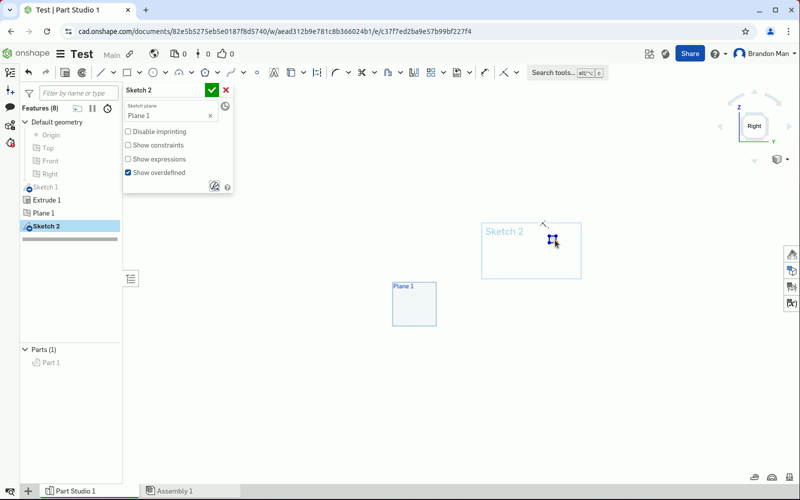
scroll(6)
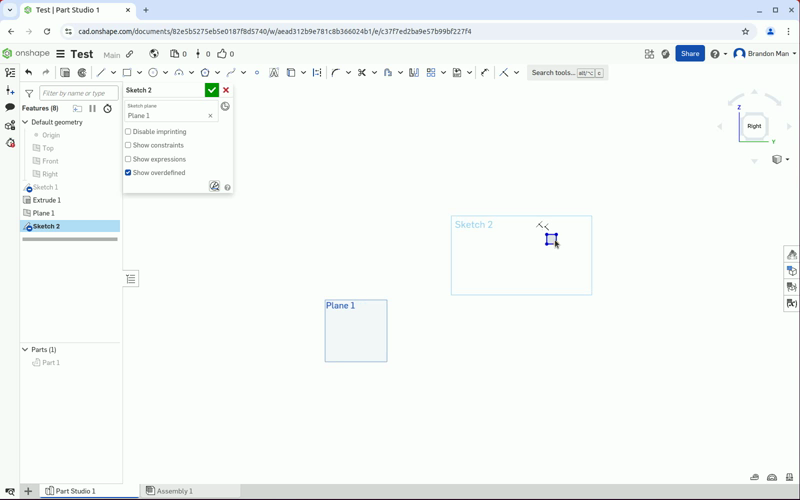
scroll(6)
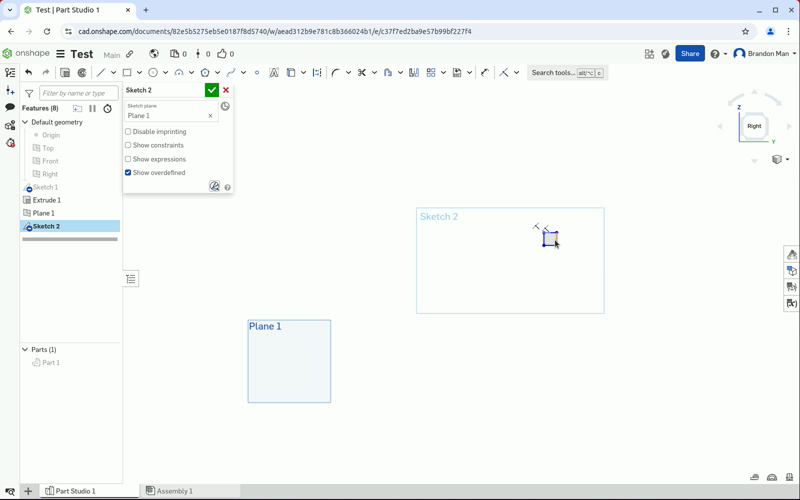
scroll(6)
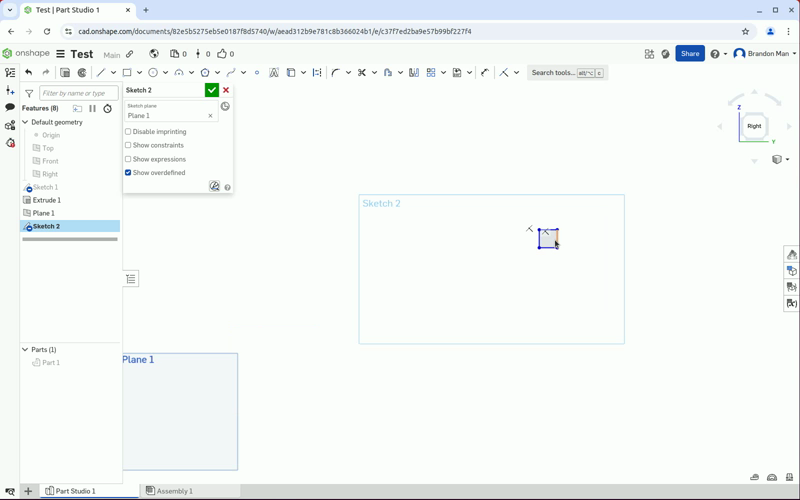
scroll(6)
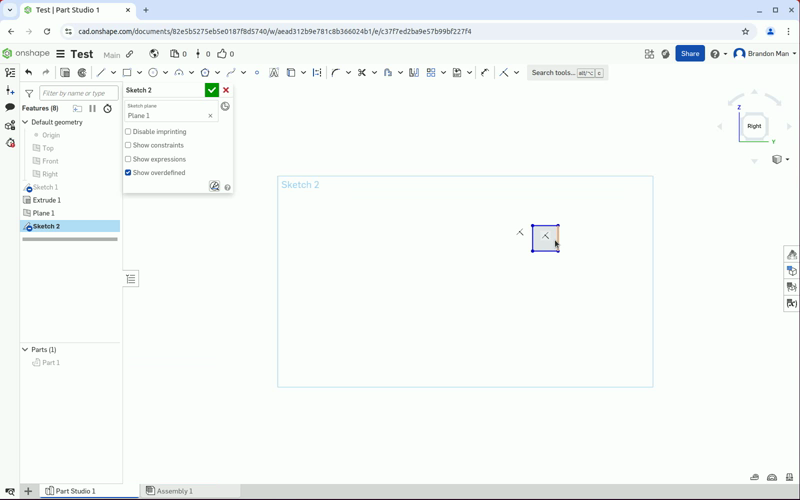
scroll(6)
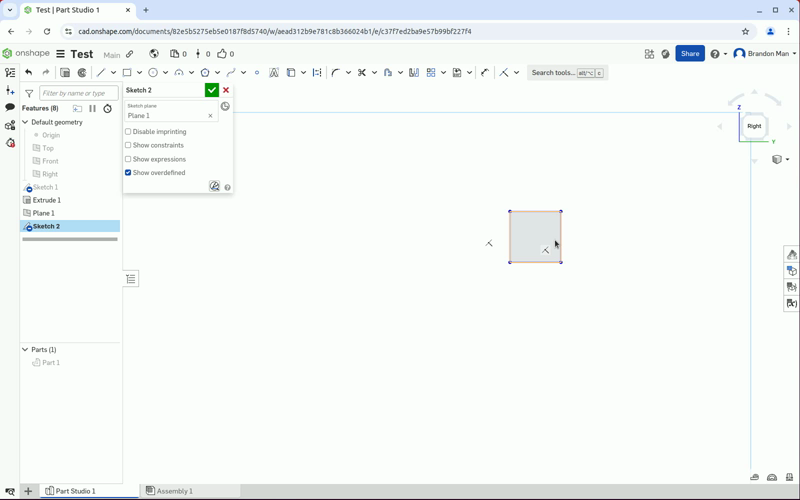
click(555, 239)
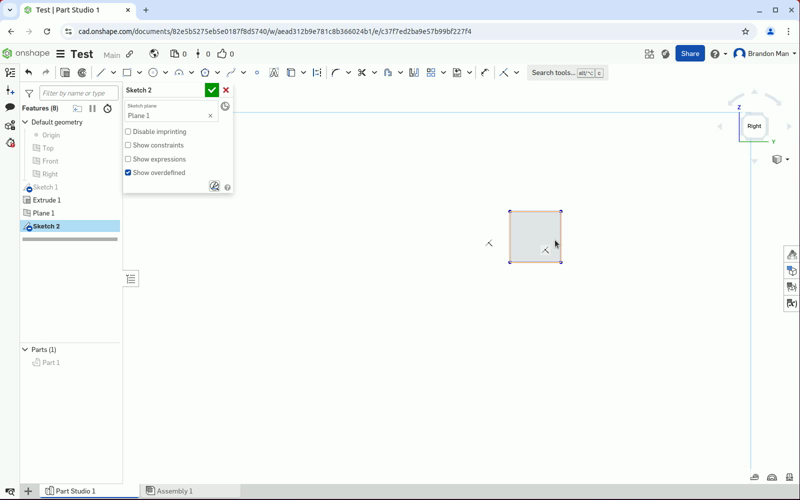
scroll(-6)
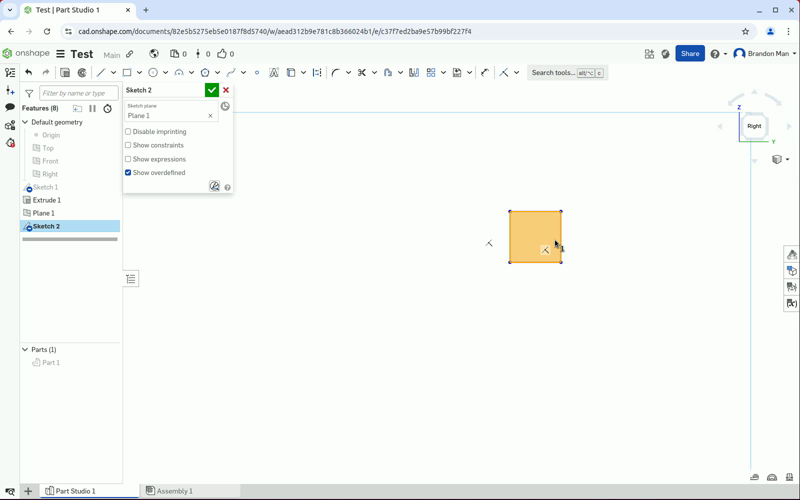
scroll(-6)
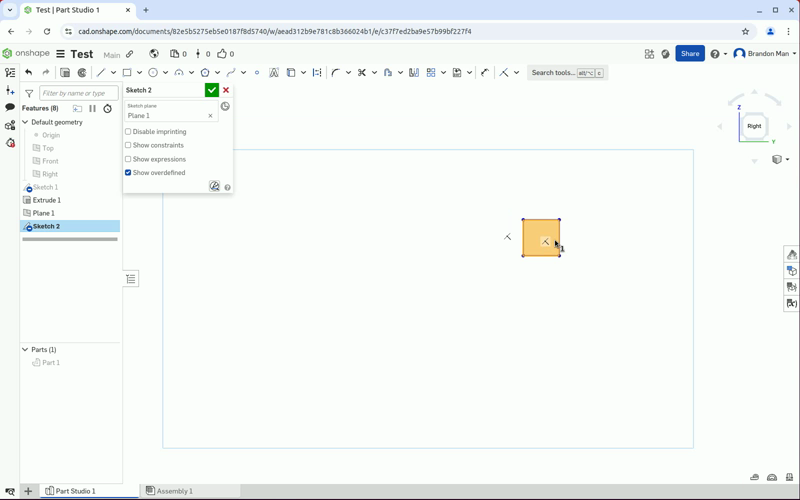
scroll(-6)
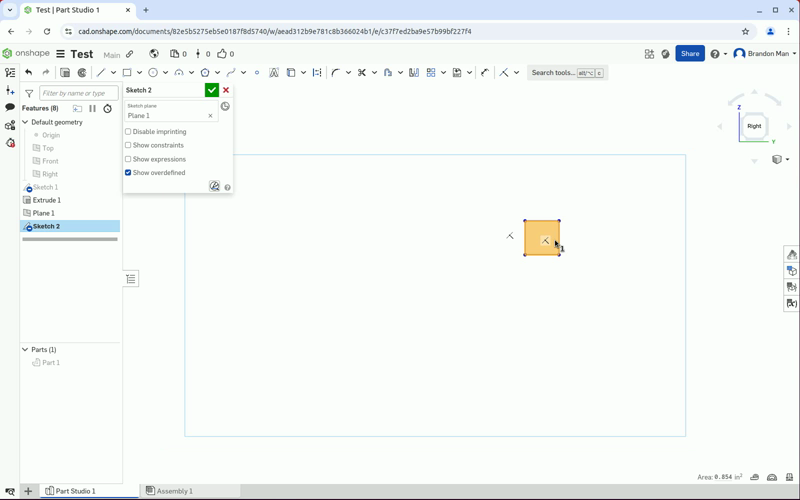
scroll(-6)
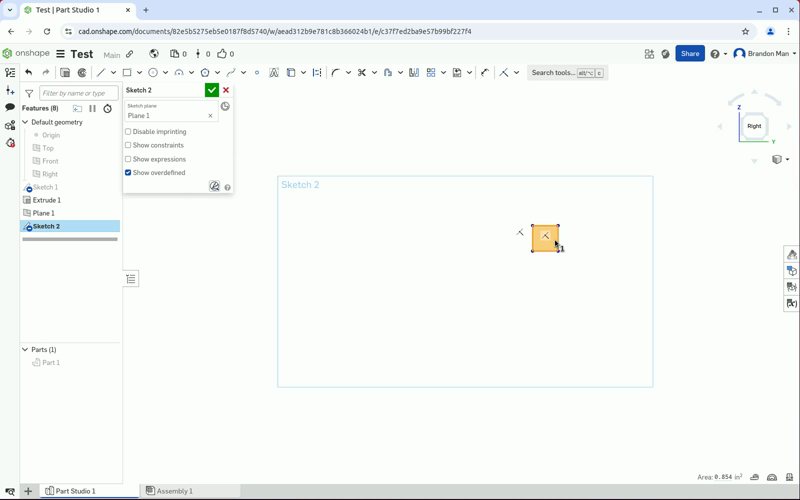
scroll(-6)
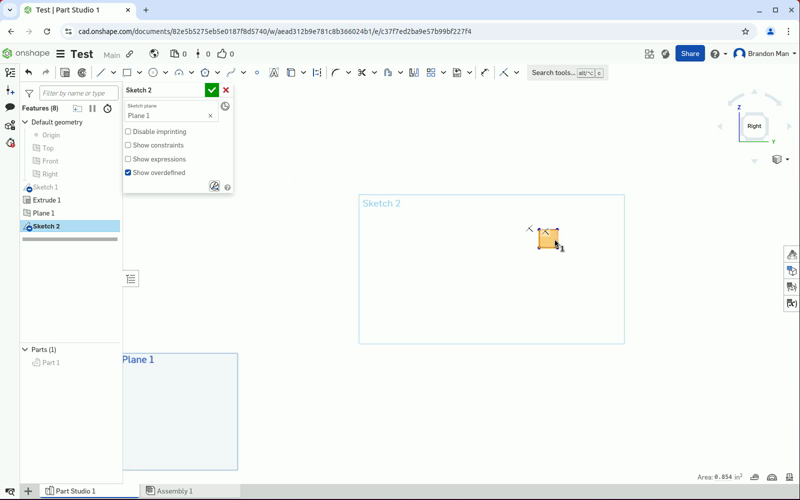
scroll(-6)
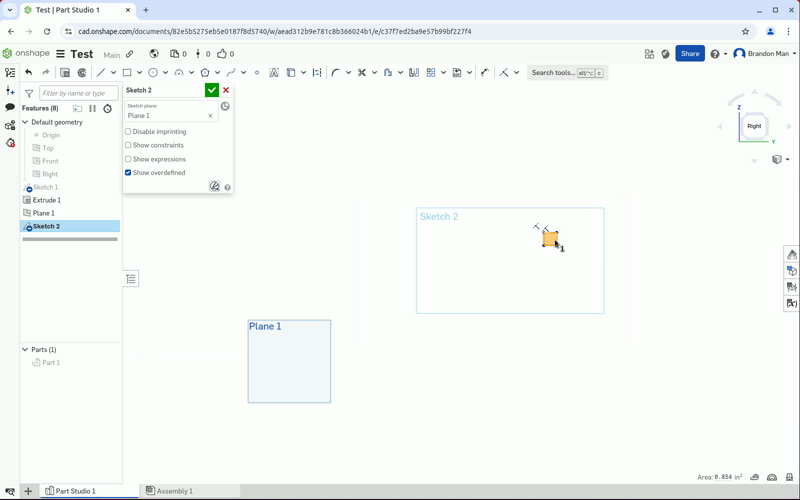
scroll(-6)
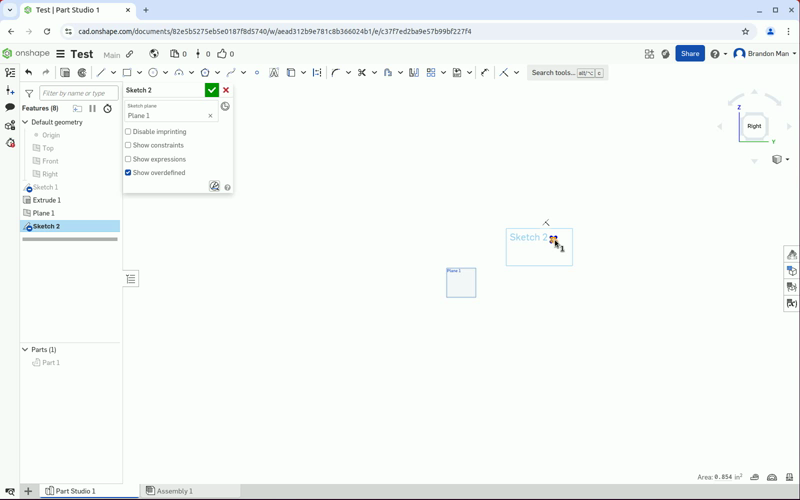
mouse_move(73, 352)
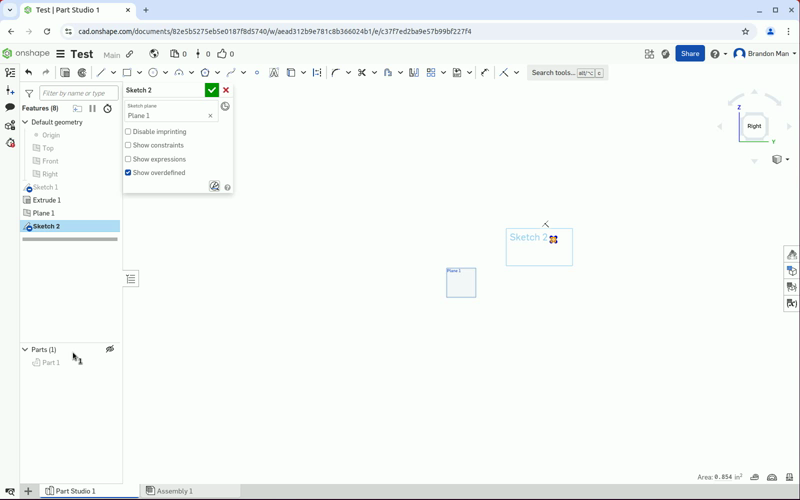
key(shift+y)
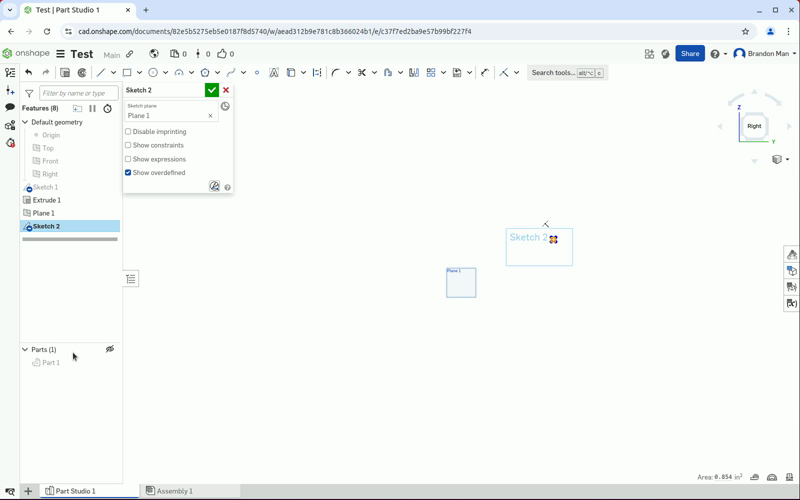
key(shift+e)
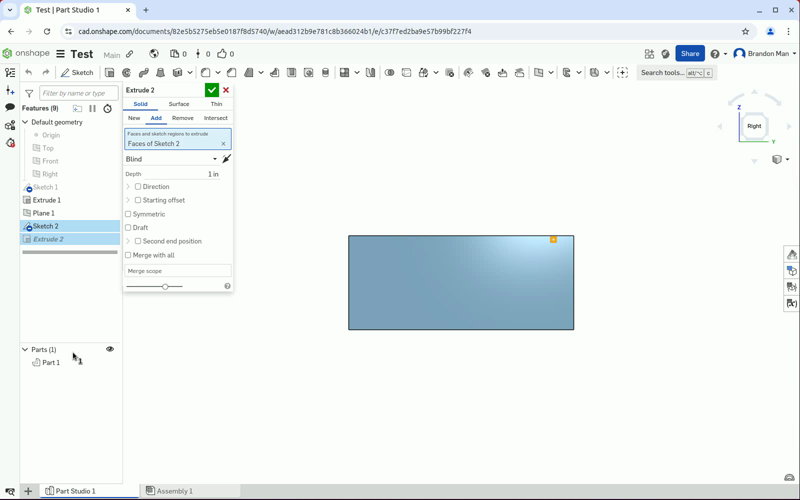
mouse_move(143, 106)
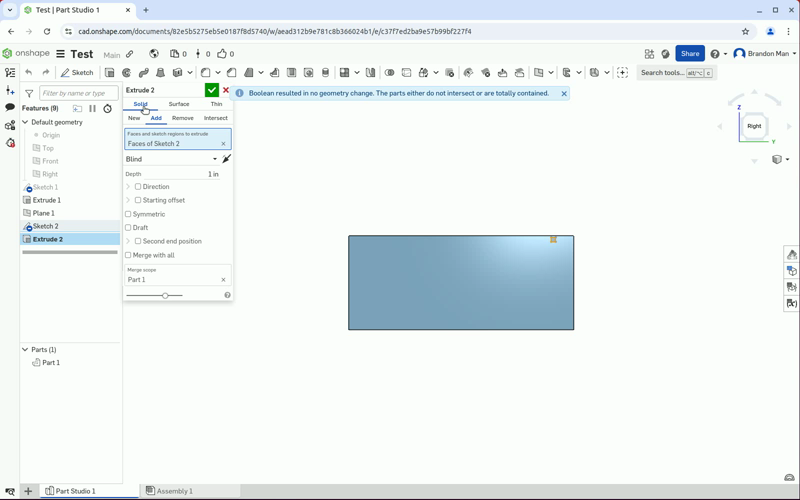
click(143, 106)
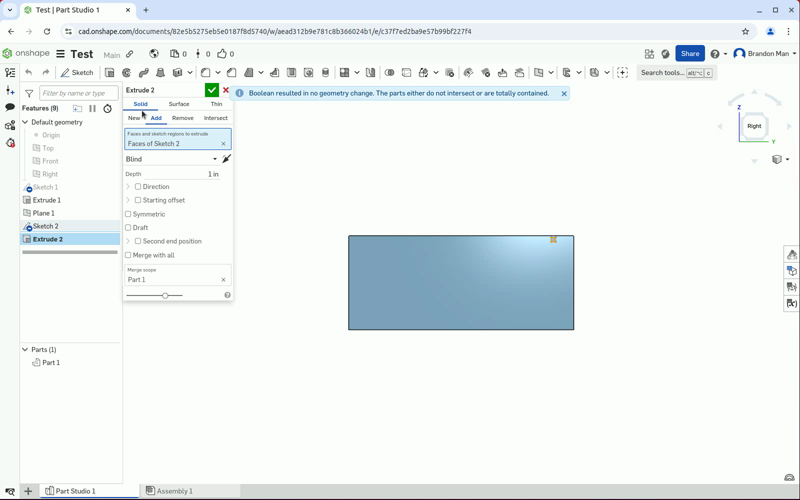
mouse_move(137, 120)
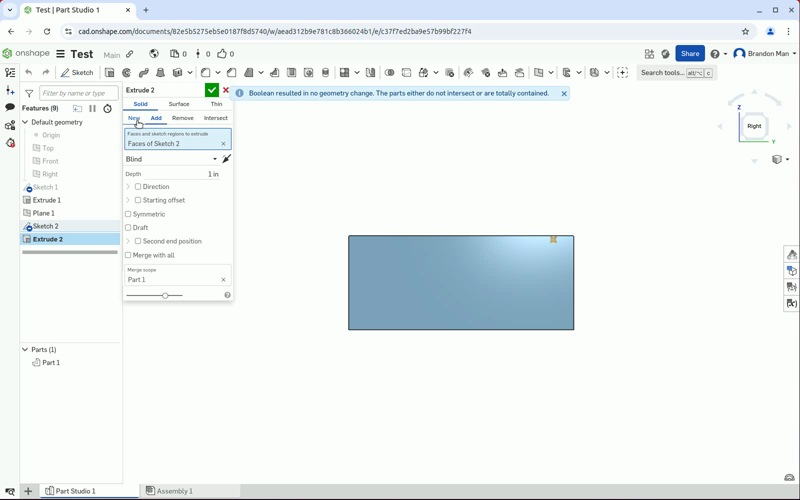
click(137, 120)
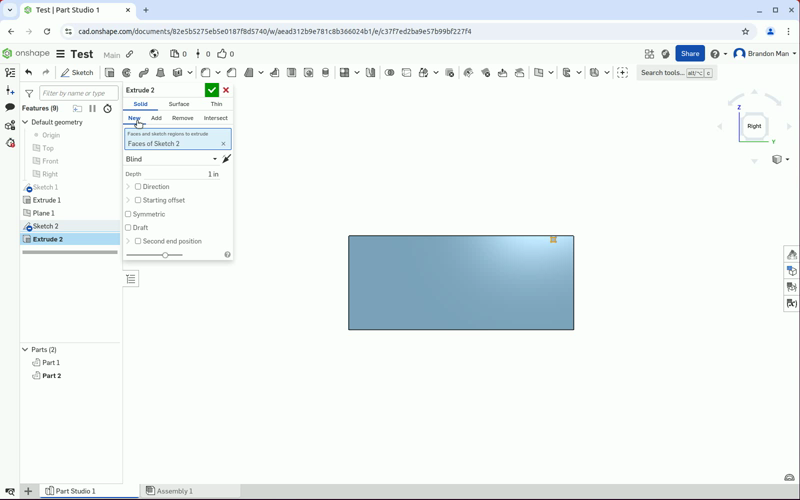
key(tab, 4)
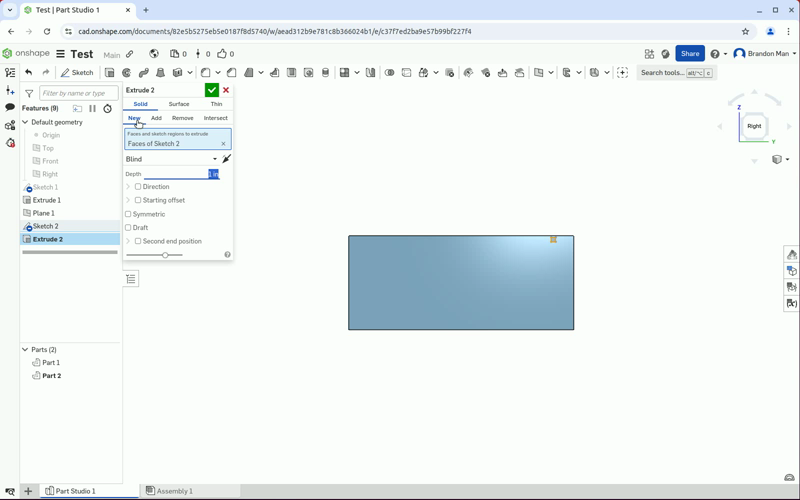
text(-0.241)
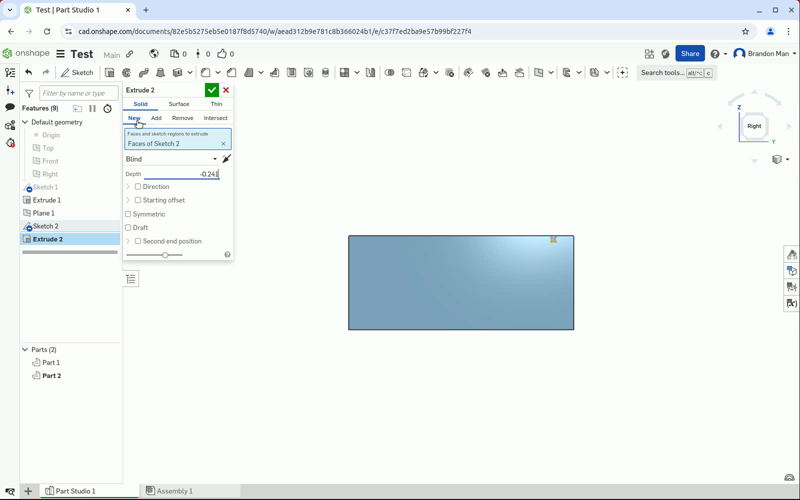
key(enter)
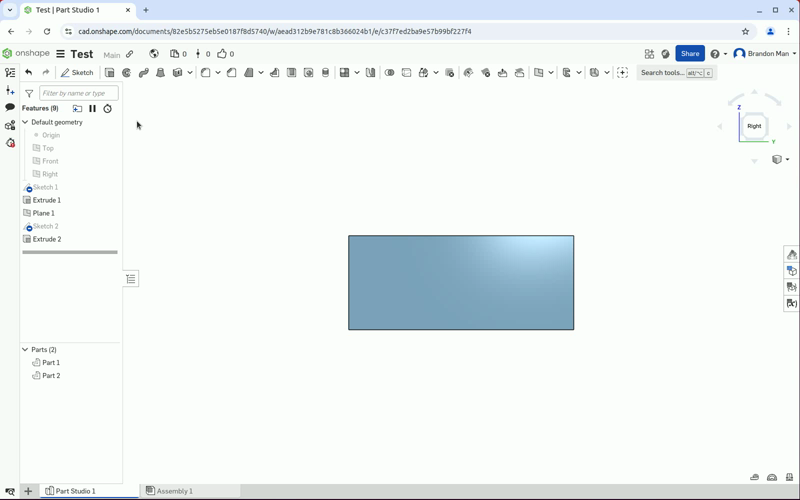
key(shift+h)
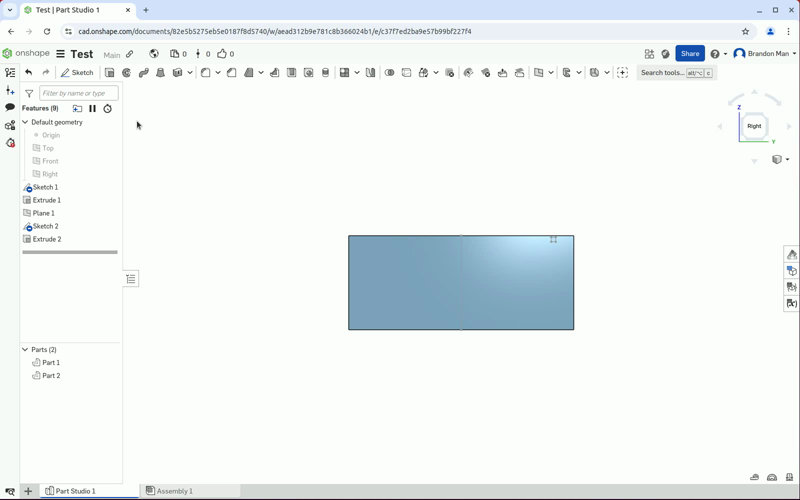
key(shift+h)
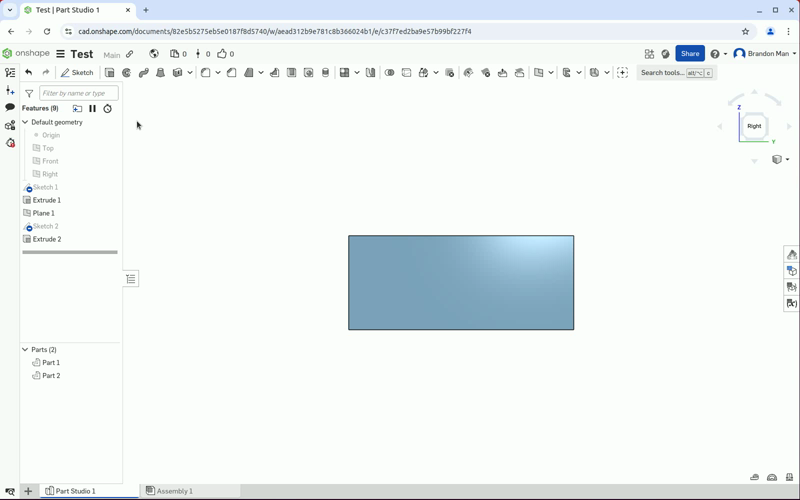
mouse_move(73, 189)
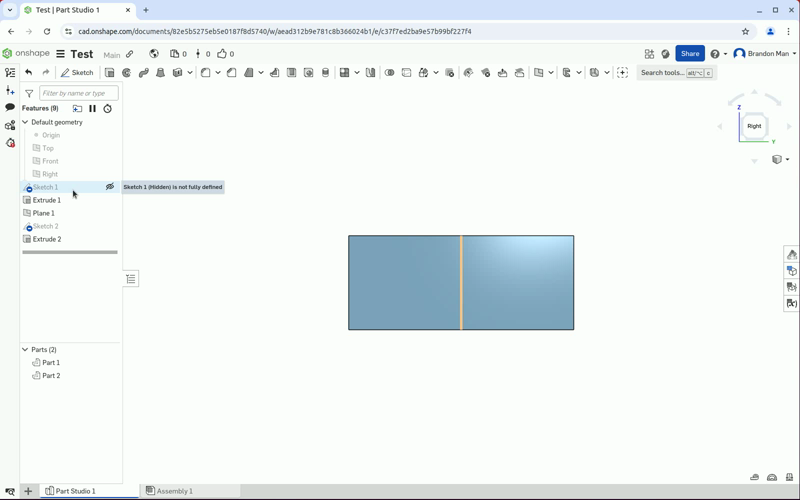
click(73, 189)
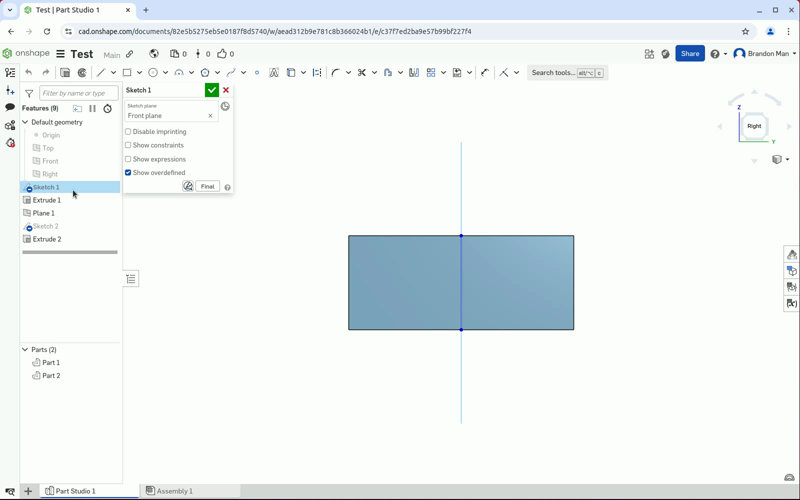
mouse_move(229, 92)
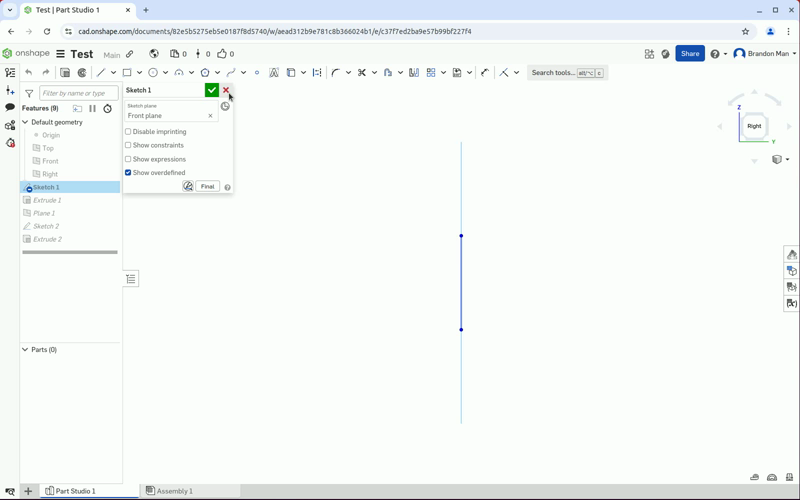
click(229, 92)
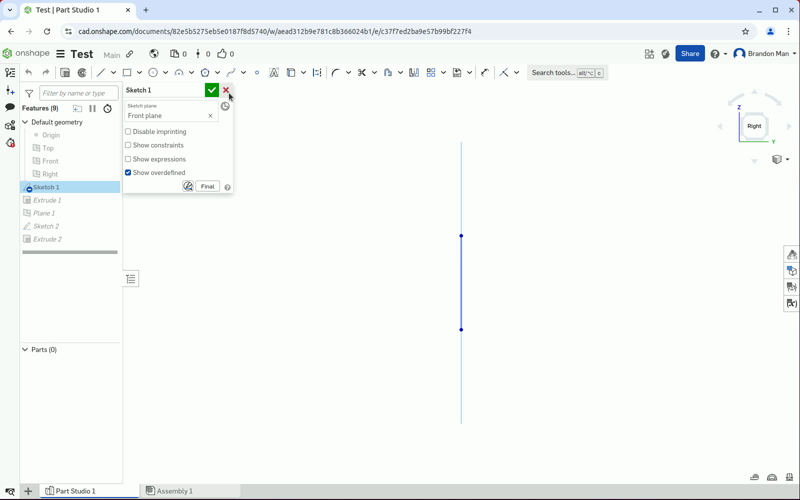
key(shift+s)
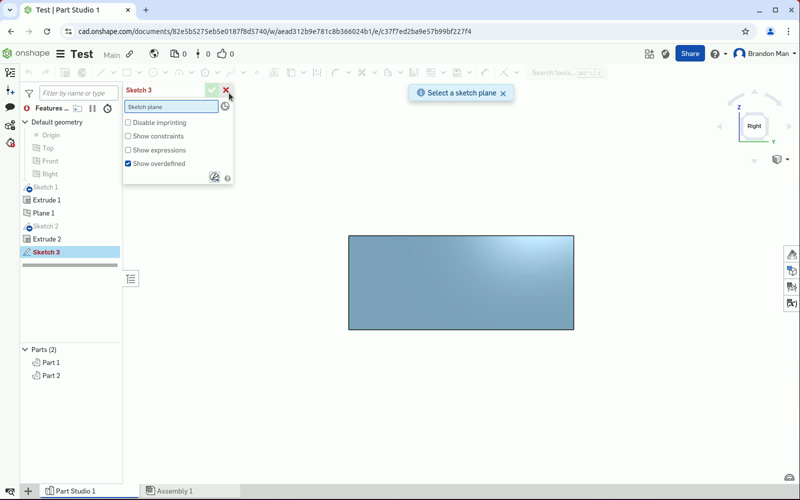
mouse_move(73, 215)
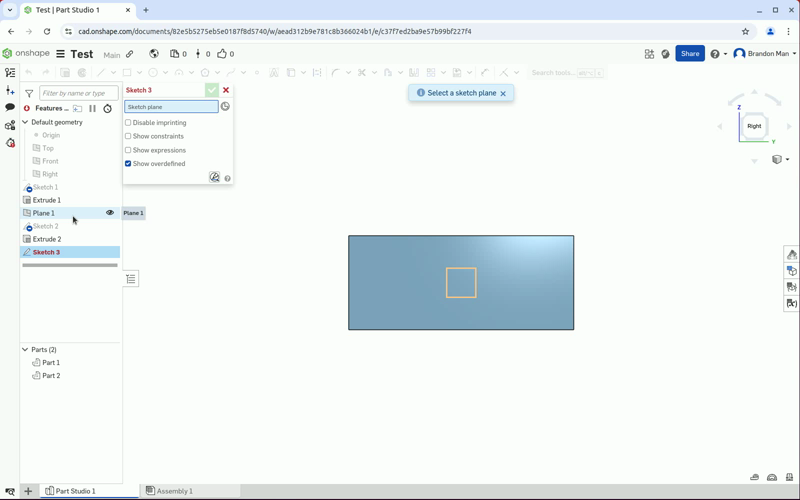
click(73, 215)
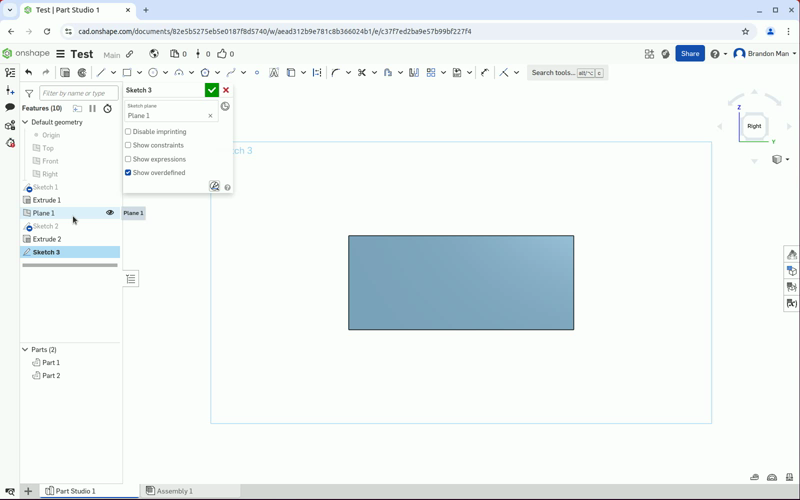
mouse_move(73, 352)
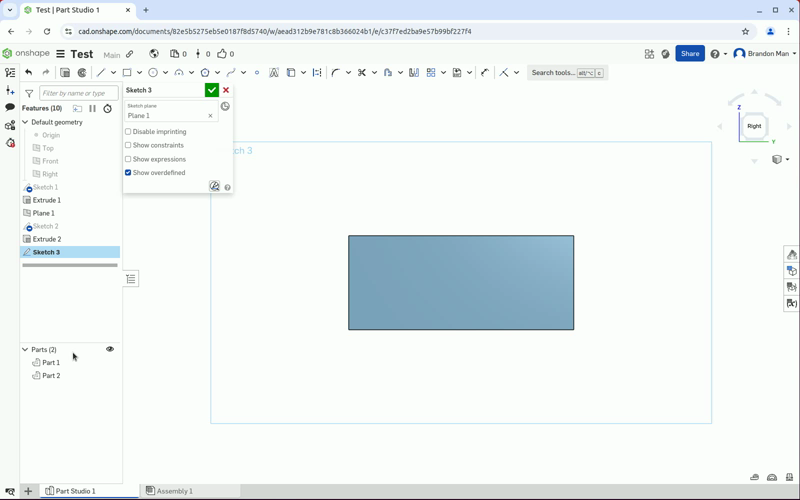
key(y)
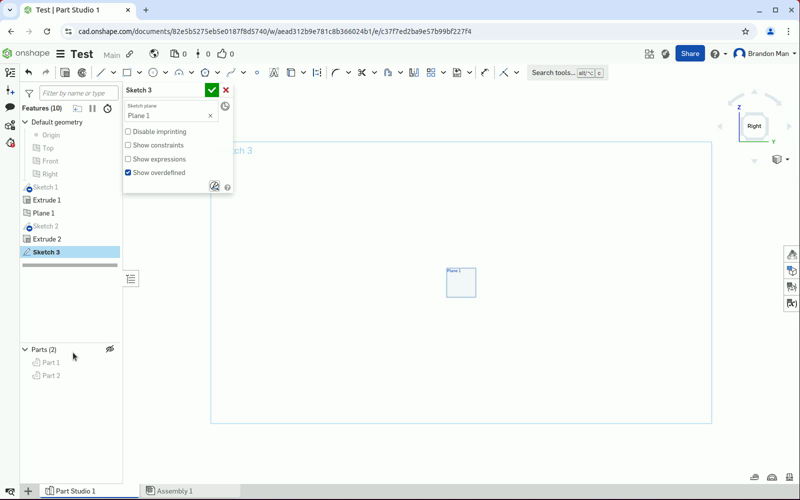
key(l)
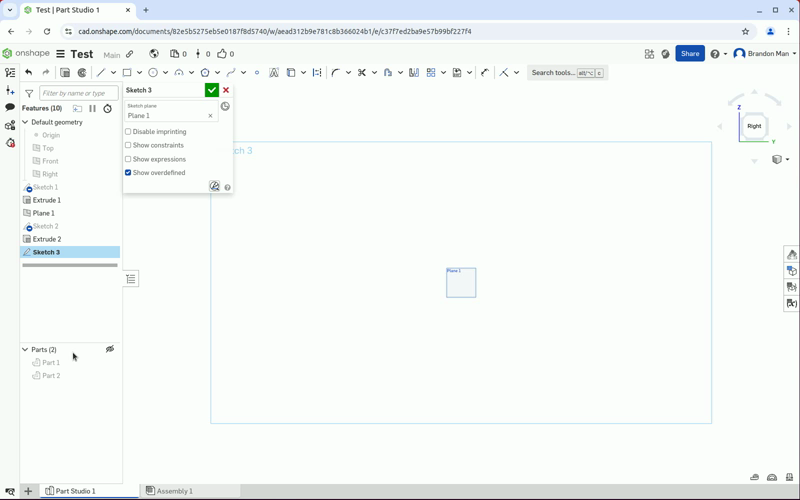
key_down(shift)
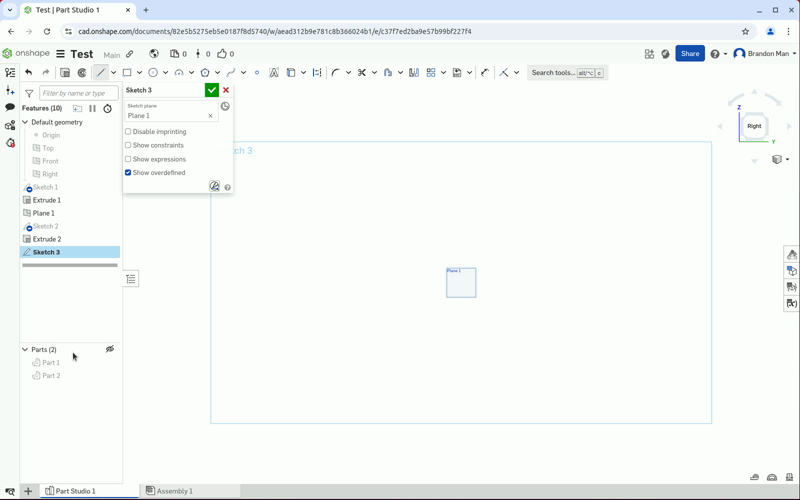
mouse_move(366, 241)
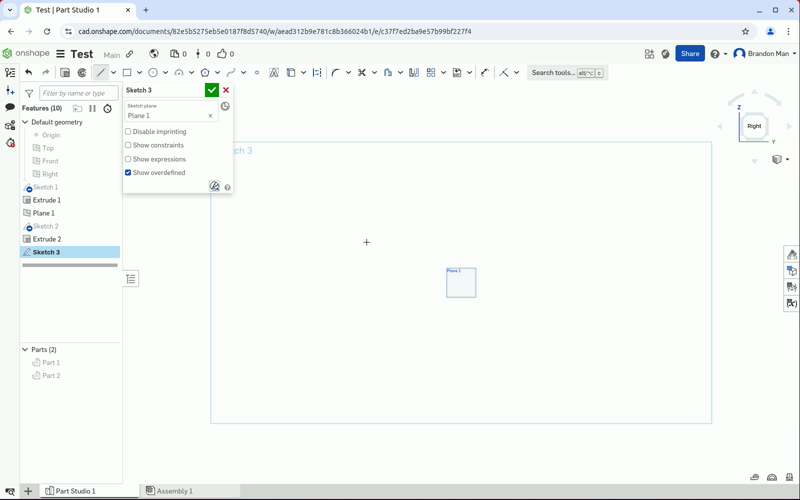
click(366, 241)
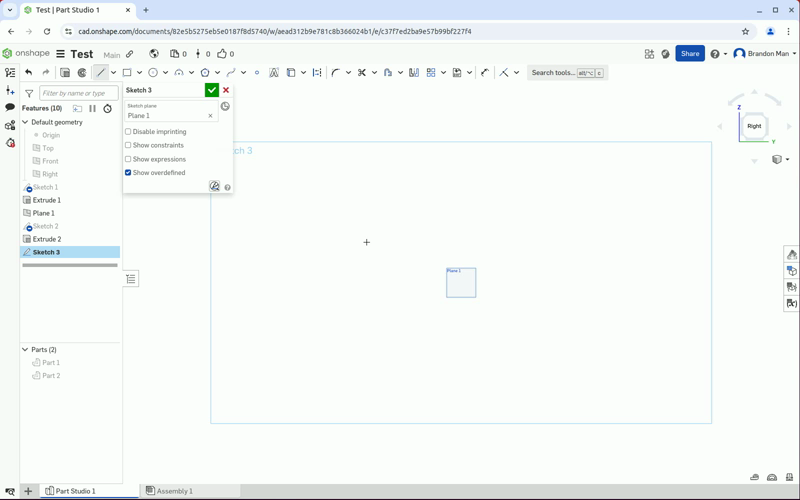
key_up(shift)
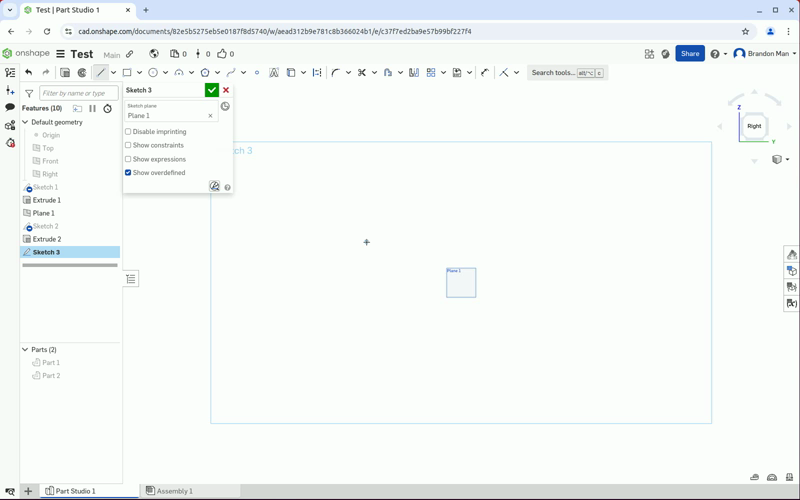
key_down(shift)
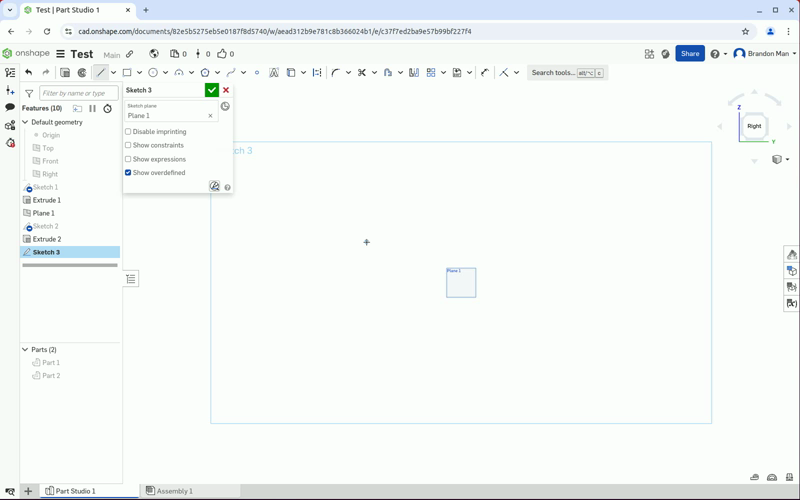
mouse_move(396, 241)
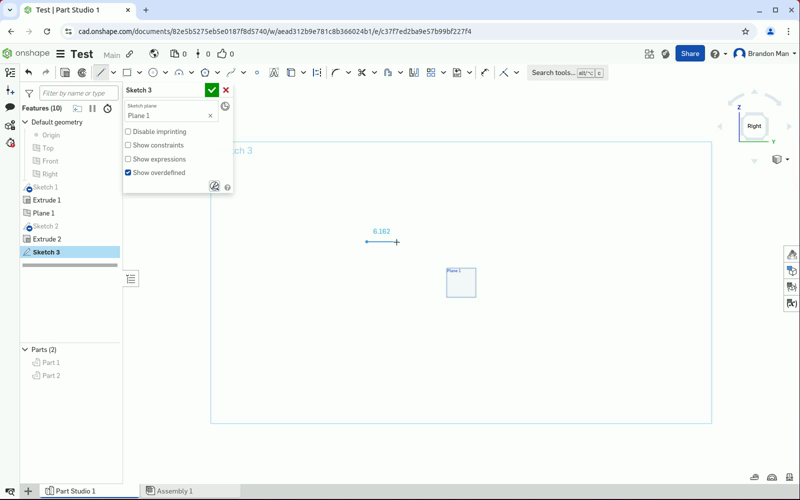
mouse_move(371, 241)
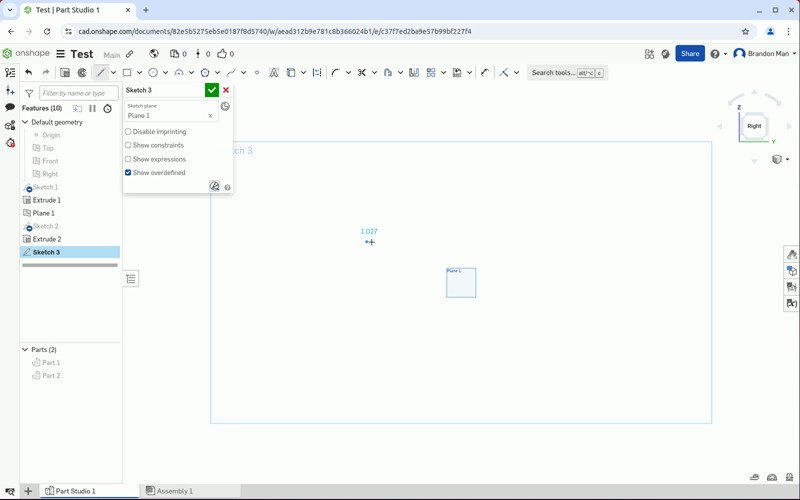
scroll(6)
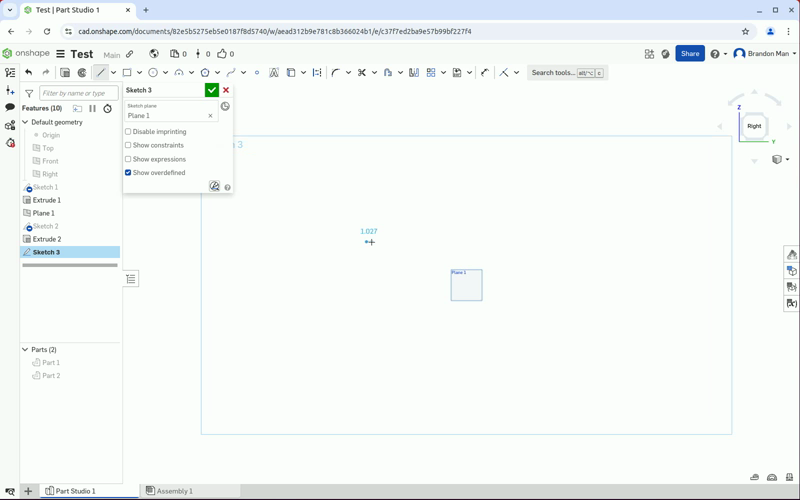
scroll(6)
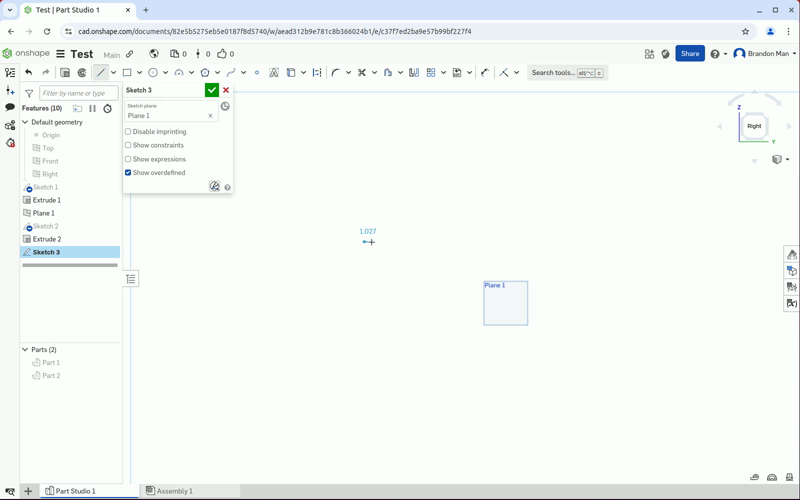
scroll(6)
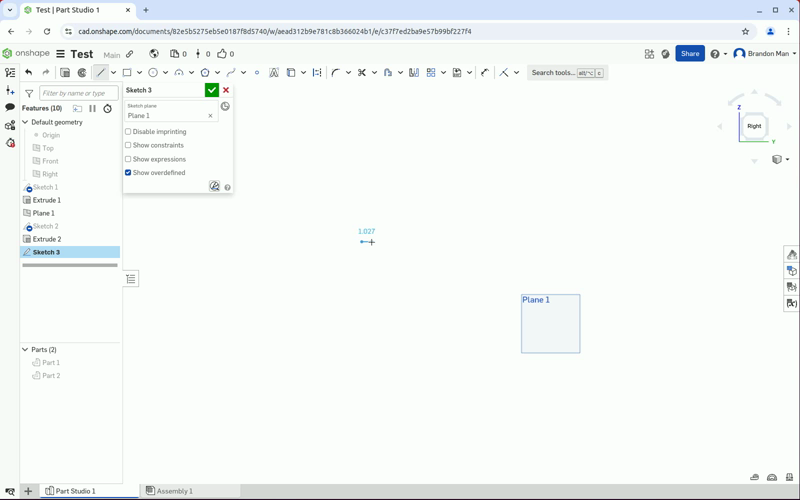
scroll(6)
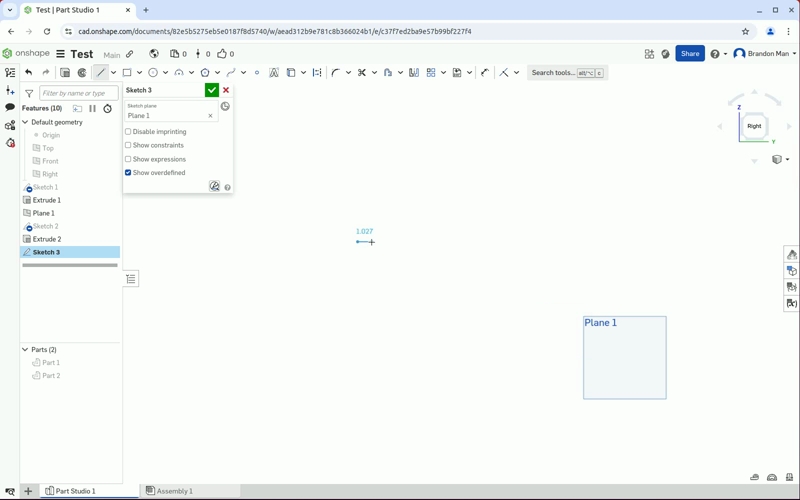
scroll(6)
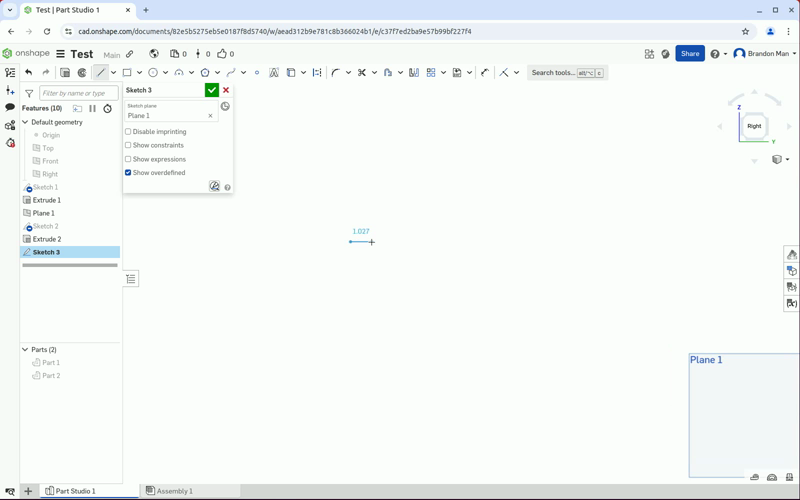
scroll(6)
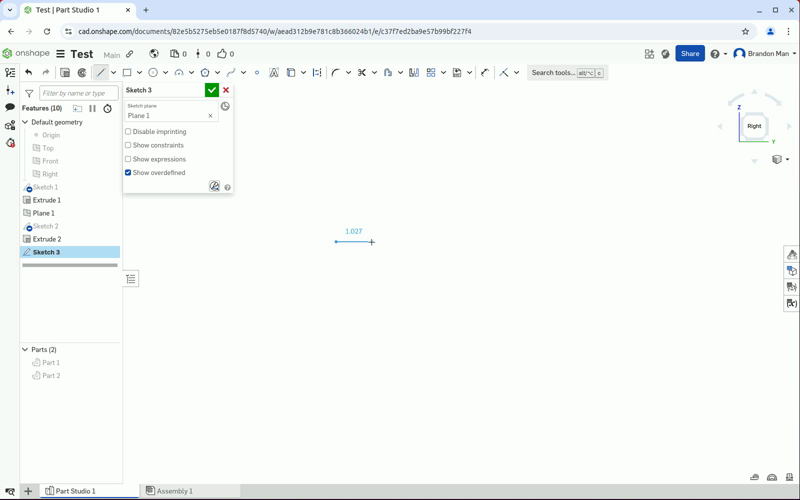
scroll(6)
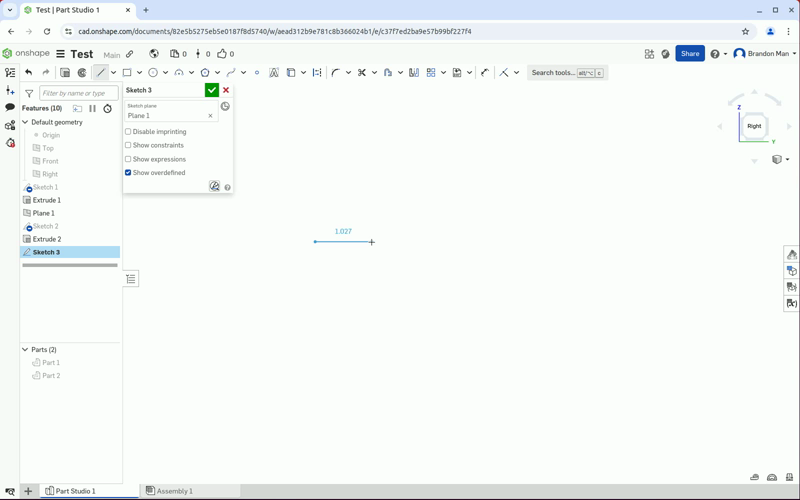
click(371, 241)
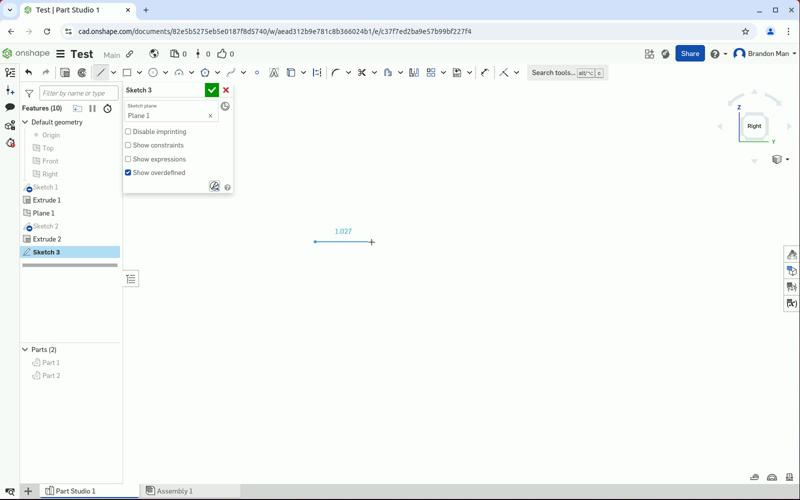
scroll(-6)
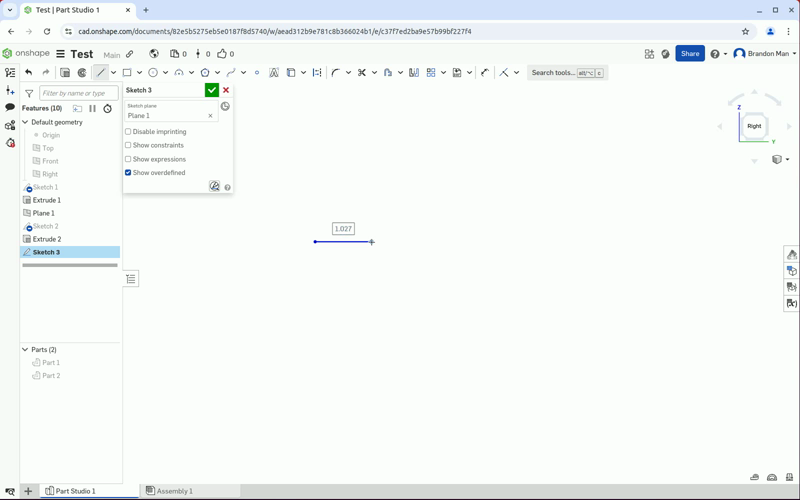
scroll(-6)
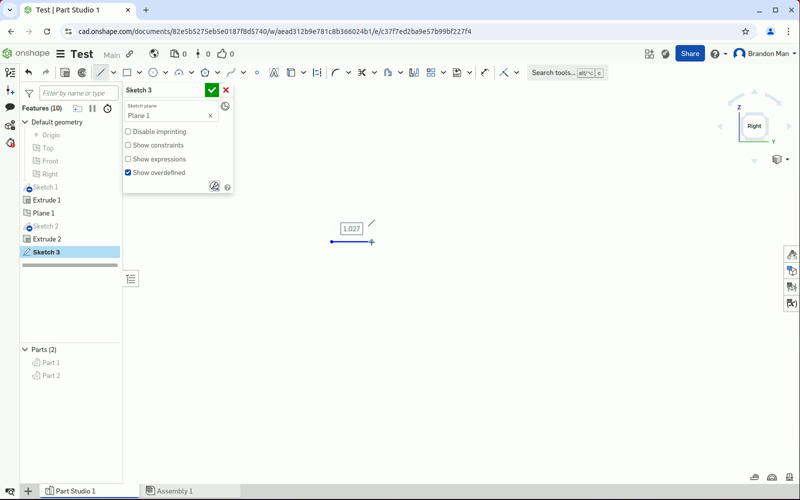
scroll(-6)
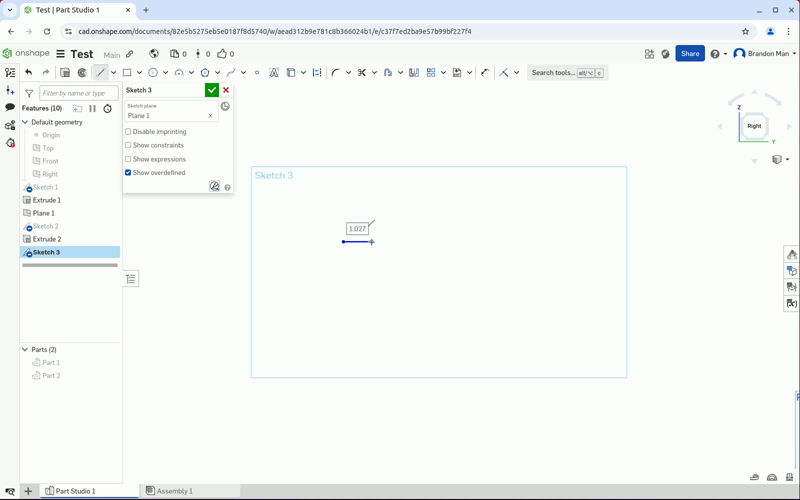
scroll(-6)
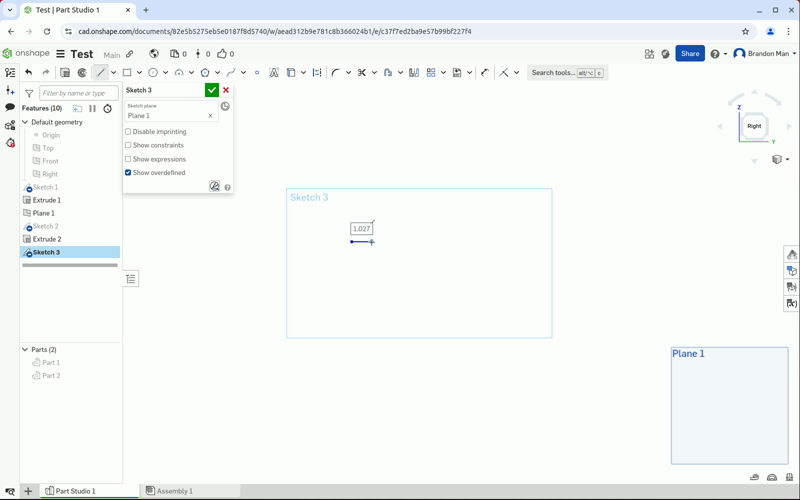
scroll(-6)
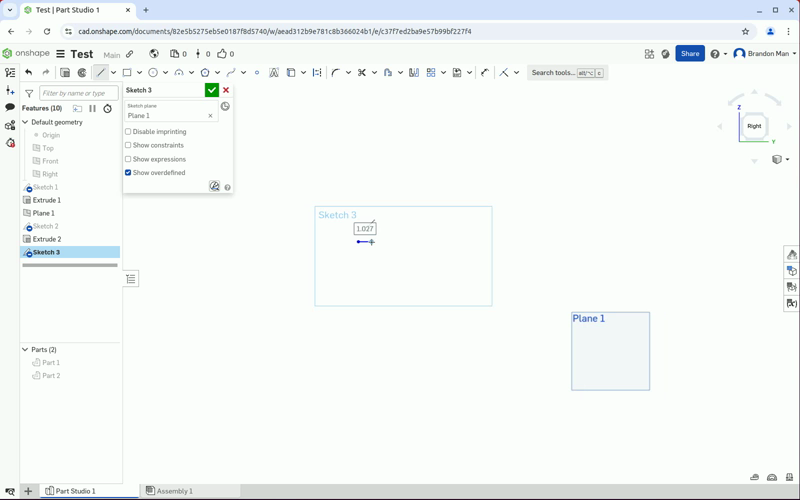
scroll(-6)
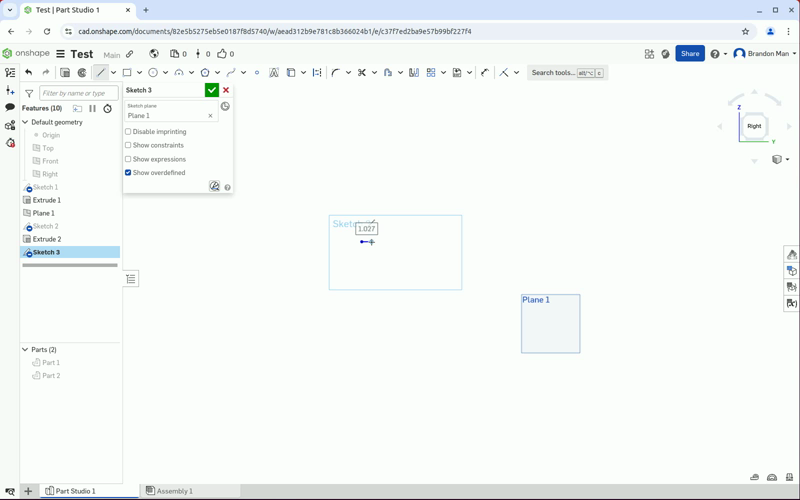
scroll(-6)
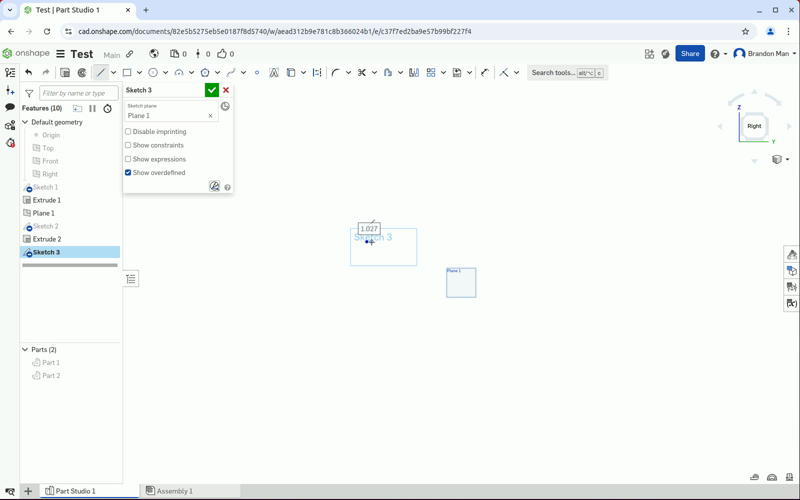
key_up(shift)
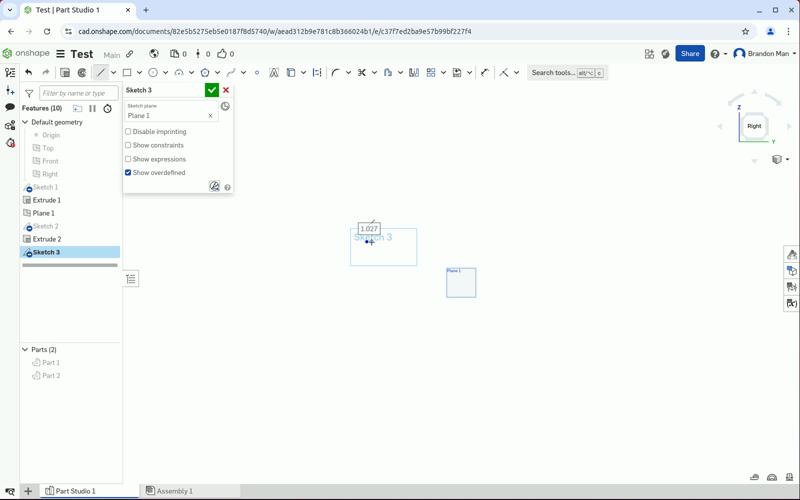
key_down(shift)
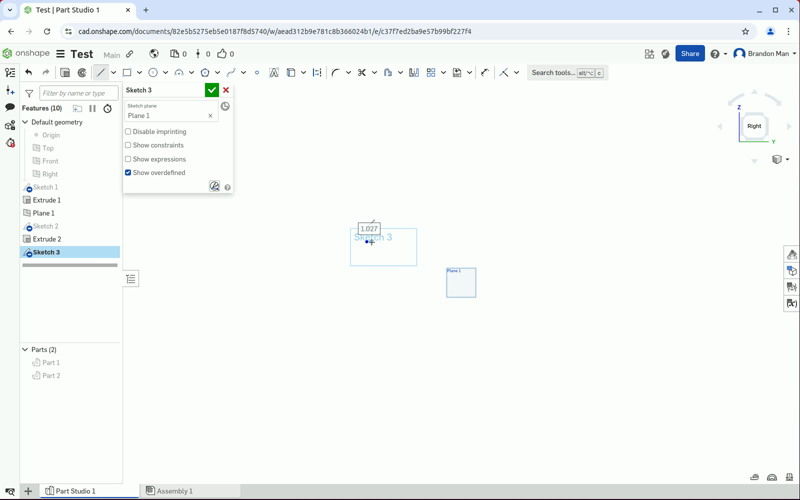
mouse_move(401, 241)
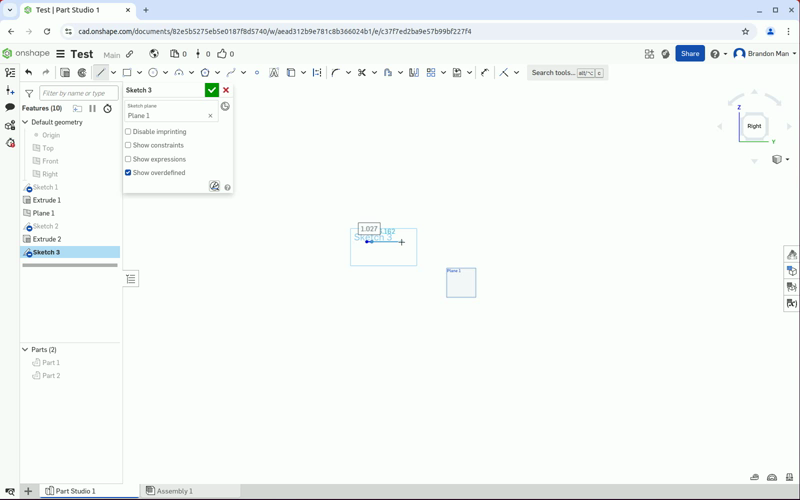
mouse_move(371, 237)
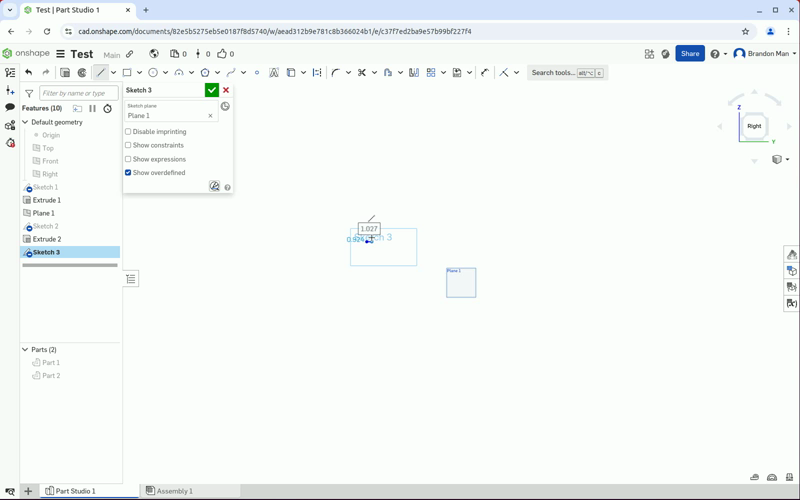
scroll(6)
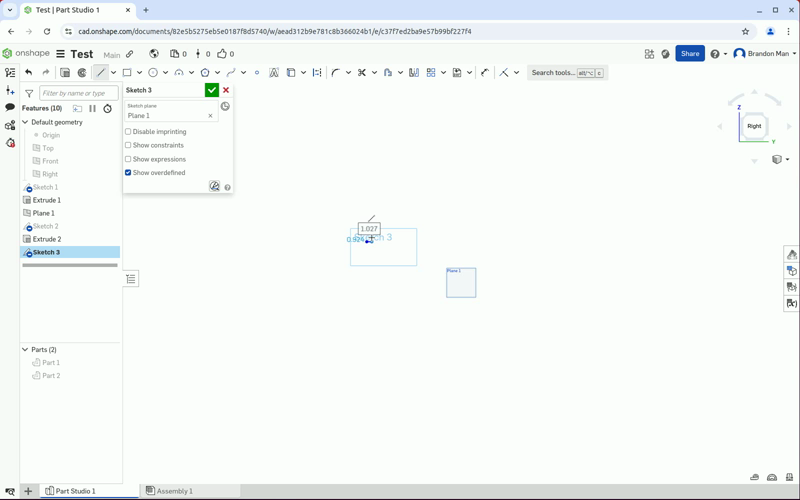
scroll(6)
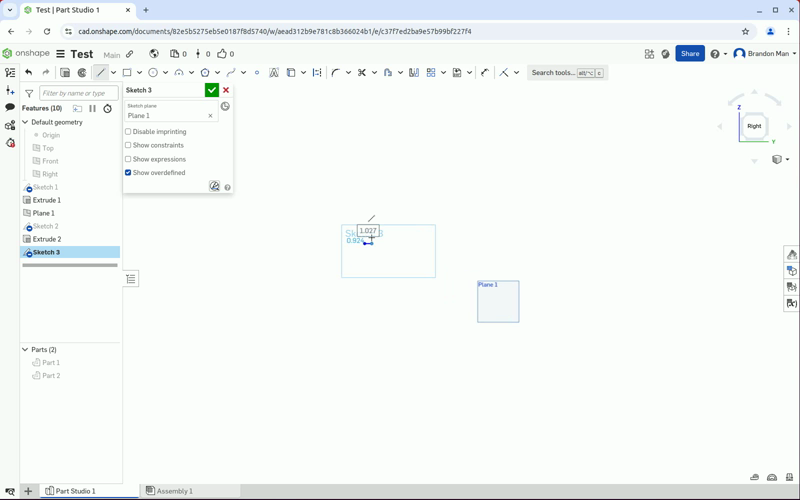
scroll(6)
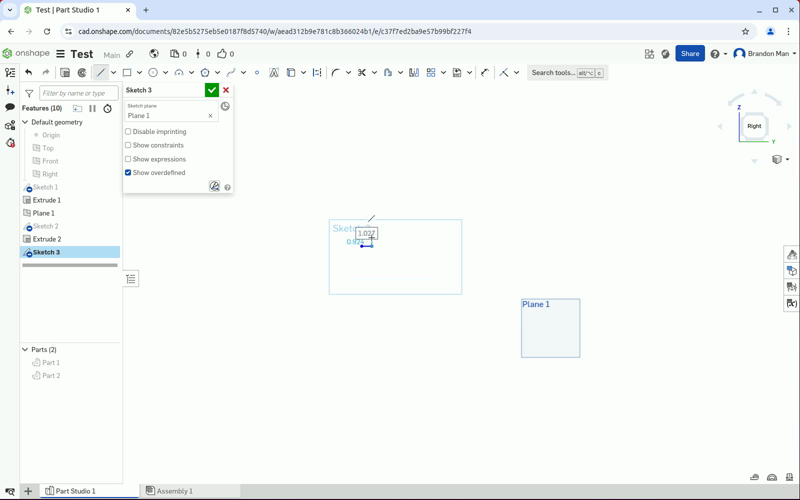
scroll(6)
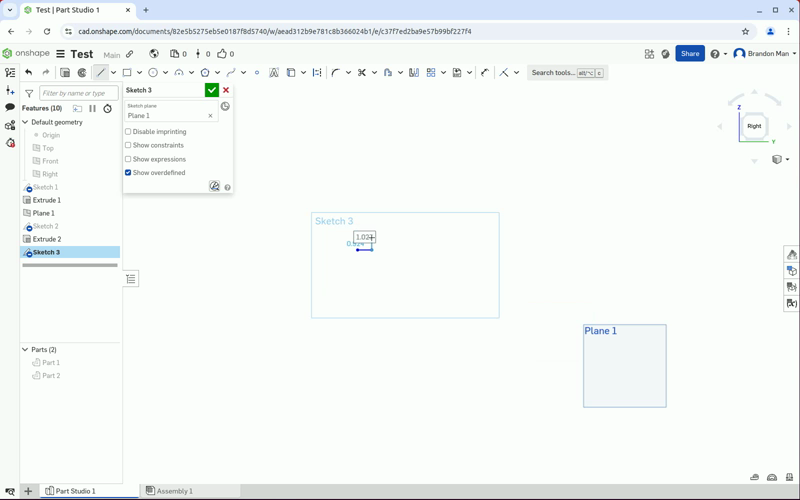
scroll(6)
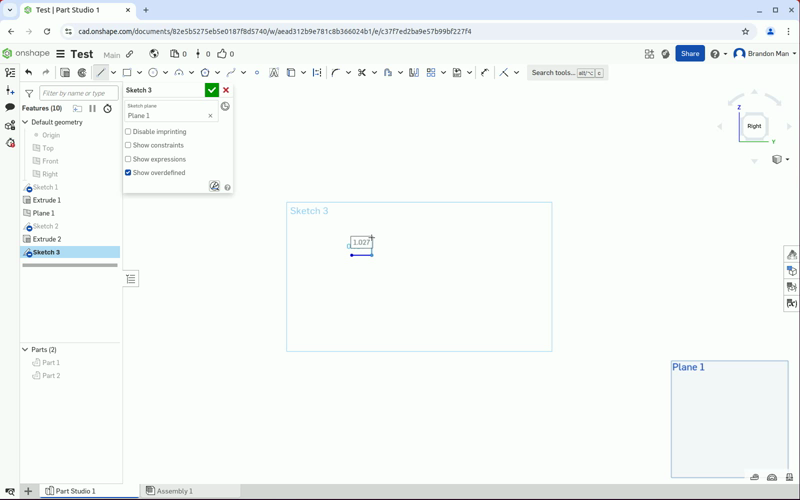
scroll(6)
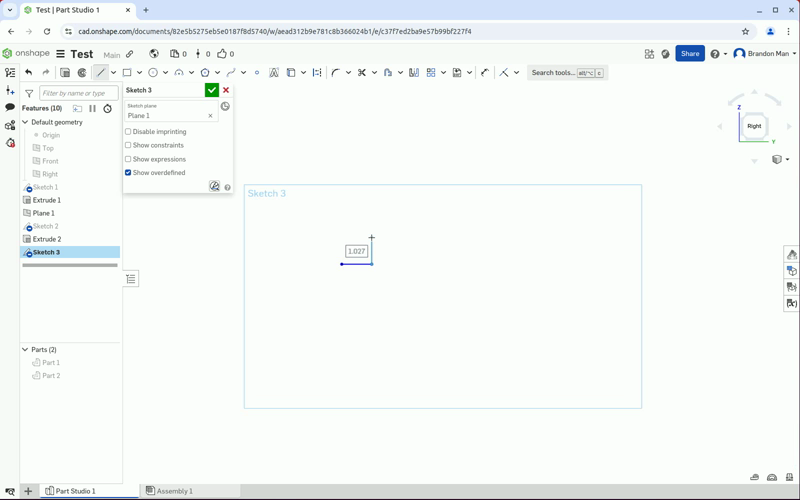
scroll(6)
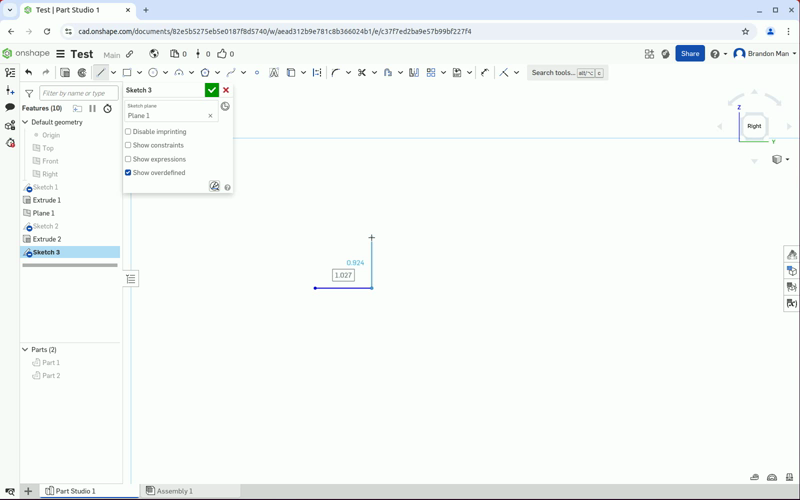
click(371, 237)
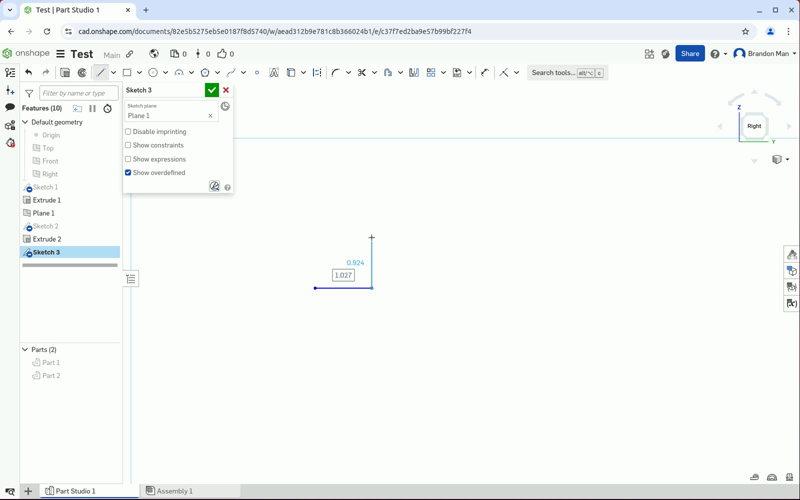
scroll(-6)
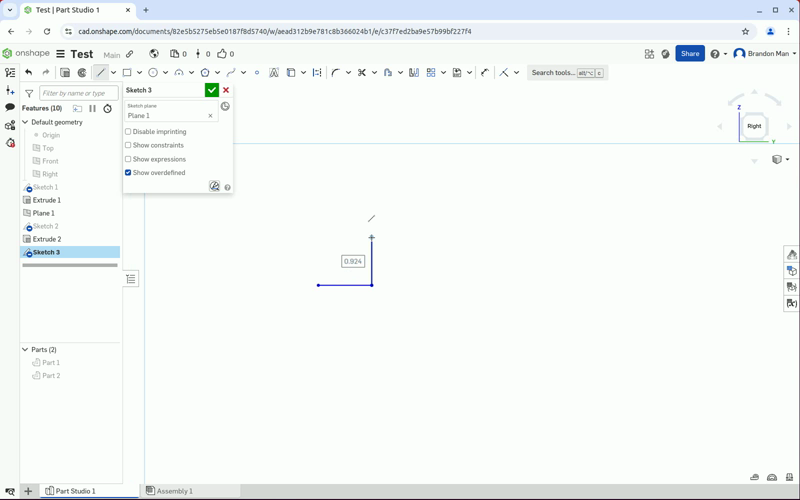
scroll(-6)
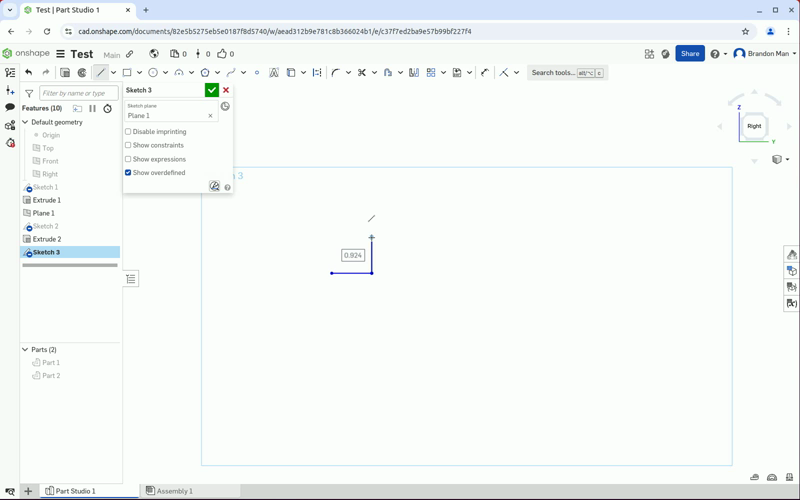
scroll(-6)
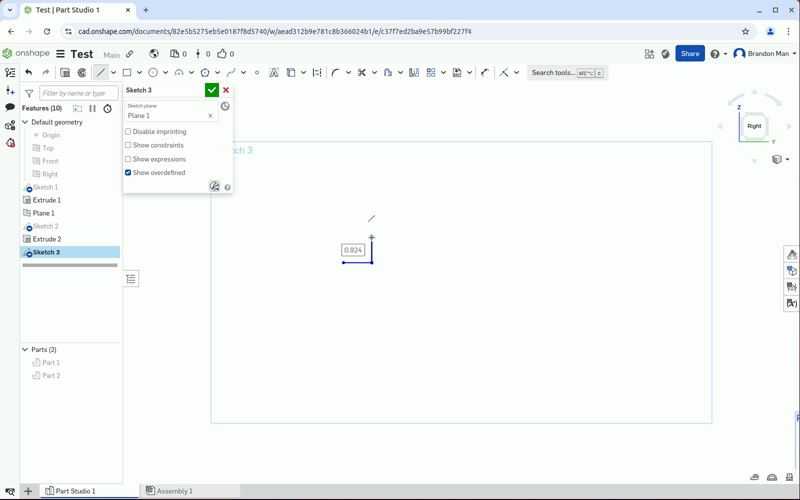
scroll(-6)
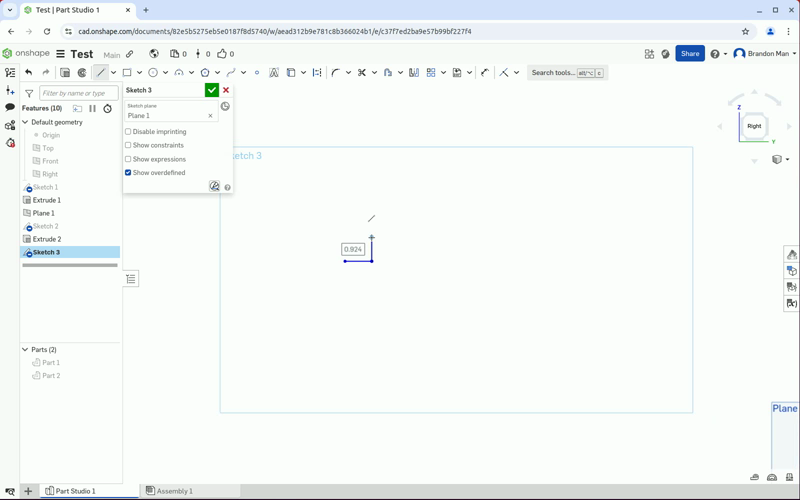
scroll(-6)
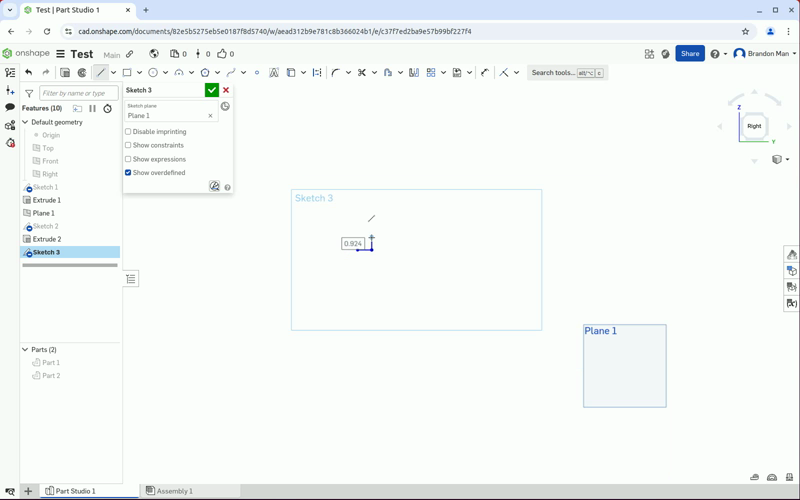
scroll(-6)
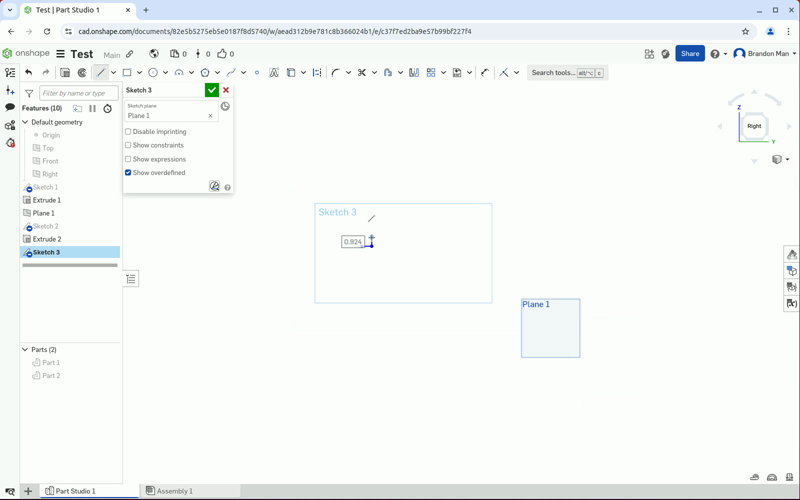
scroll(-6)
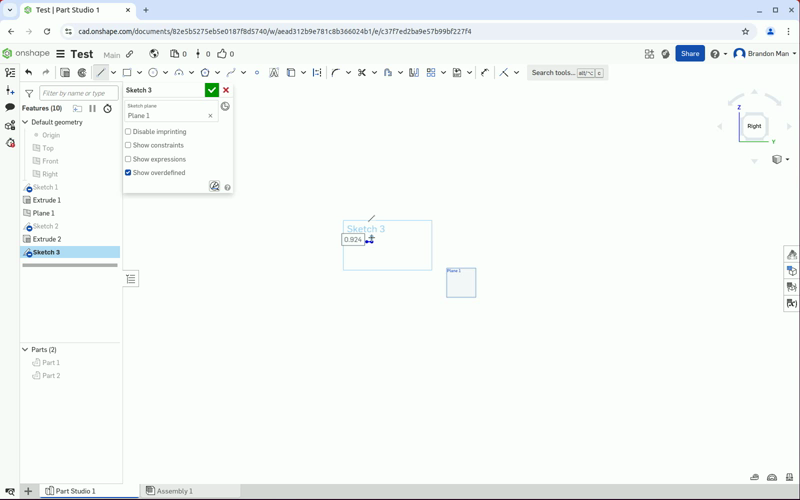
key_up(shift)
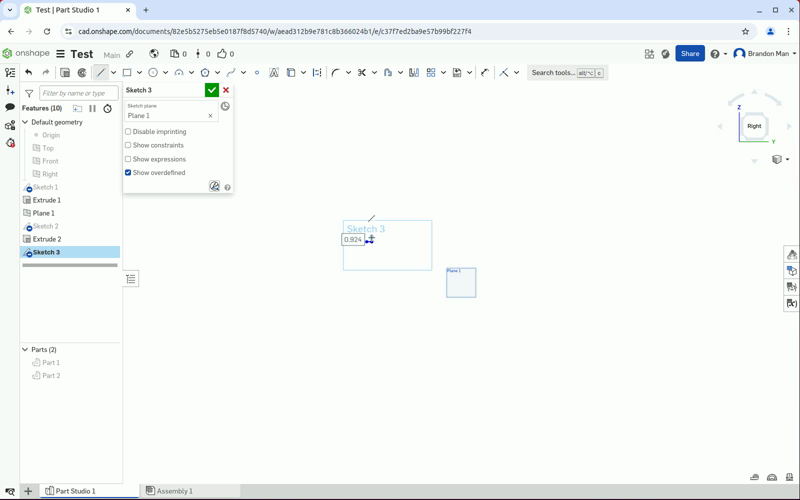
key_down(shift)
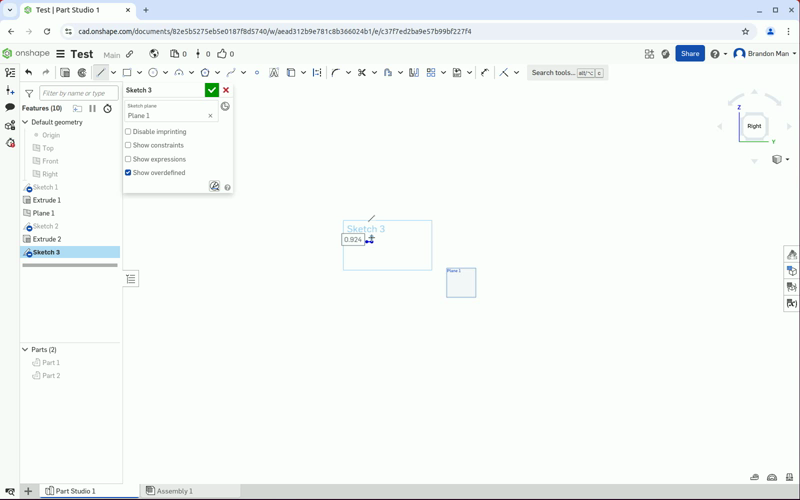
mouse_move(401, 237)
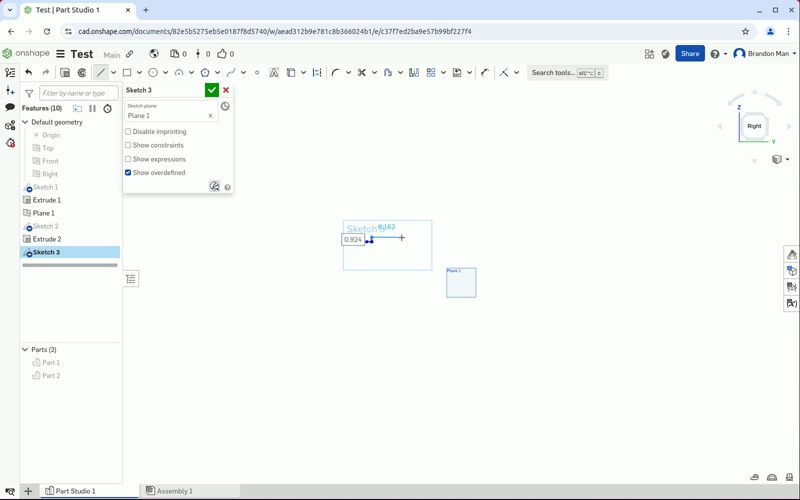
mouse_move(366, 237)
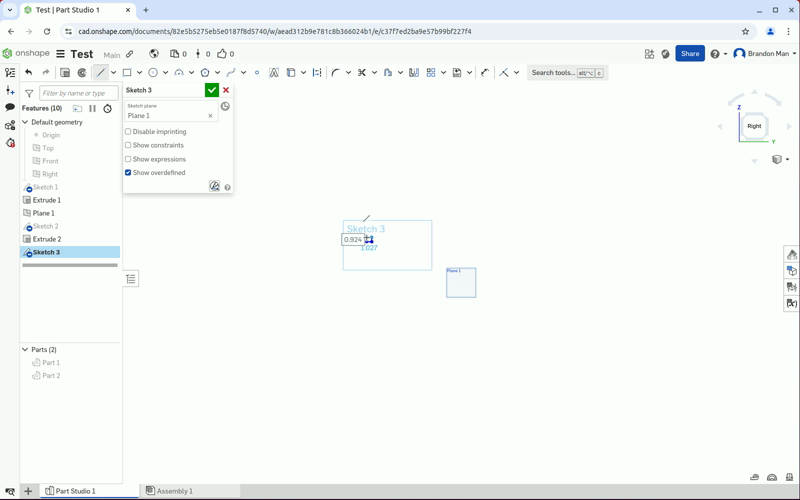
scroll(6)
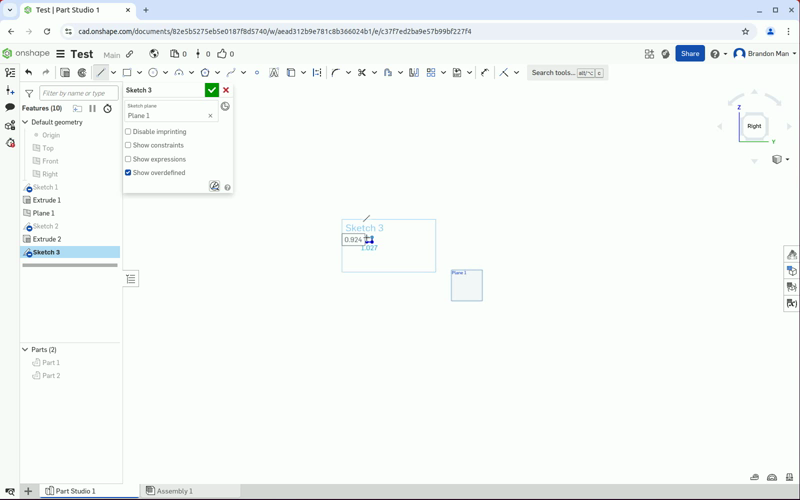
scroll(6)
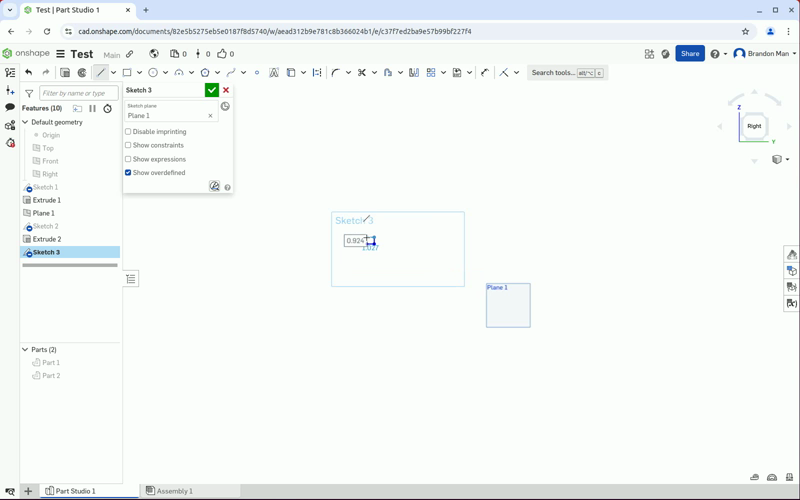
scroll(6)
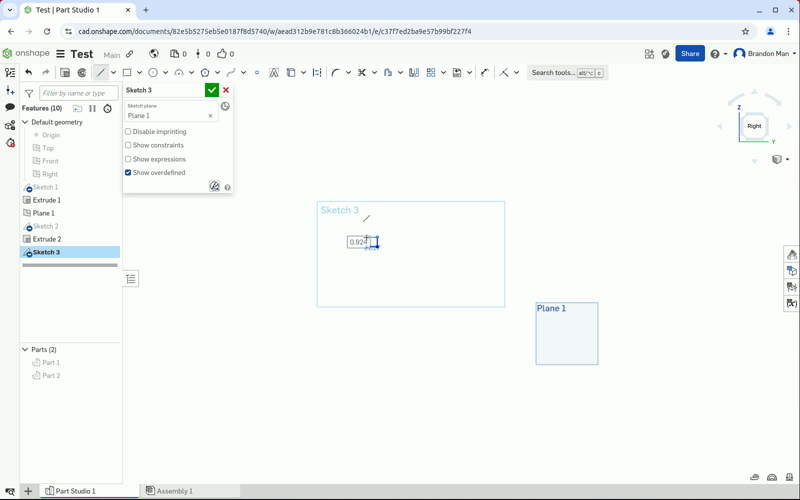
scroll(6)
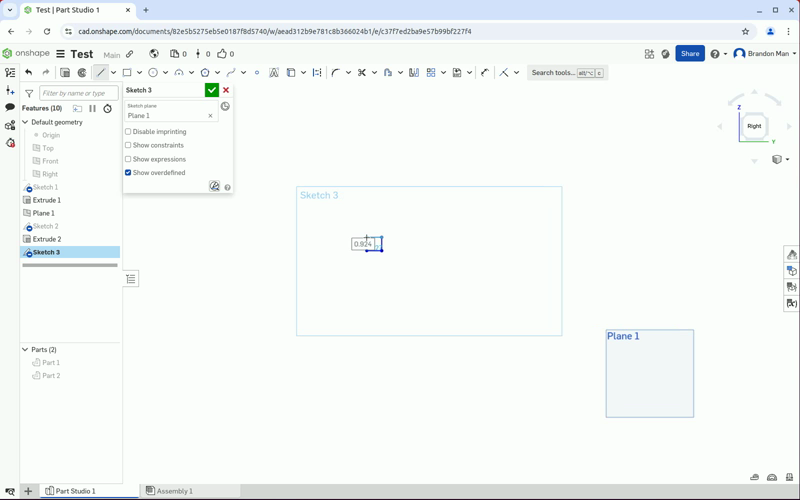
scroll(6)
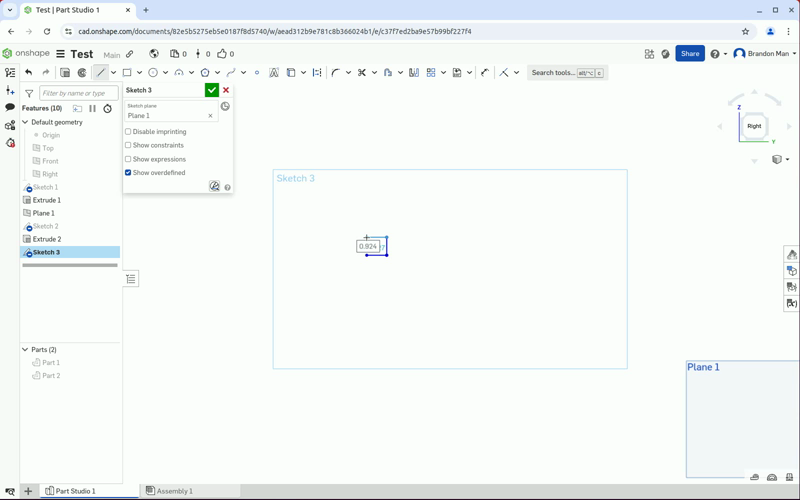
scroll(6)
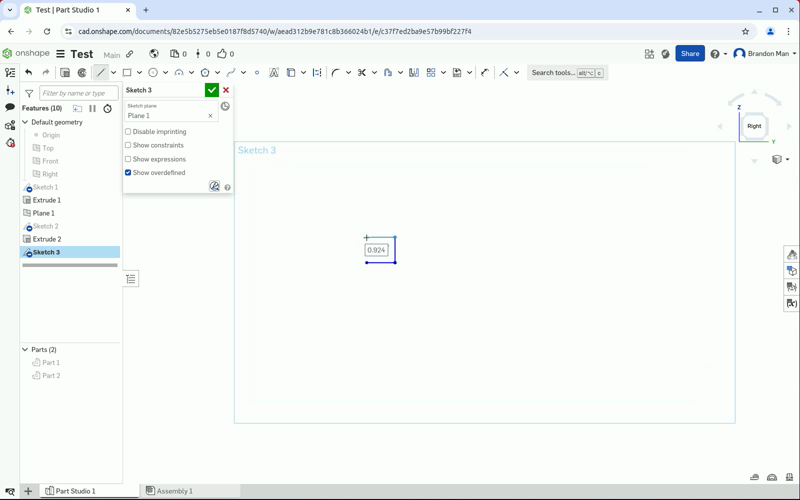
scroll(6)
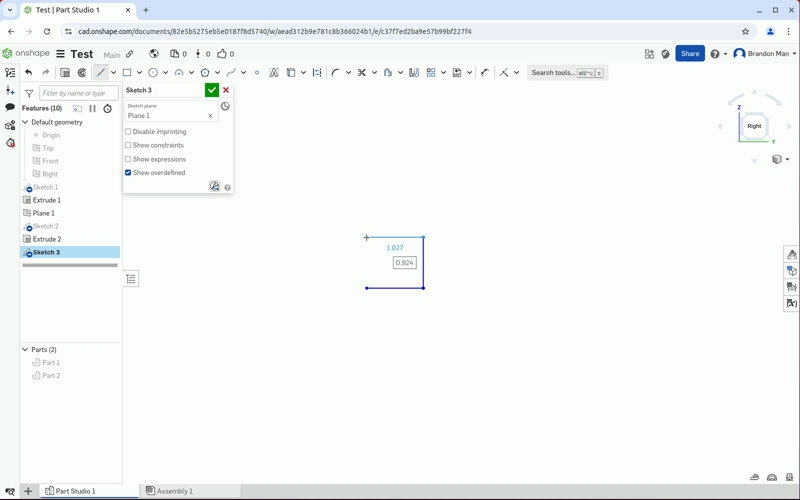
click(366, 237)
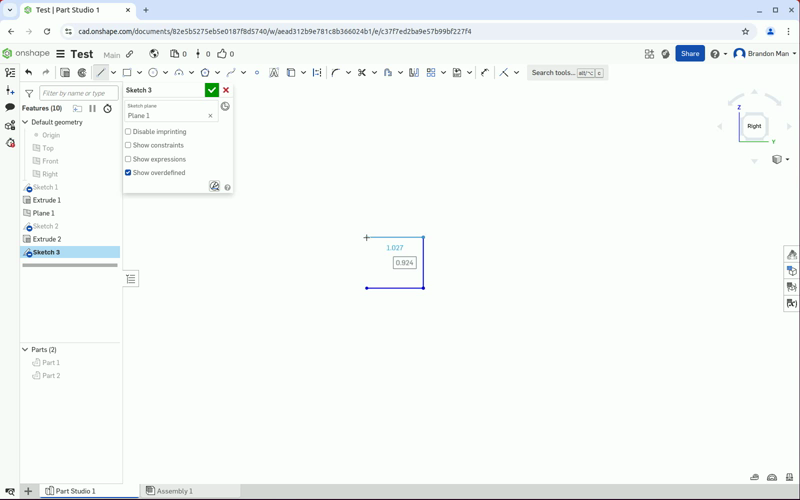
scroll(-6)
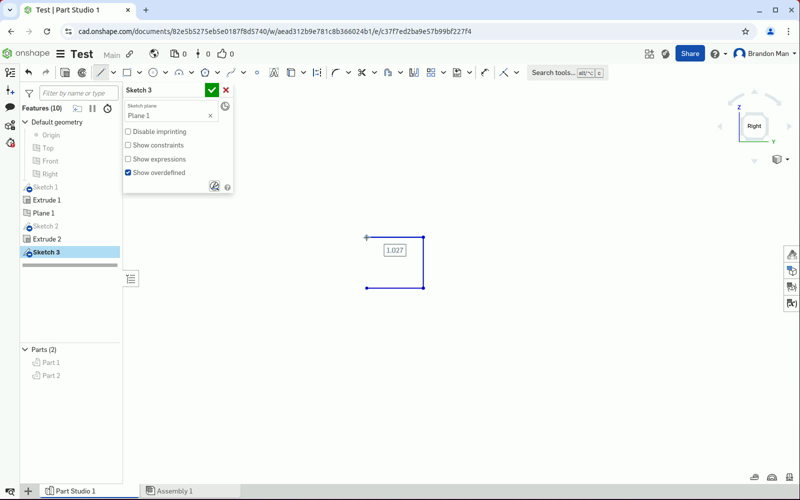
scroll(-6)
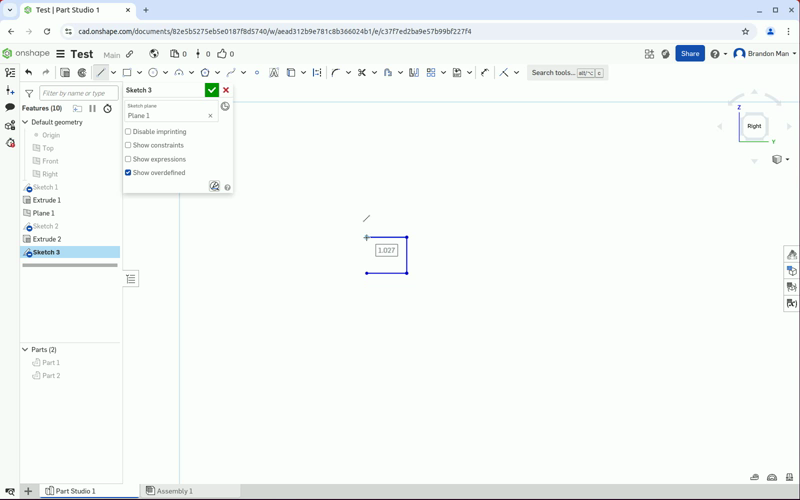
scroll(-6)
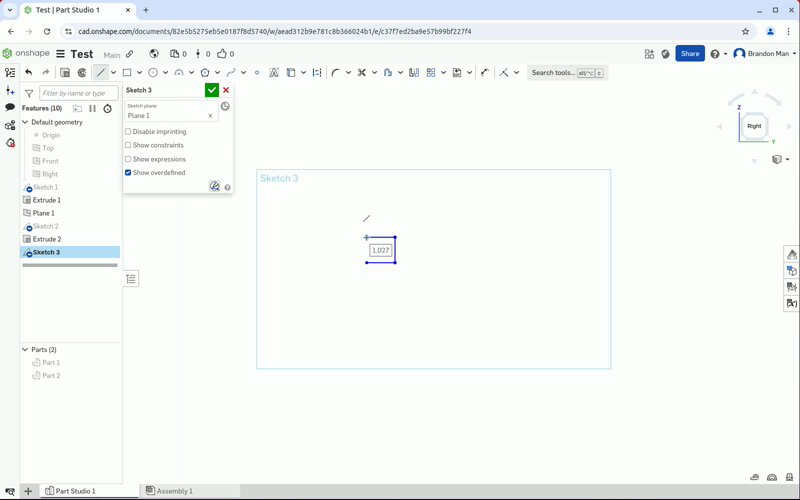
scroll(-6)
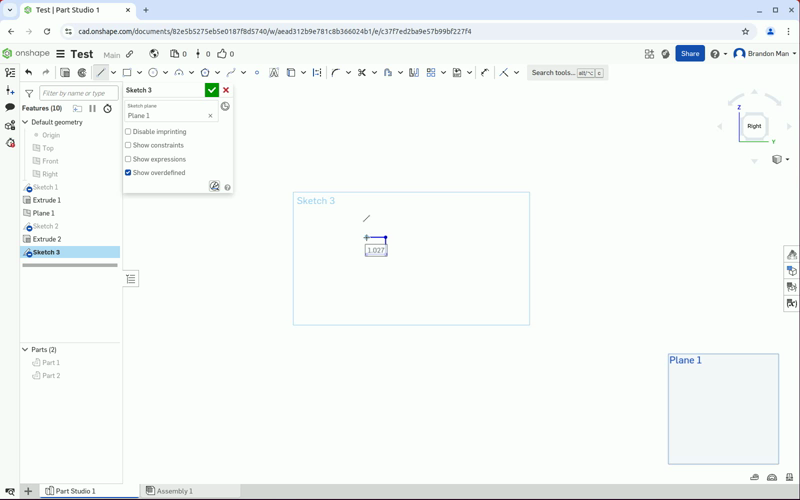
scroll(-6)
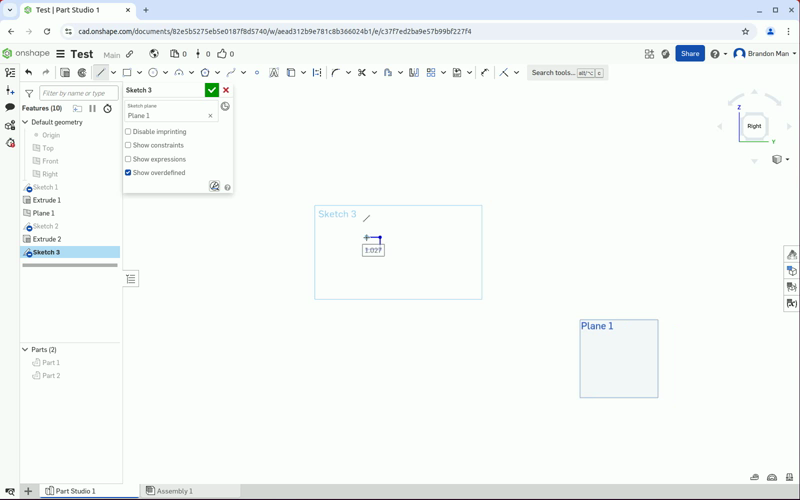
scroll(-6)
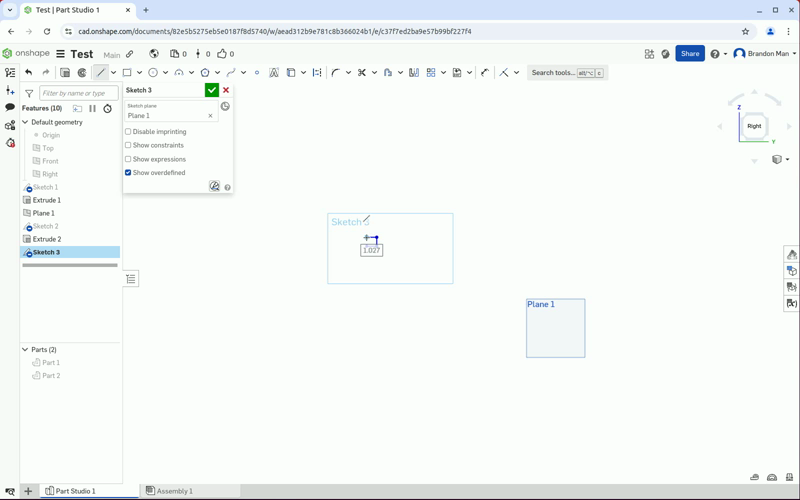
scroll(-6)
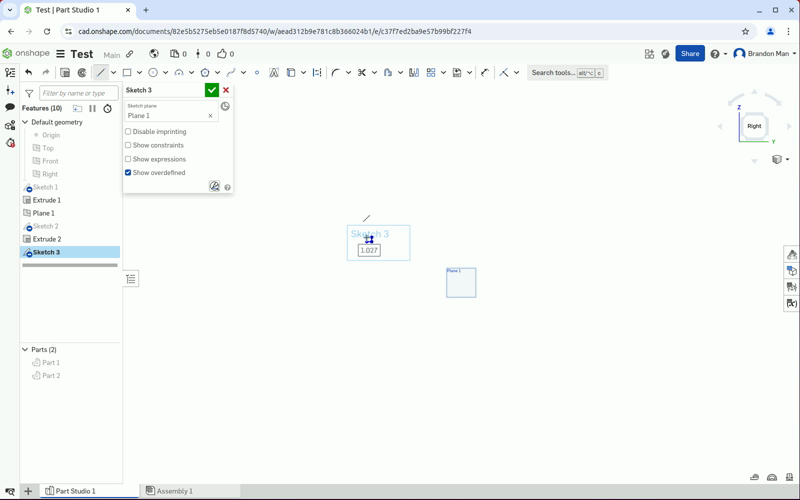
key_up(shift)
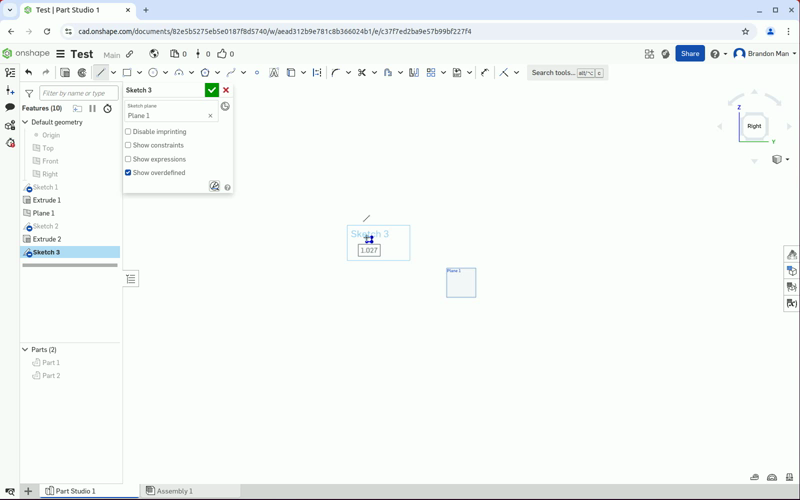
mouse_move(396, 237)
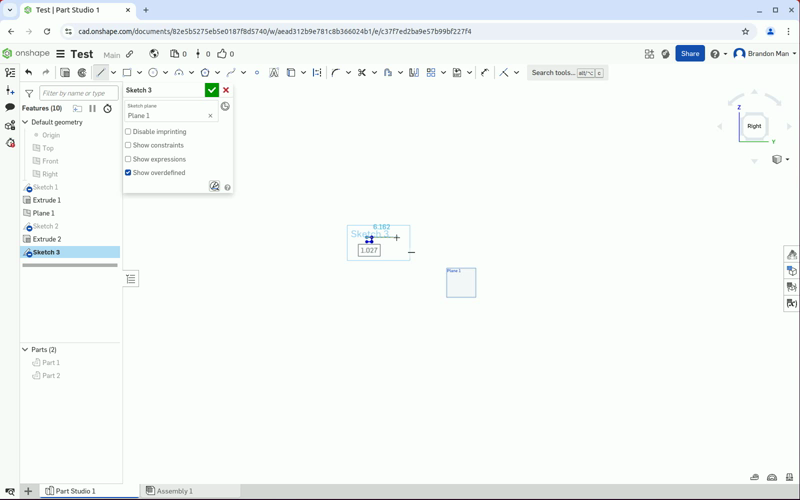
key_down(shift)
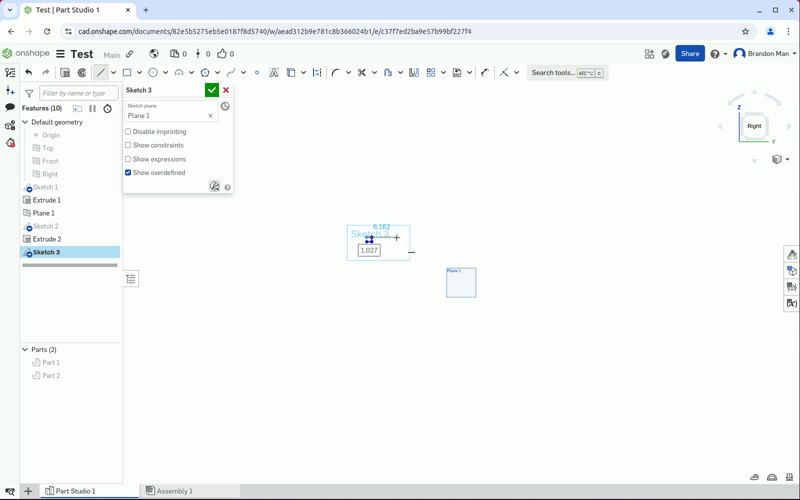
mouse_move(366, 241)
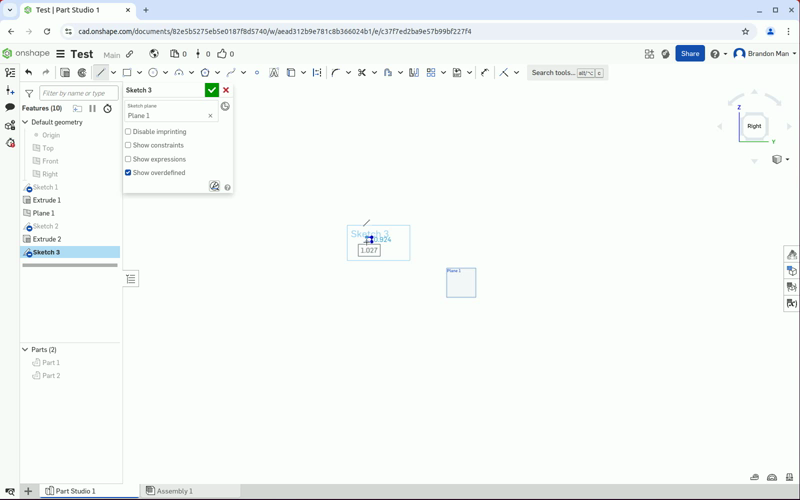
scroll(6)
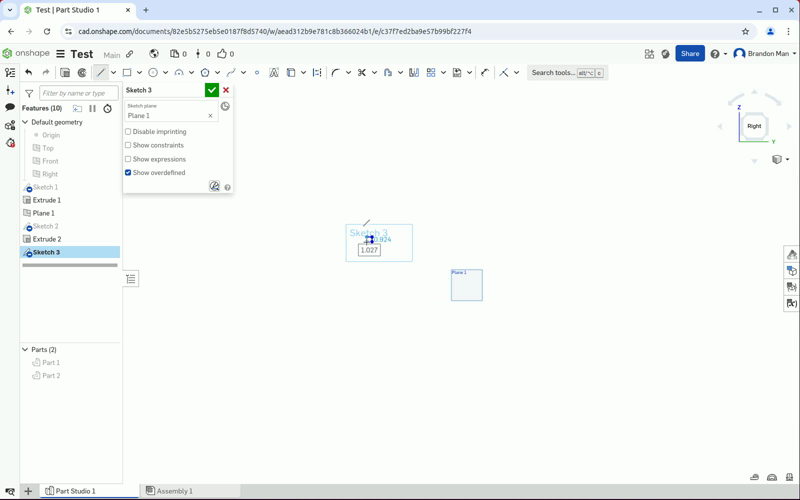
scroll(6)
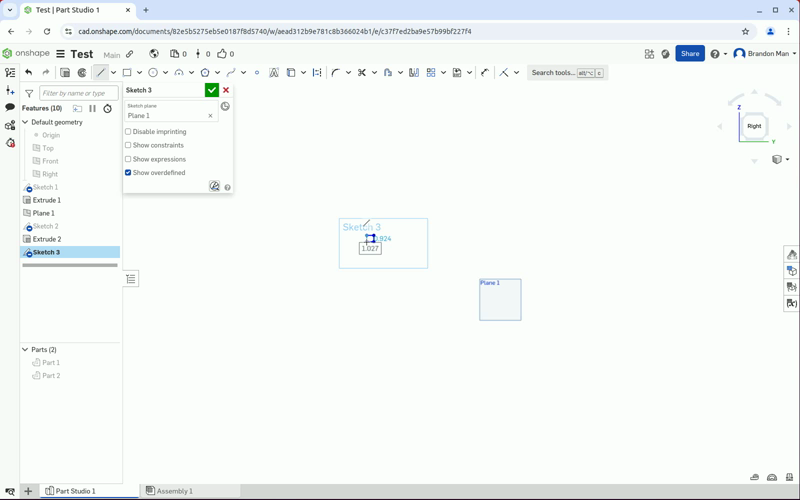
scroll(6)
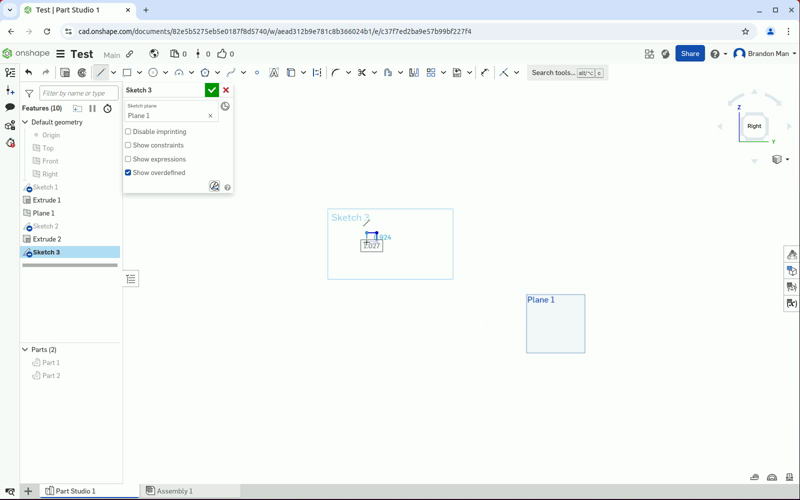
scroll(6)
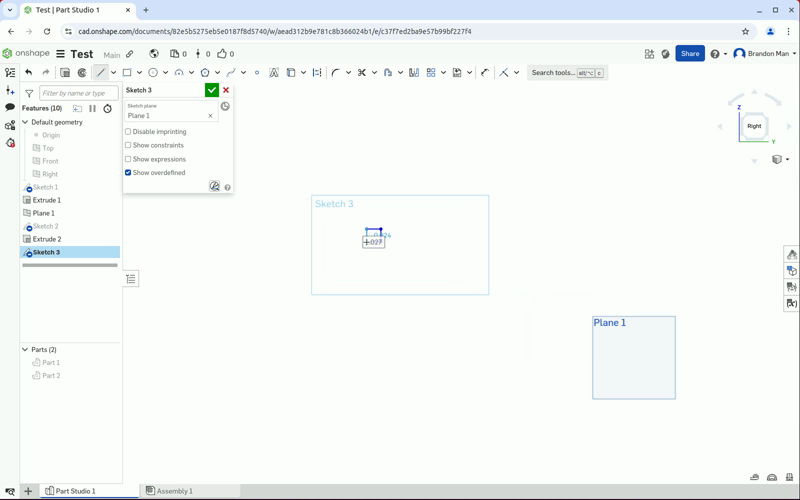
scroll(6)
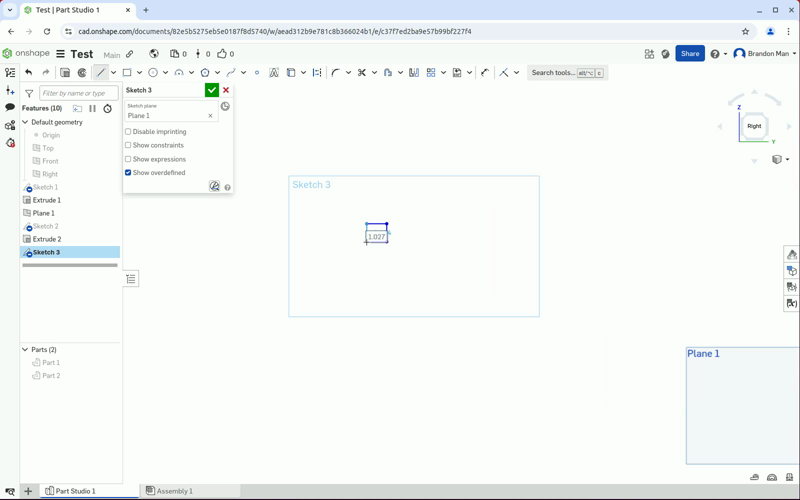
scroll(6)
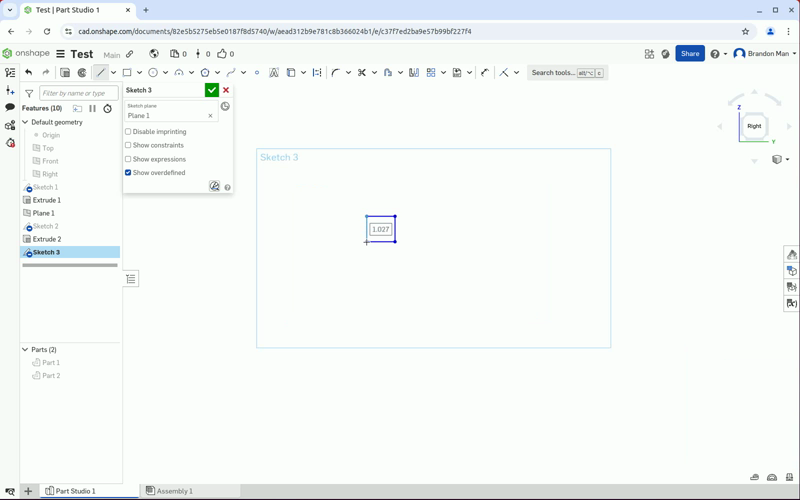
scroll(6)
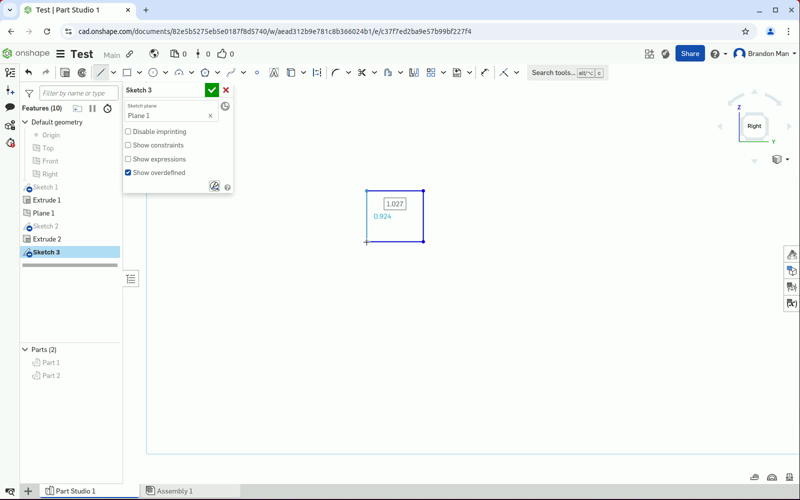
key_up(shift)
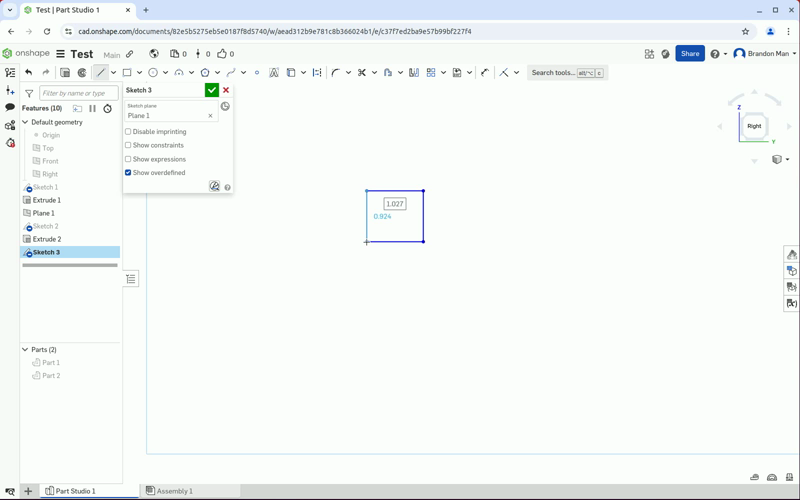
click(366, 241)
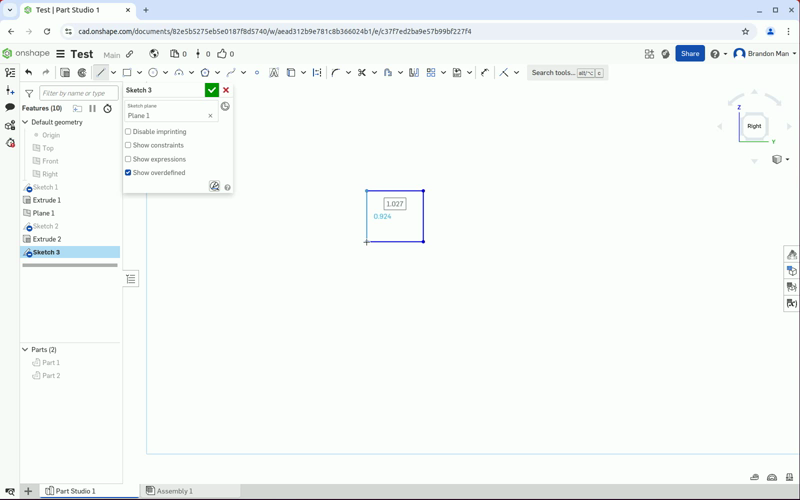
scroll(-6)
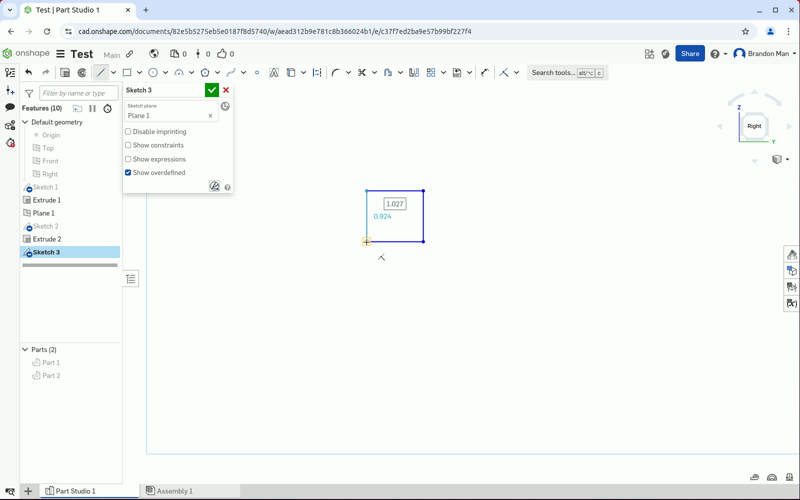
scroll(-6)
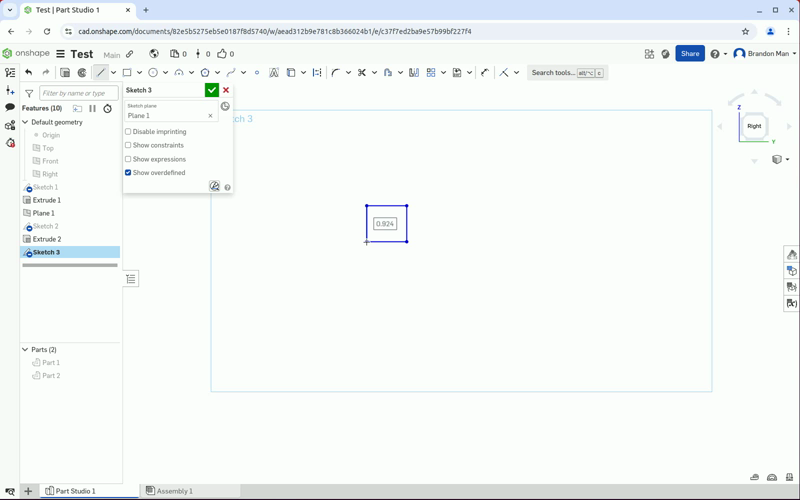
scroll(-6)
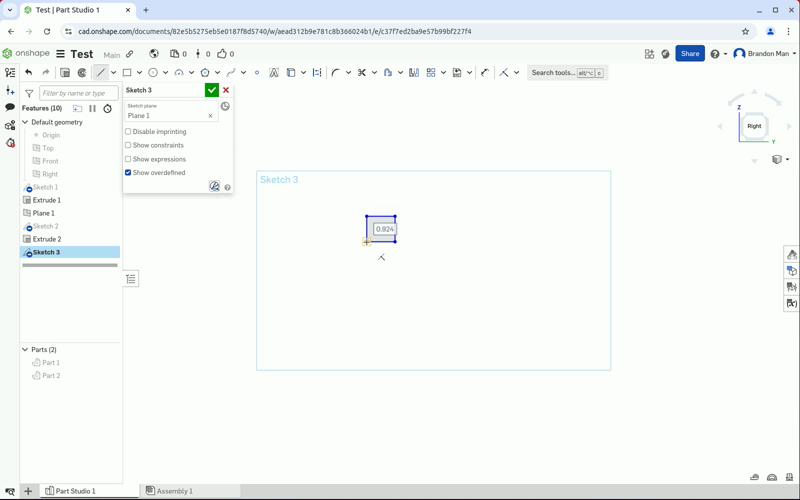
scroll(-6)
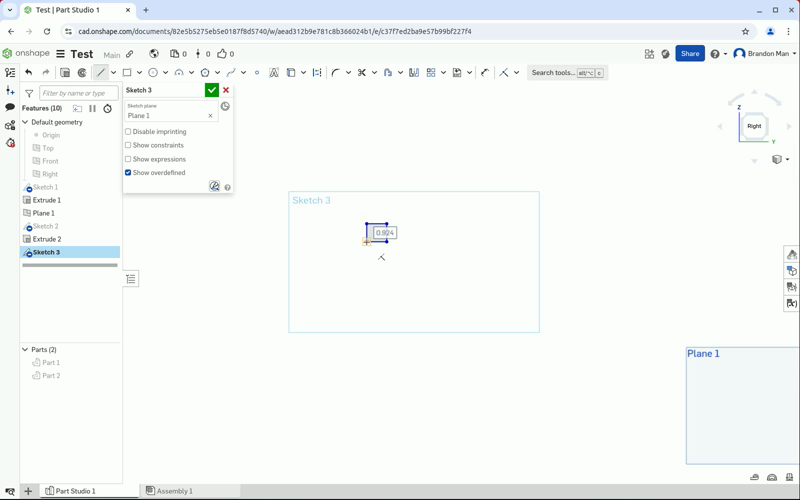
scroll(-6)
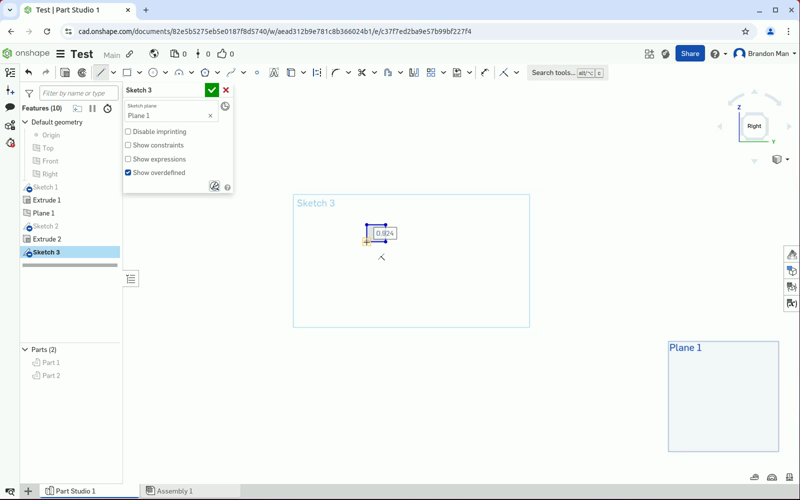
scroll(-6)
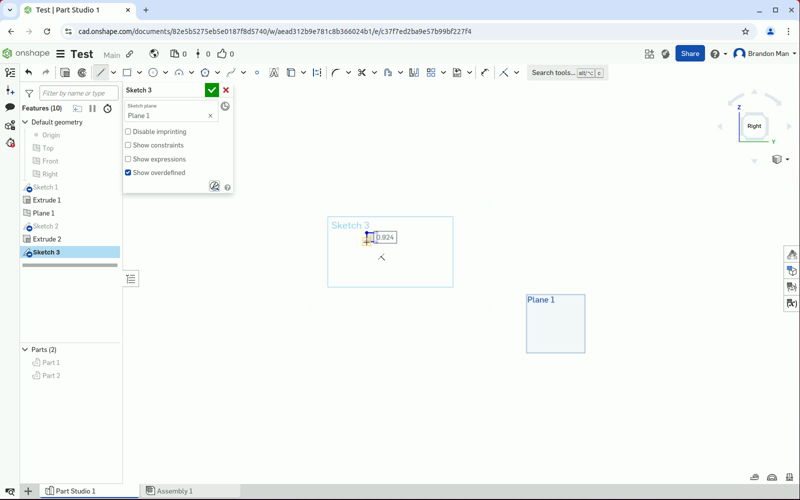
scroll(-6)
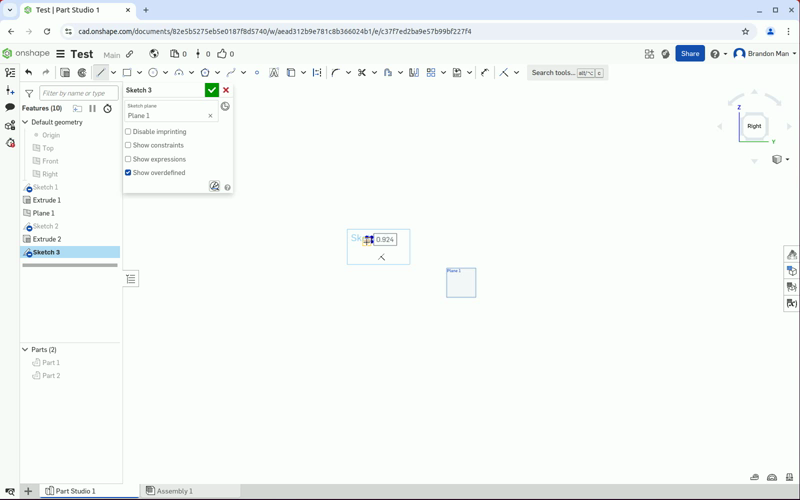
key(esc)
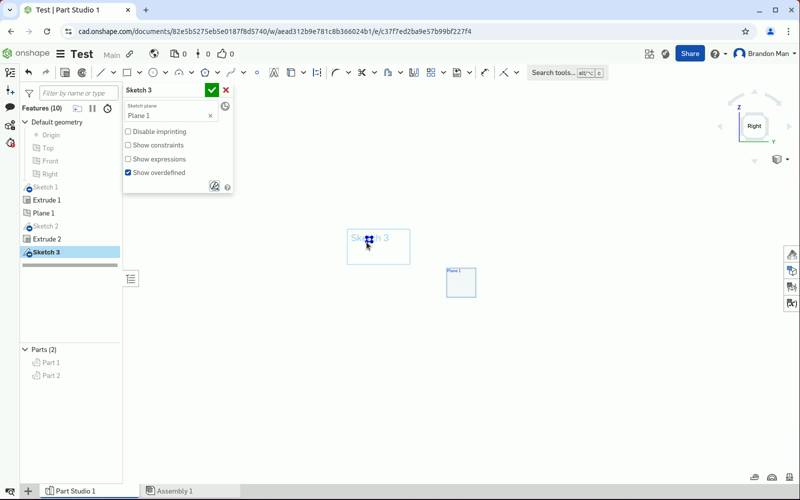
mouse_move(367, 238)
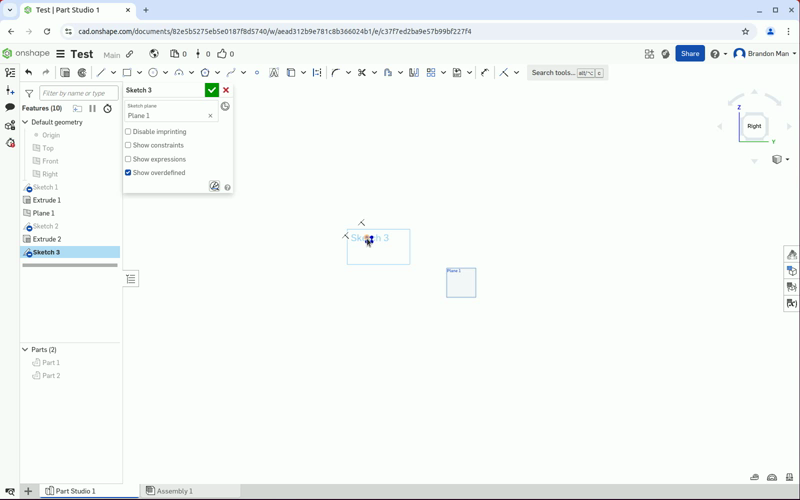
scroll(6)
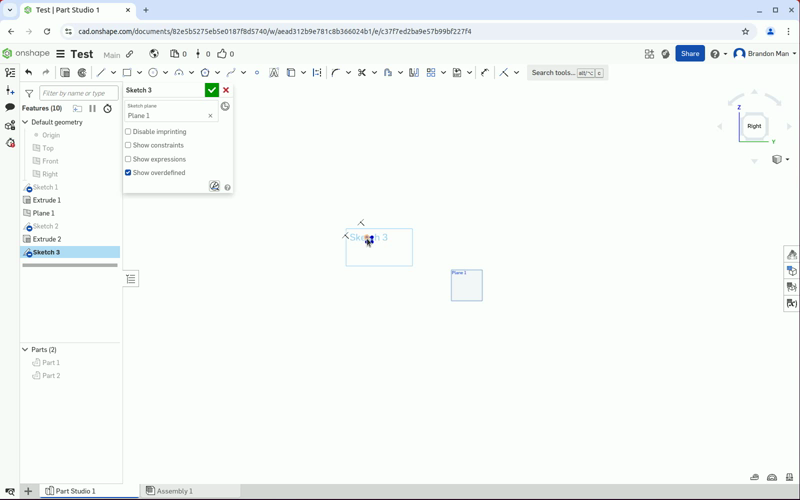
scroll(6)
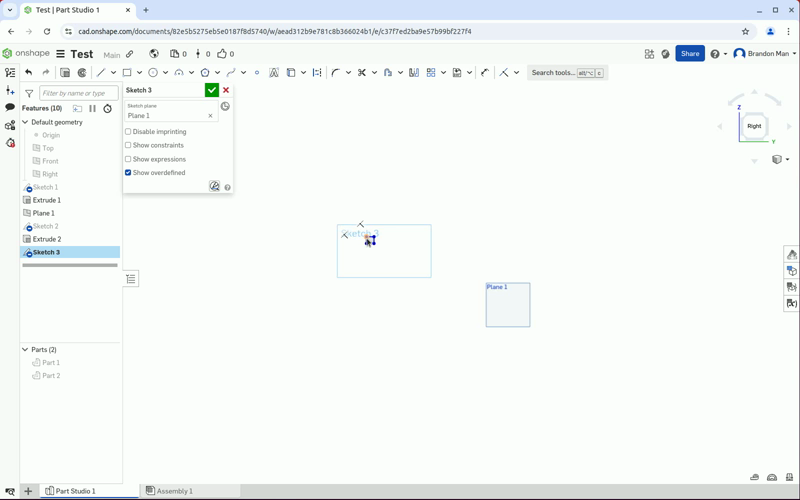
scroll(6)
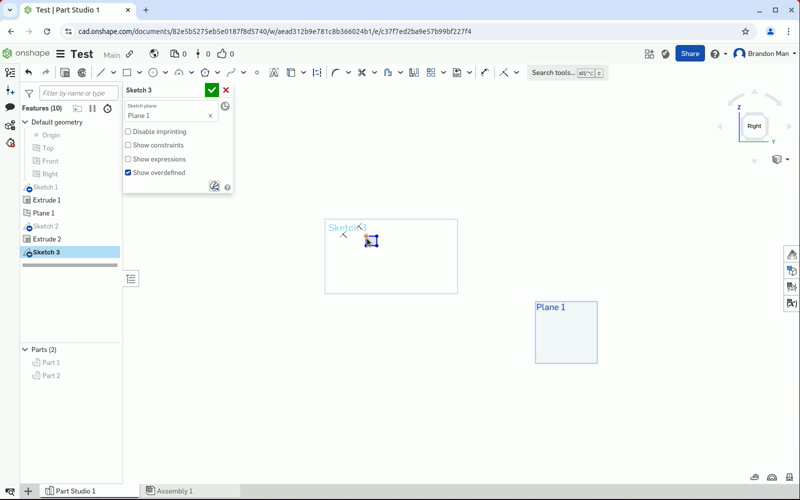
scroll(6)
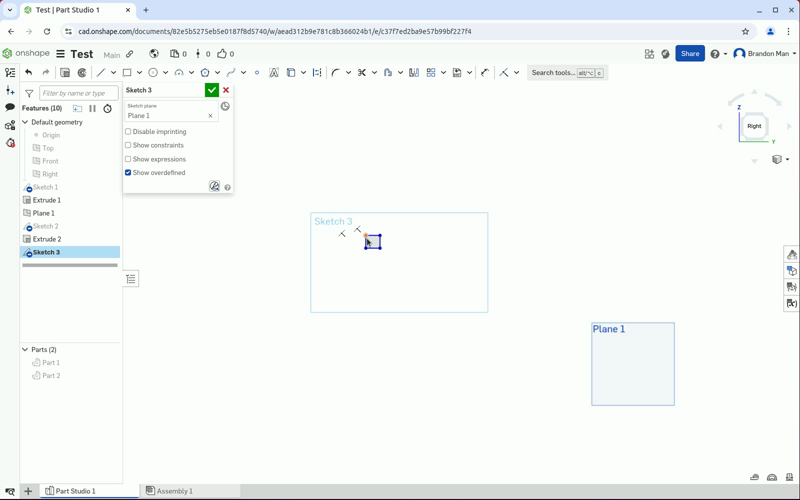
scroll(6)
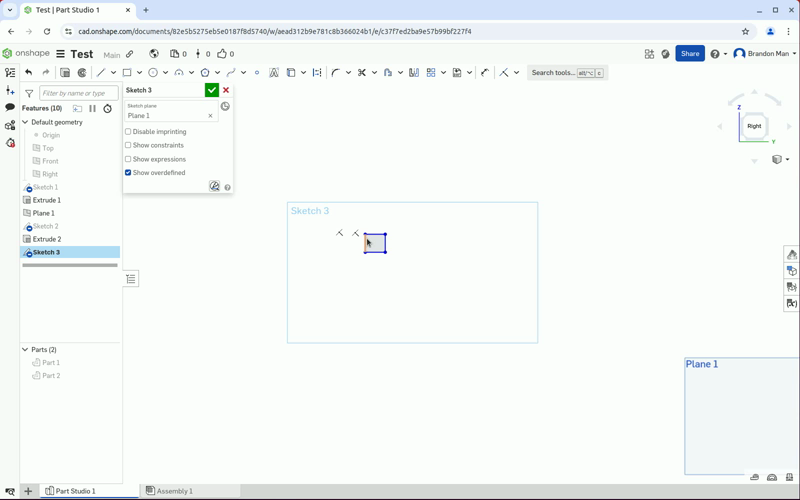
scroll(6)
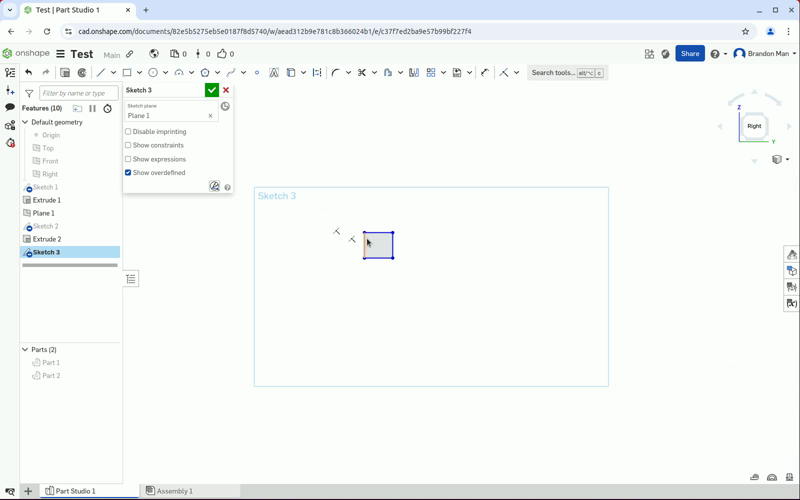
scroll(6)
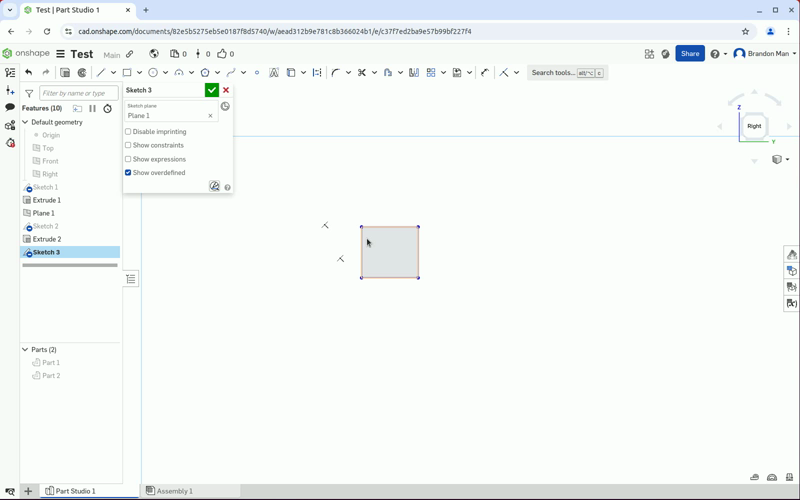
click(367, 238)
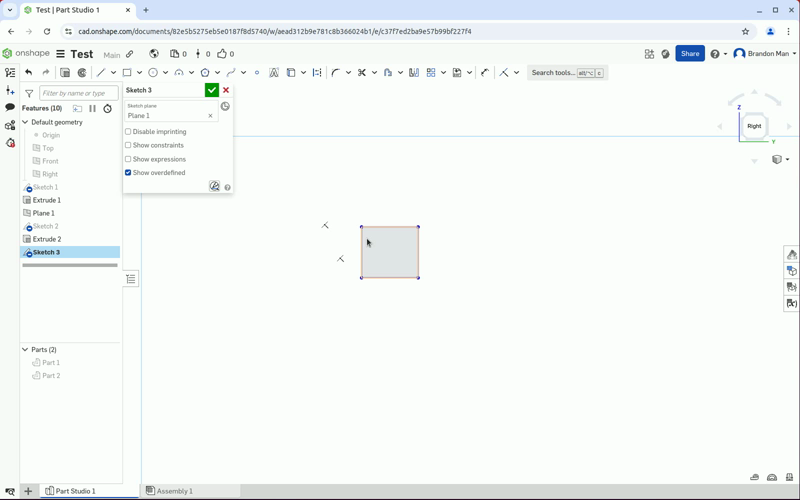
scroll(-6)
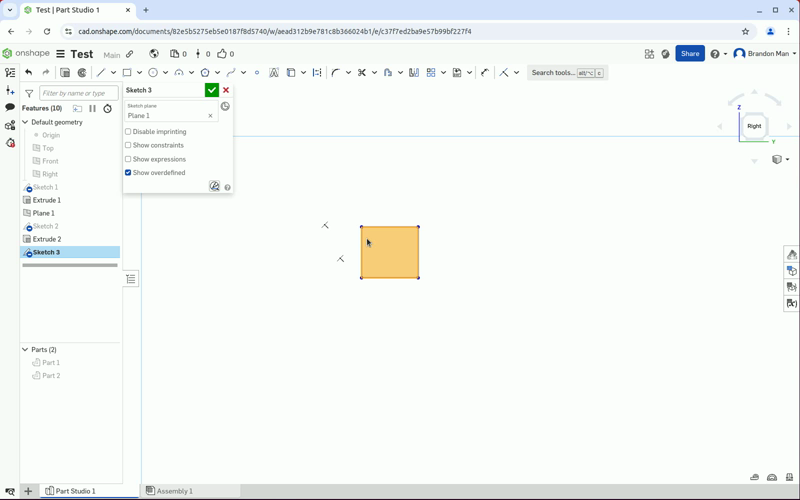
scroll(-6)
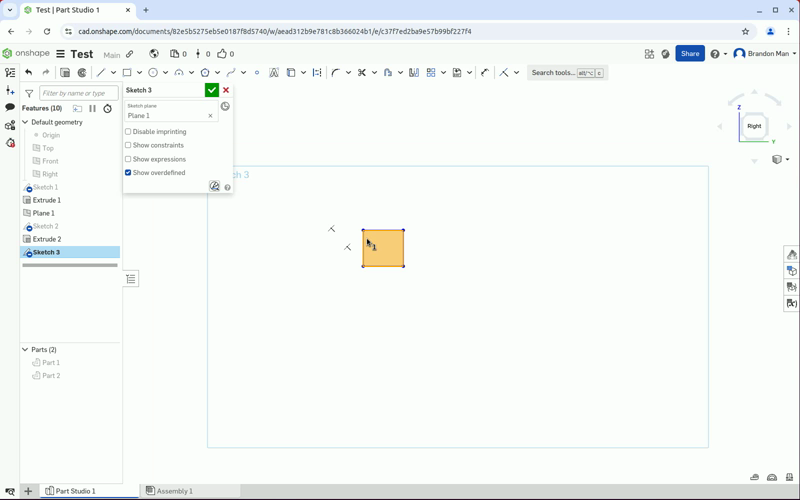
scroll(-6)
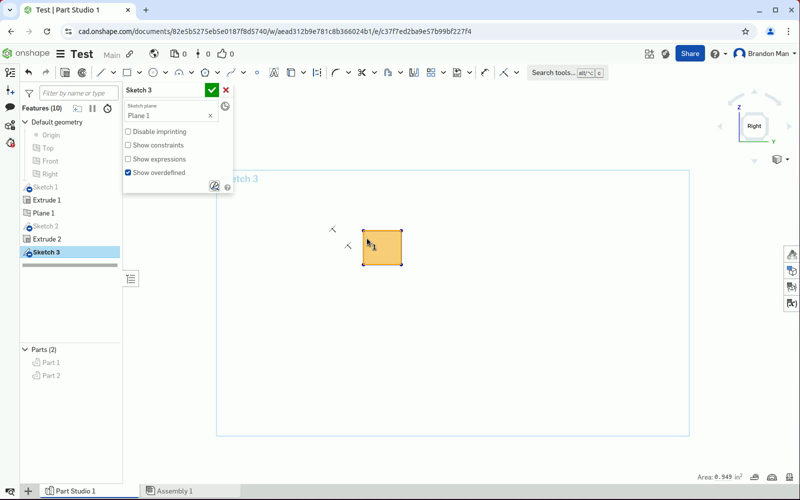
scroll(-6)
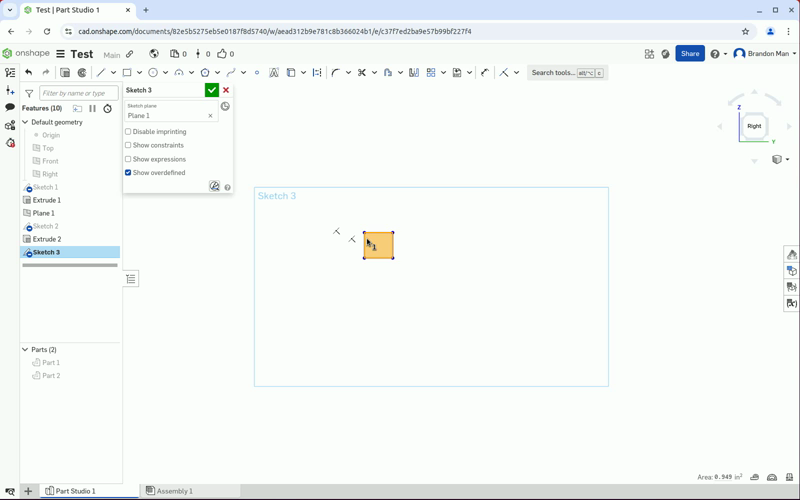
scroll(-6)
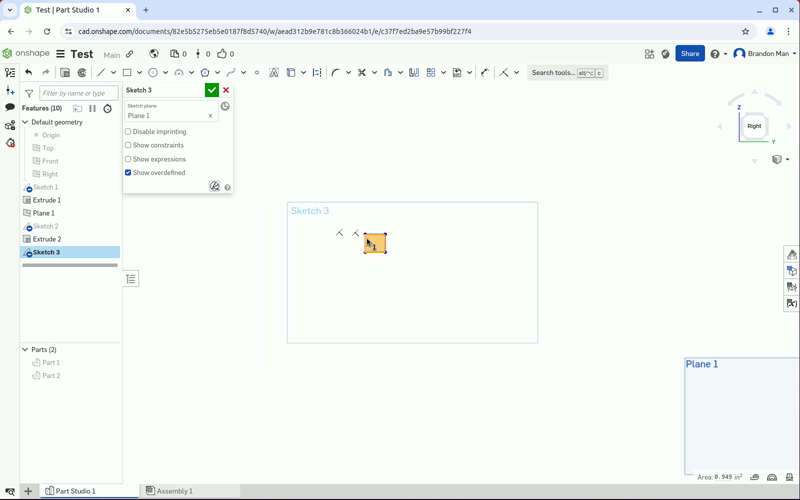
scroll(-6)
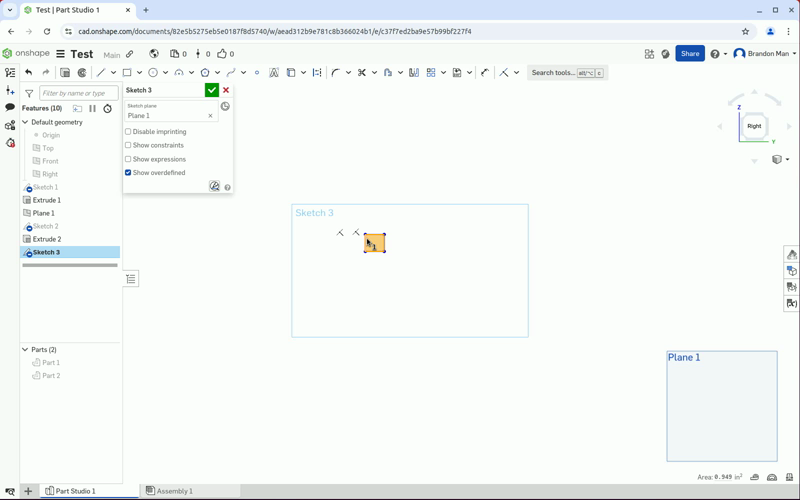
scroll(-6)
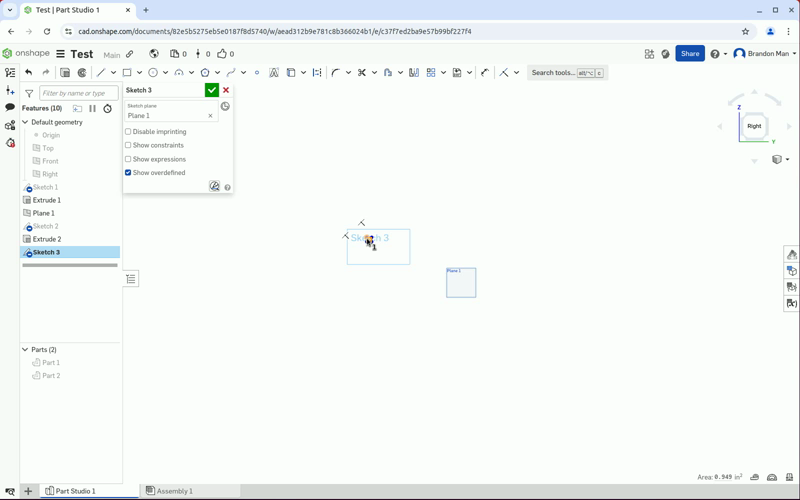
mouse_move(73, 352)
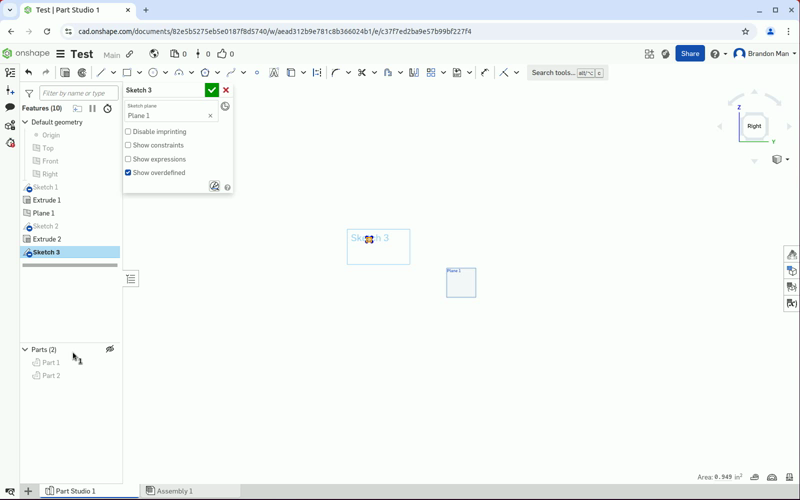
key(shift+y)
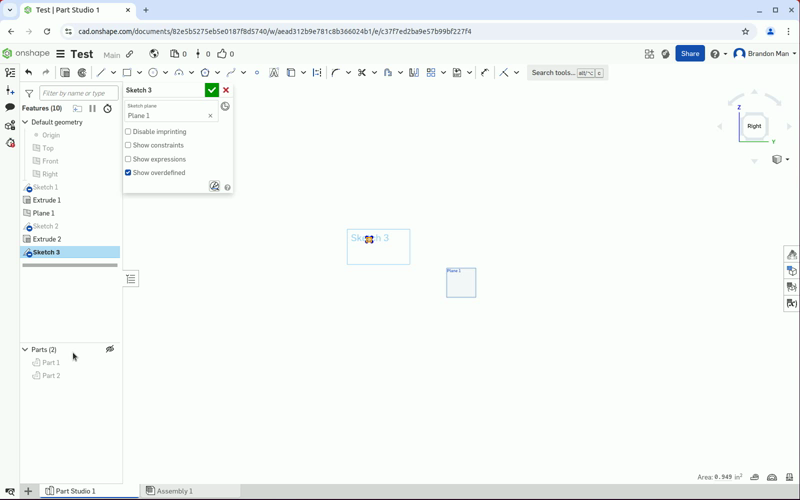
key(shift+e)
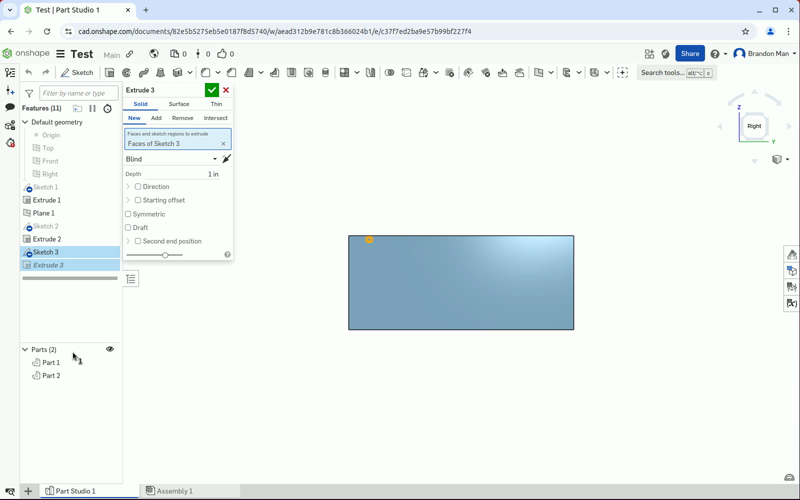
mouse_move(143, 106)
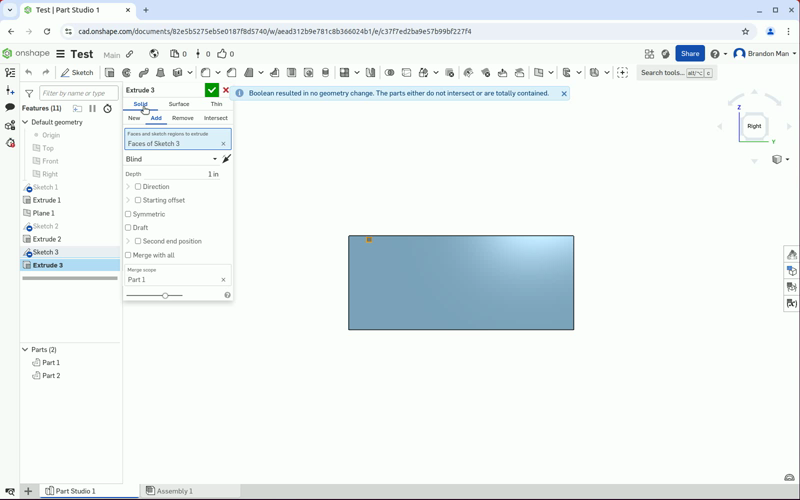
click(143, 106)
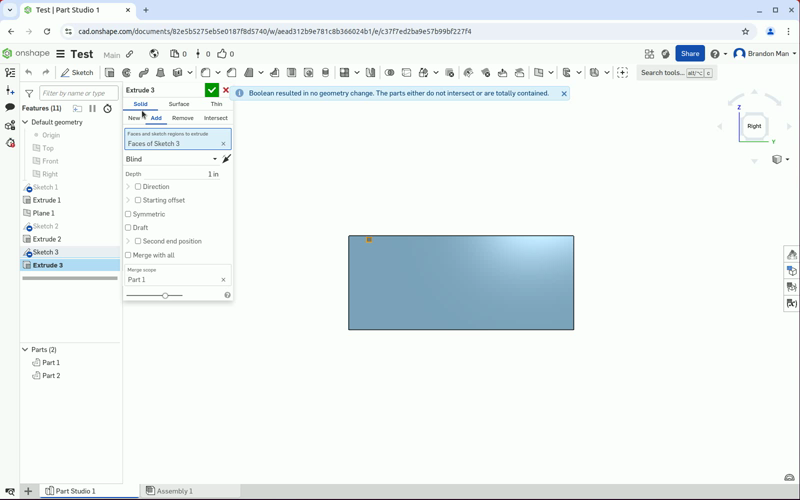
mouse_move(137, 120)
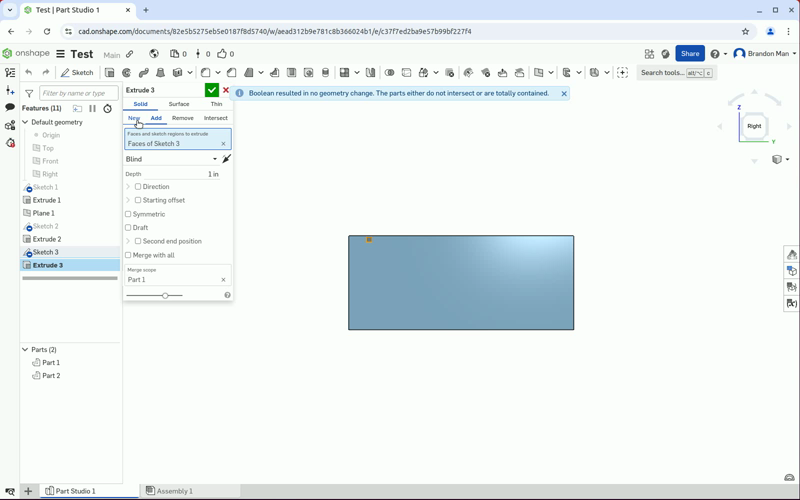
click(137, 120)
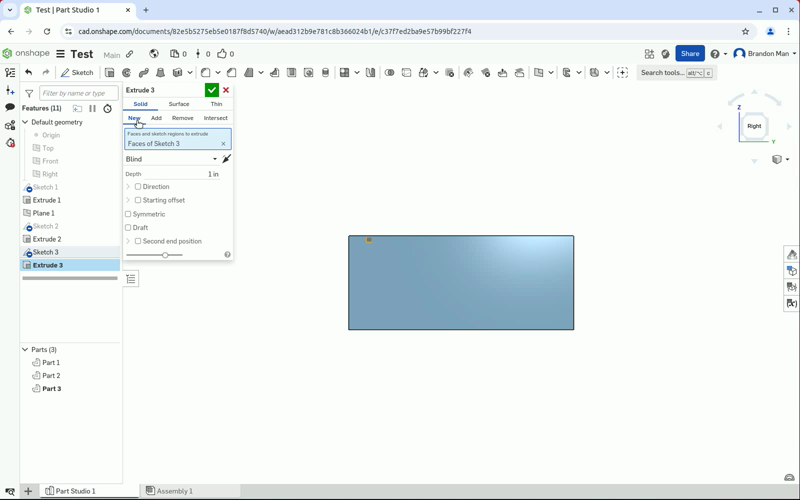
key(tab, 4)
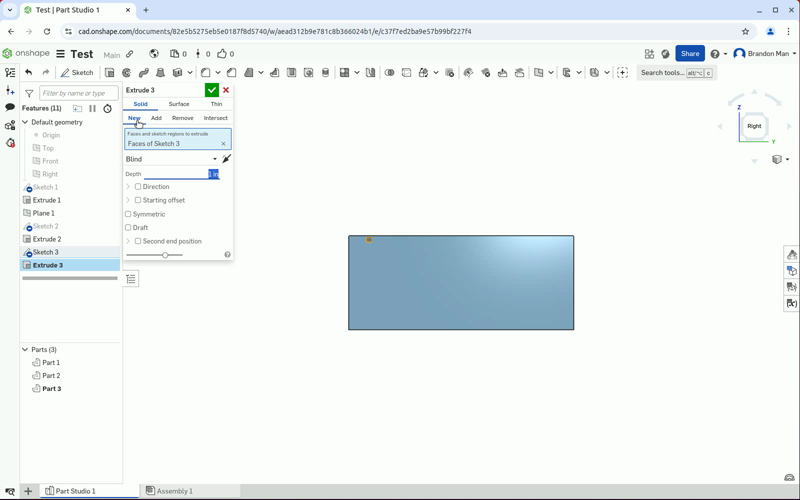
text(-0.241)
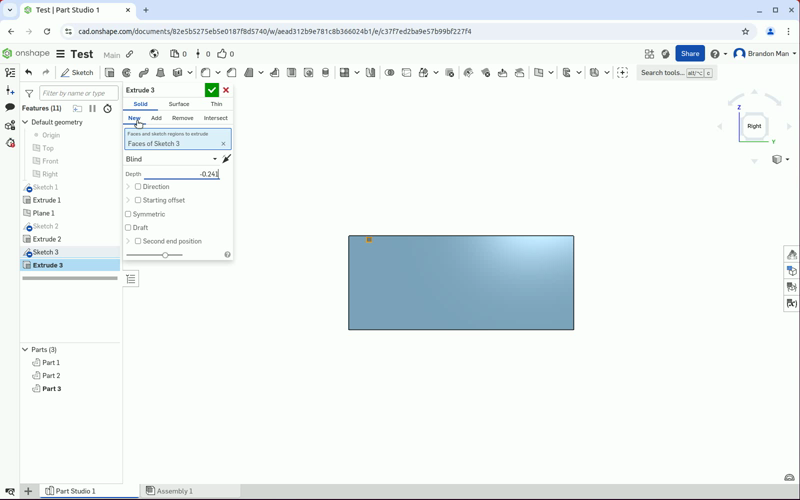
key(enter)
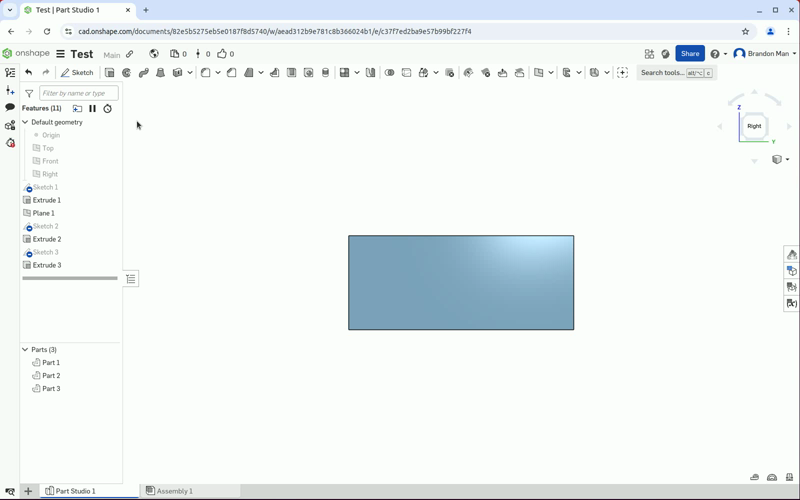
key(shift+h)
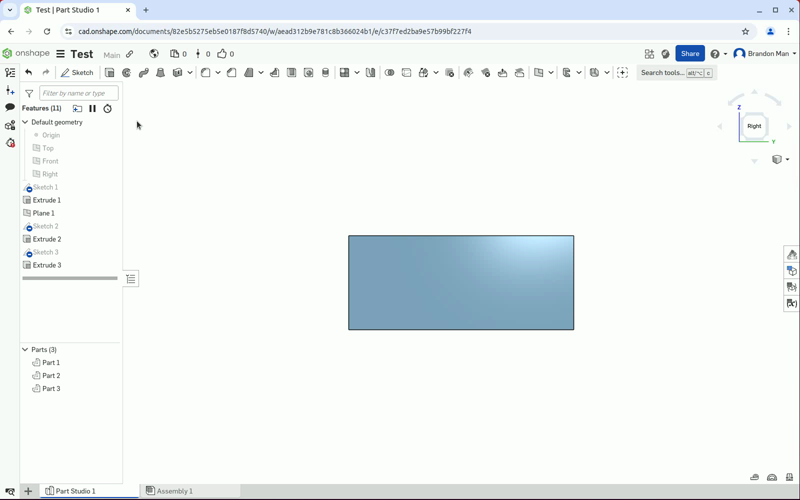
key(shift+h)
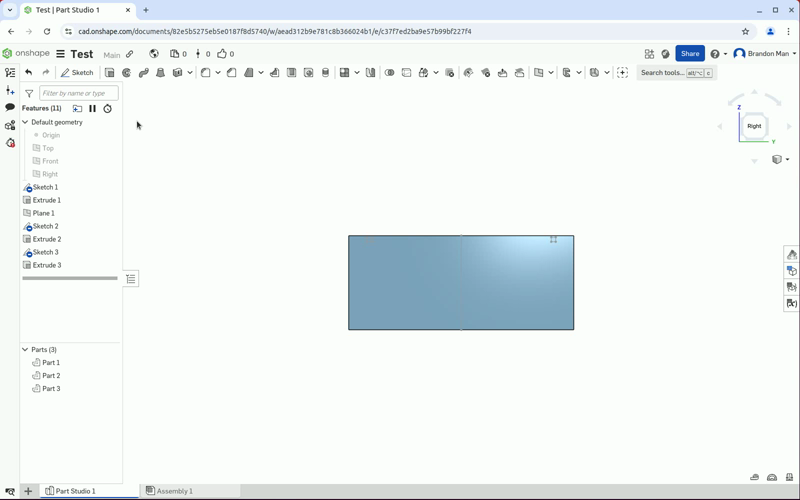
key(shift+7)
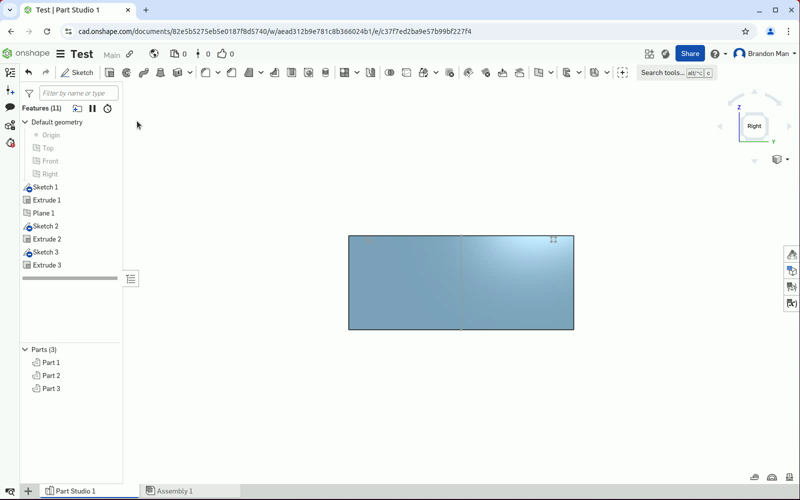
key(right, 2)
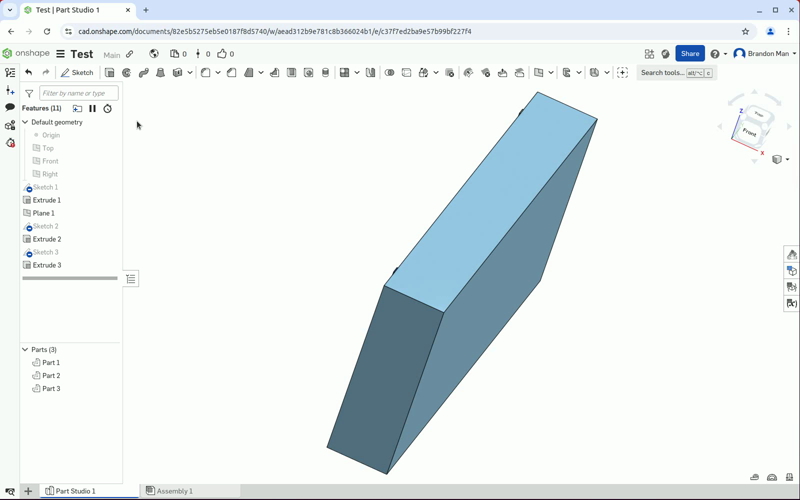
key(down, 2)
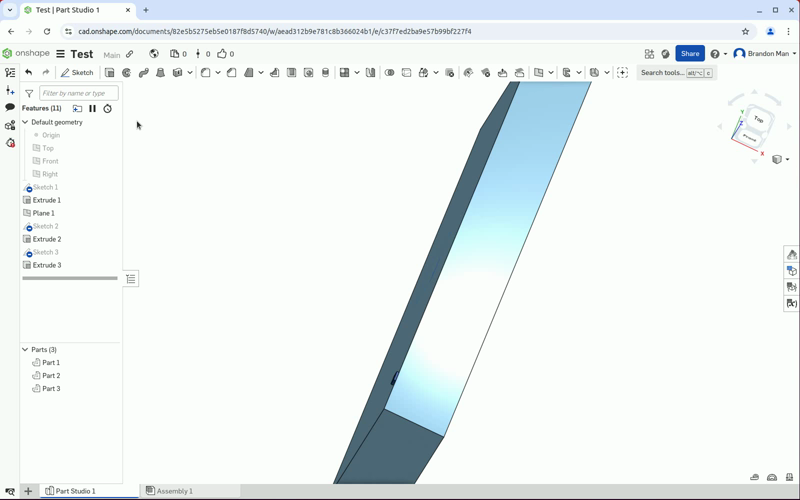
key(up, 2)
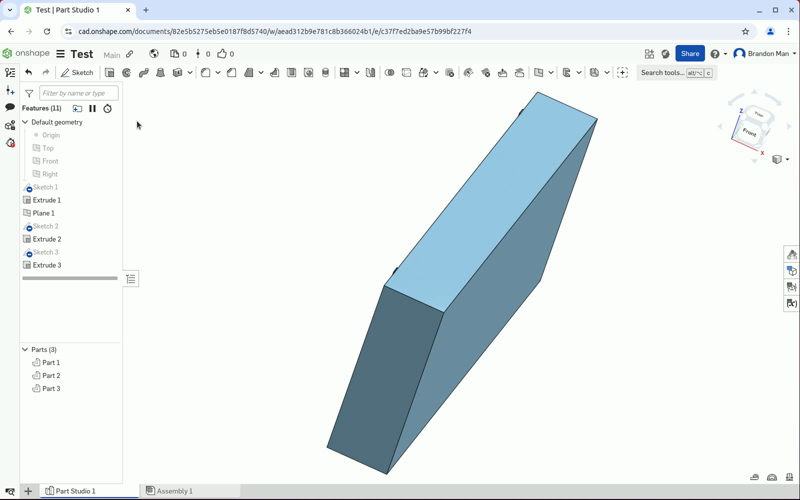
key(left, 2)
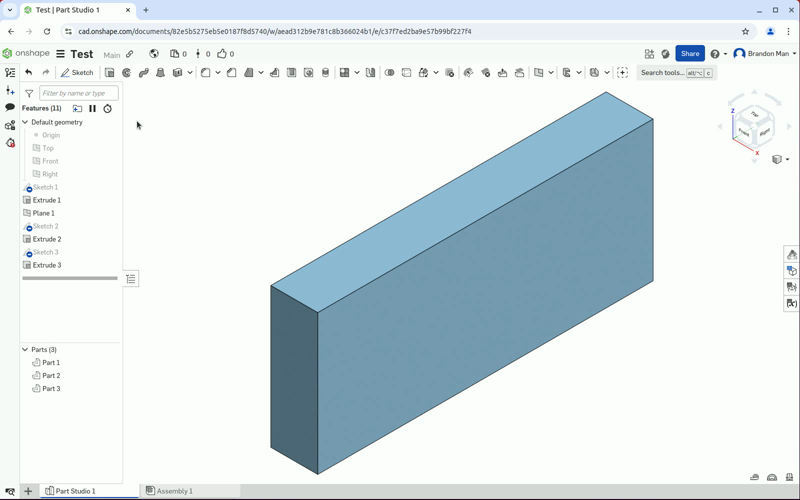
mouse_move(73, 189)
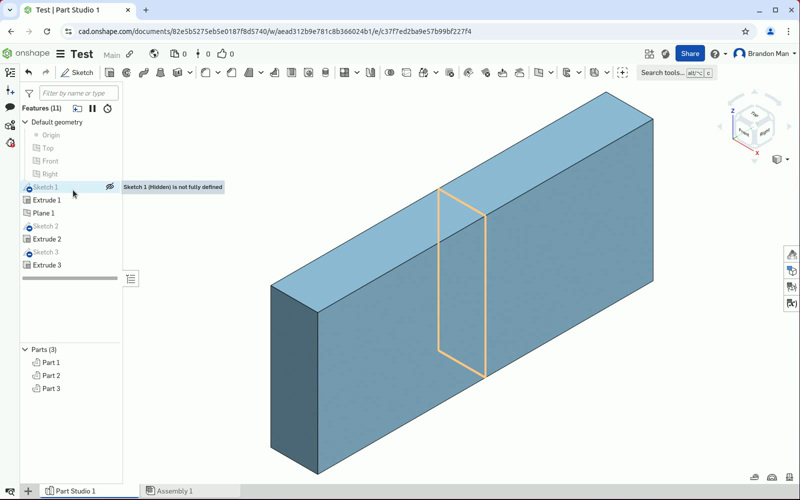
click(73, 189)